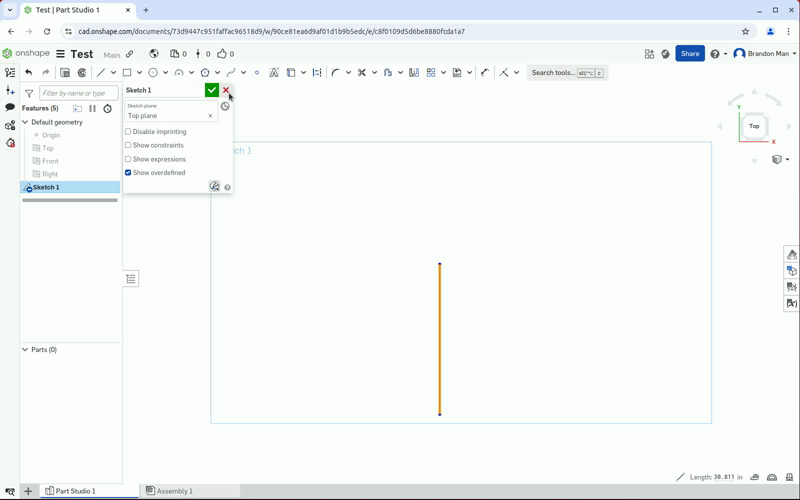
key(shift+h)
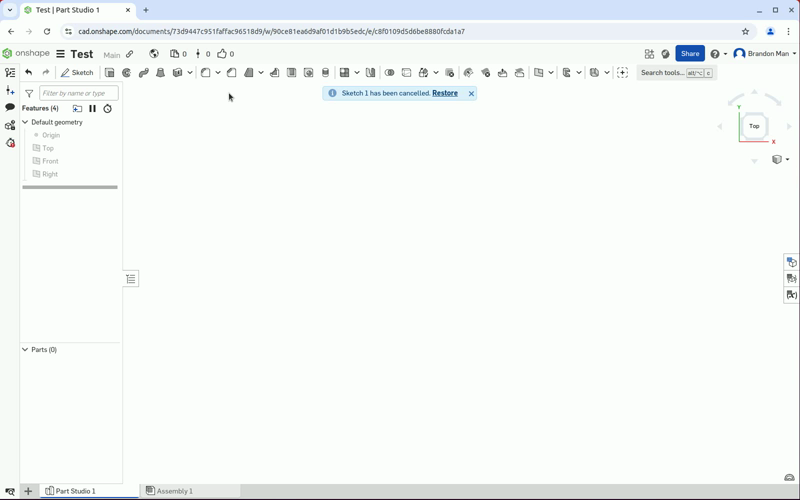
mouse_move(73, 352)
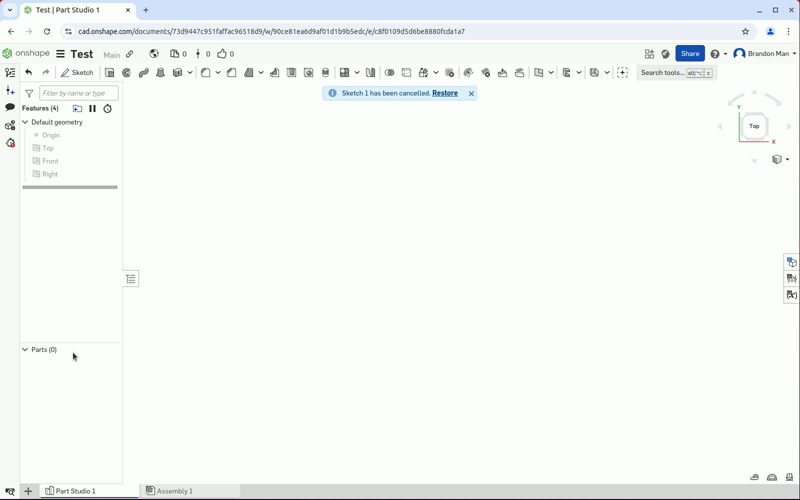
key(y)
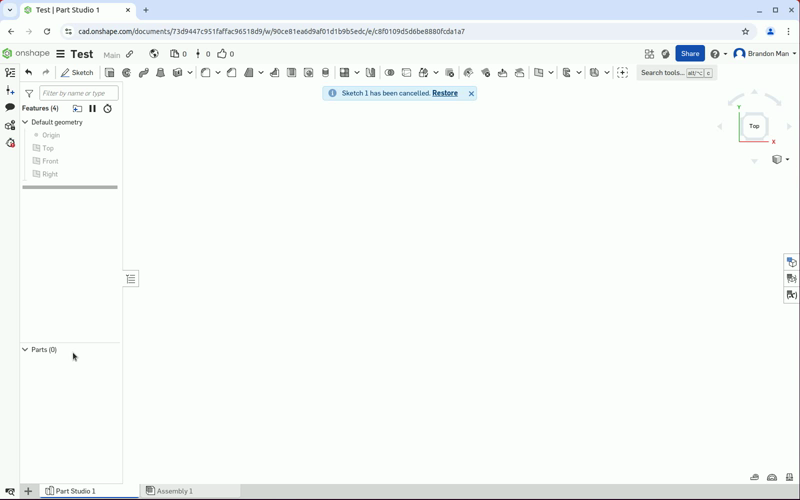
key(shift+p)
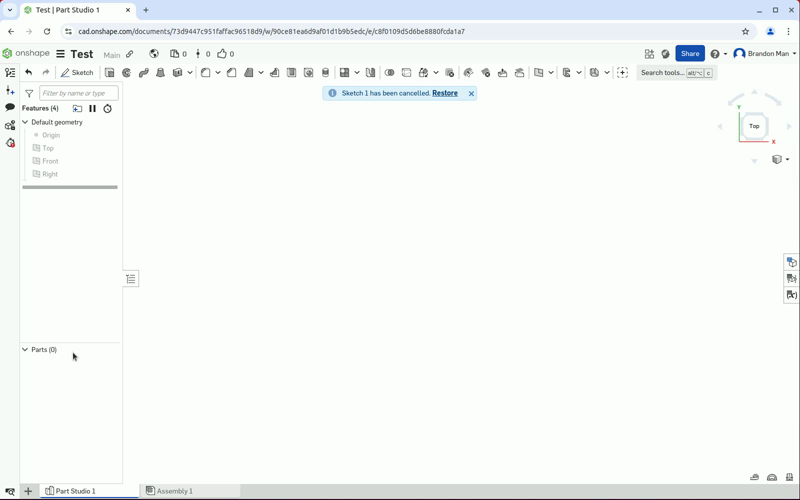
key(space)
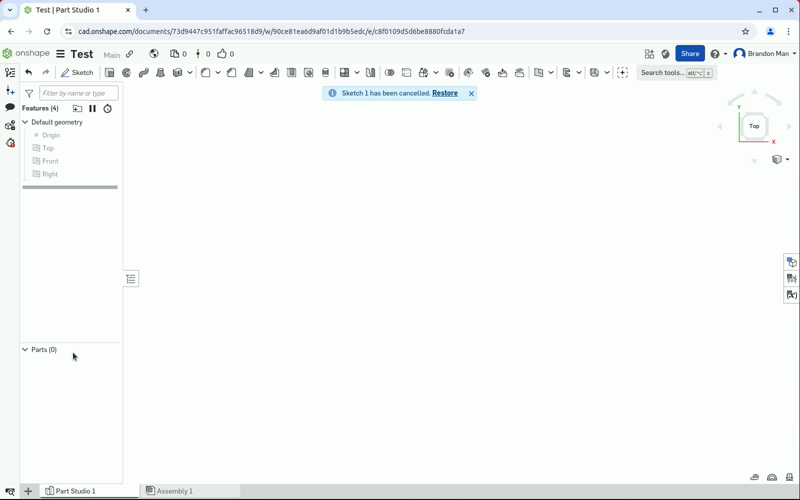
key_down(shift)
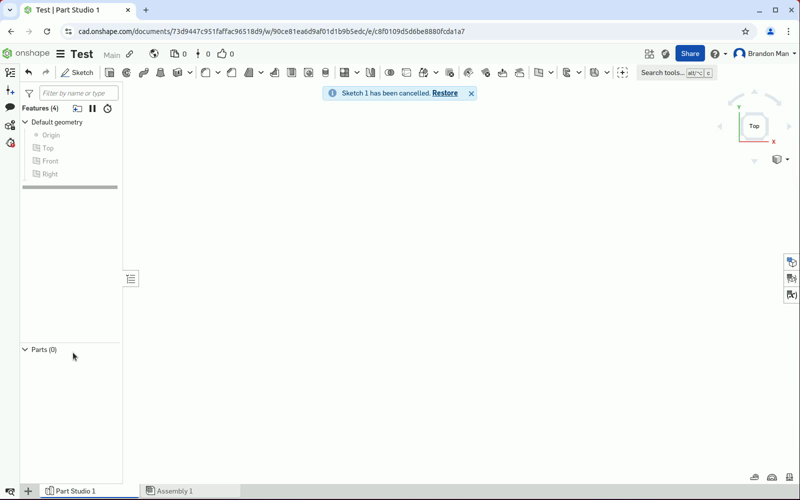
key(up)
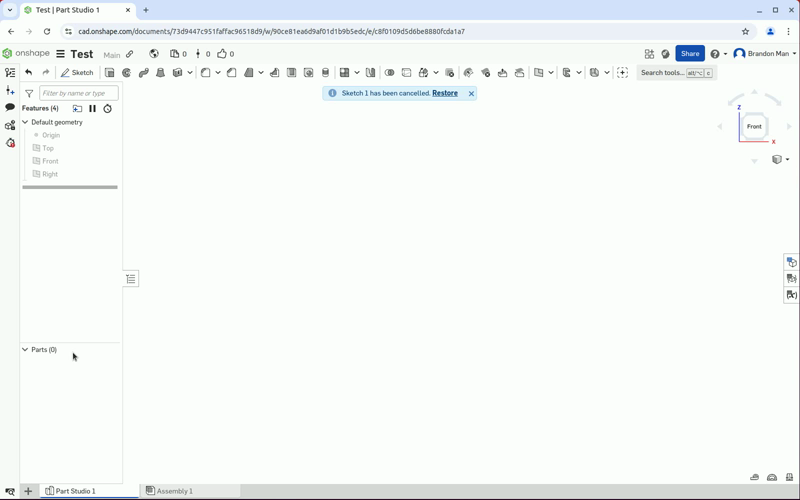
key_up(shift)
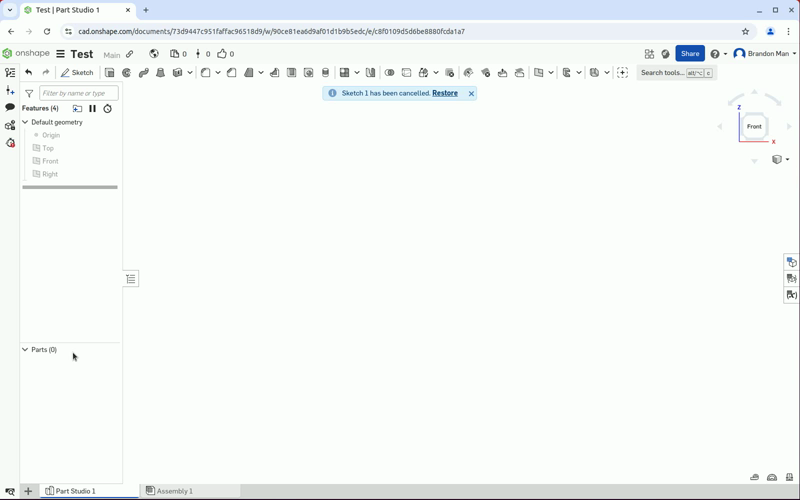
mouse_move(73, 352)
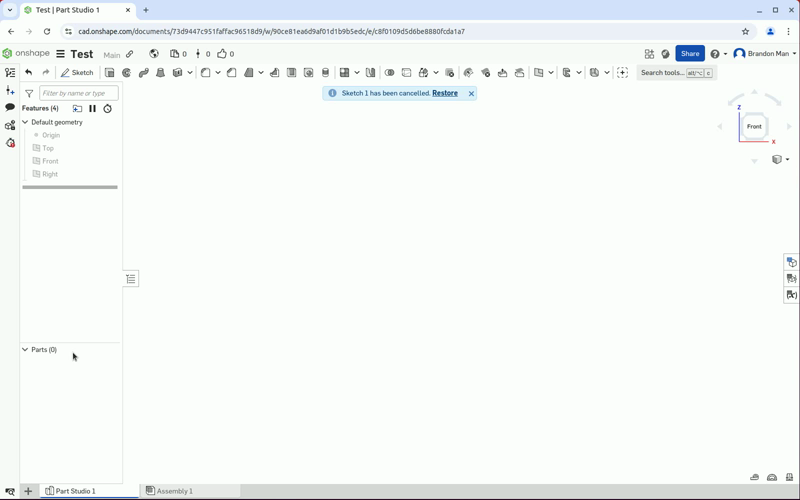
key(shift+y)
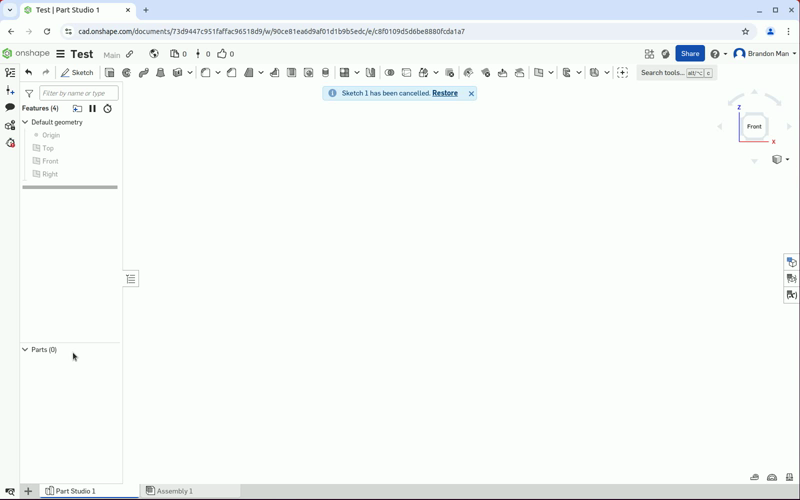
key(shift+s)
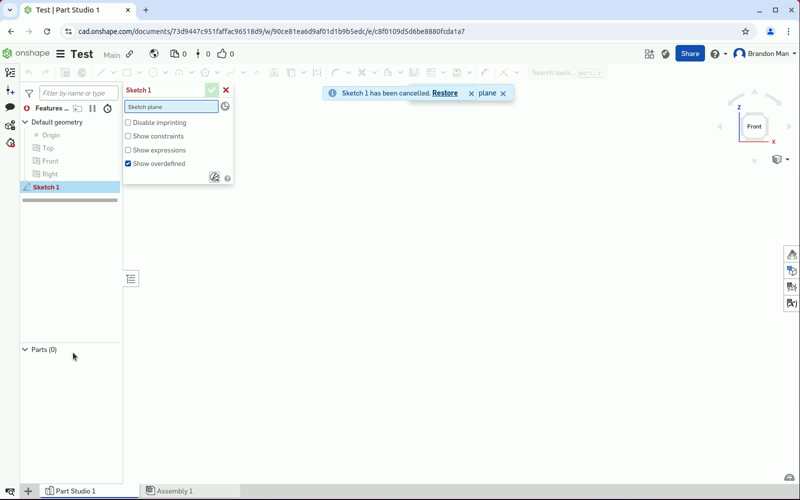
mouse_move(73, 163)
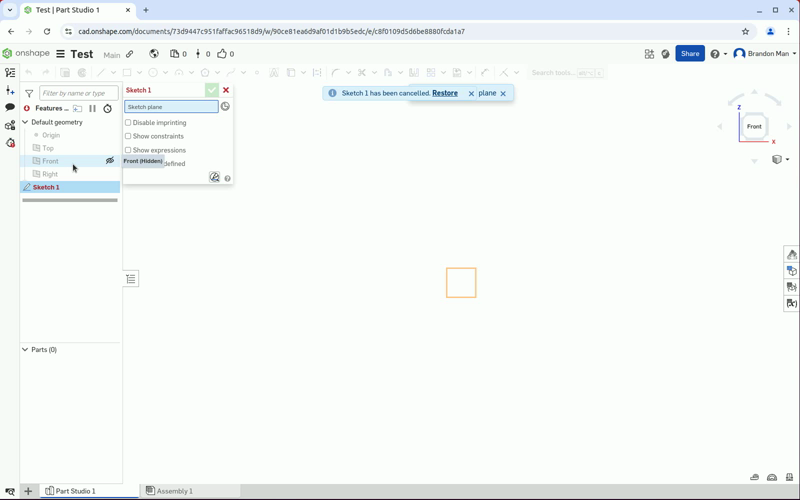
click(73, 163)
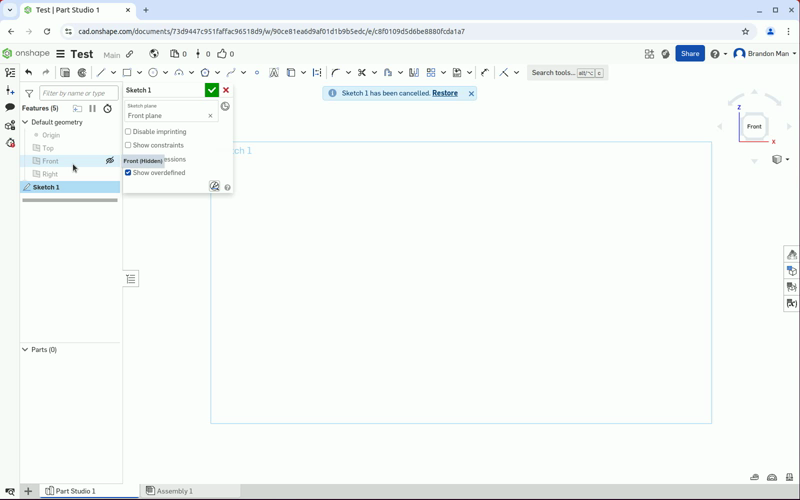
mouse_move(73, 352)
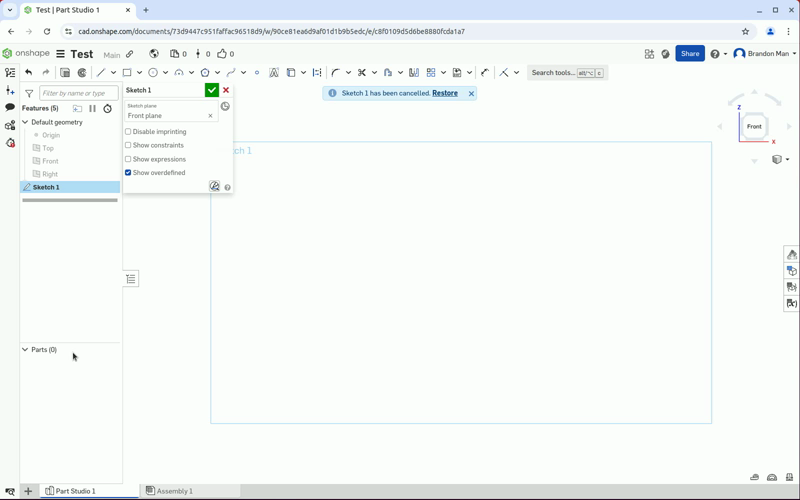
key(y)
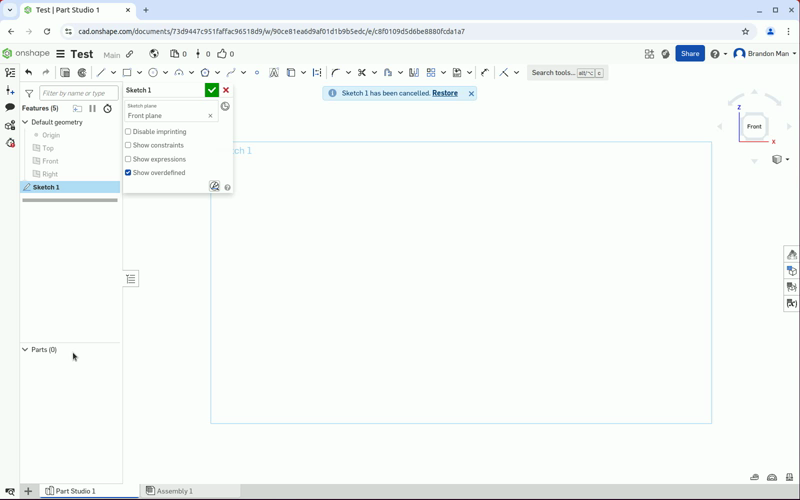
key(a)
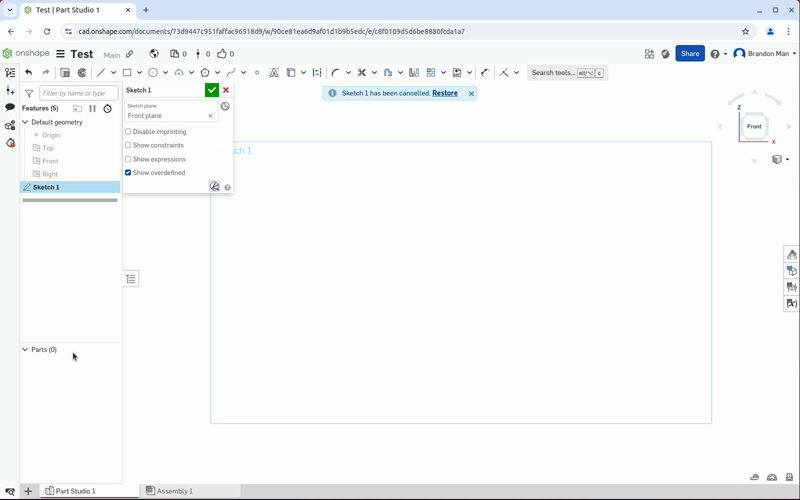
key_down(shift)
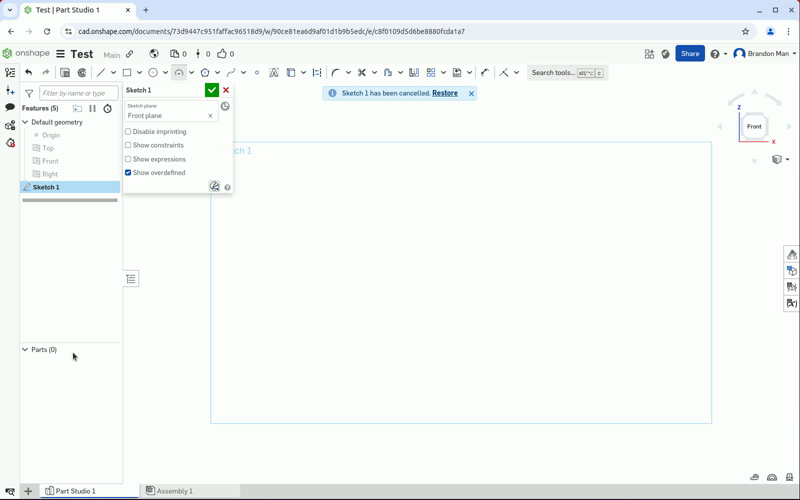
mouse_move(460, 261)
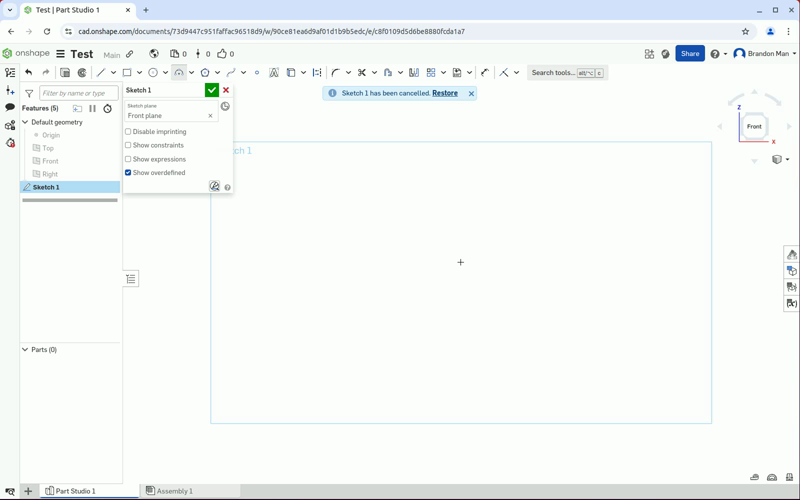
click(460, 261)
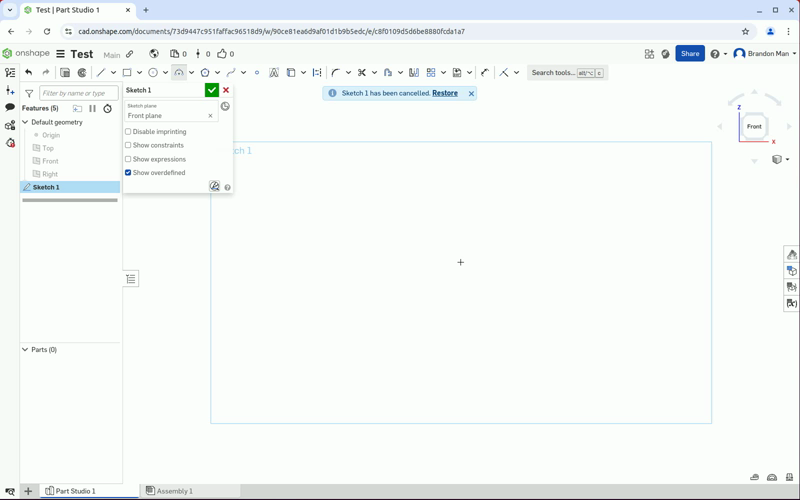
key_up(shift)
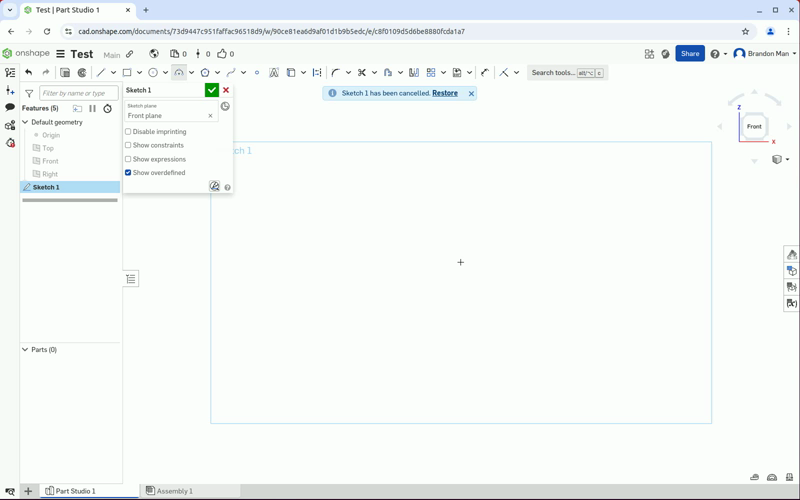
key_down(shift)
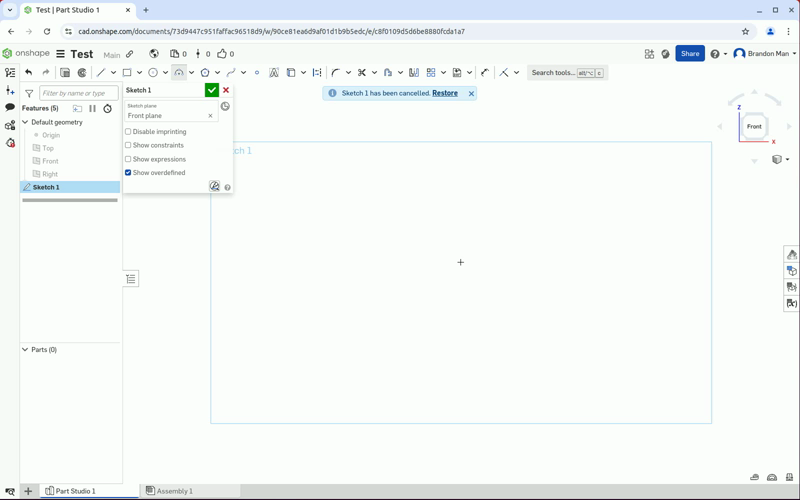
mouse_move(480, 274)
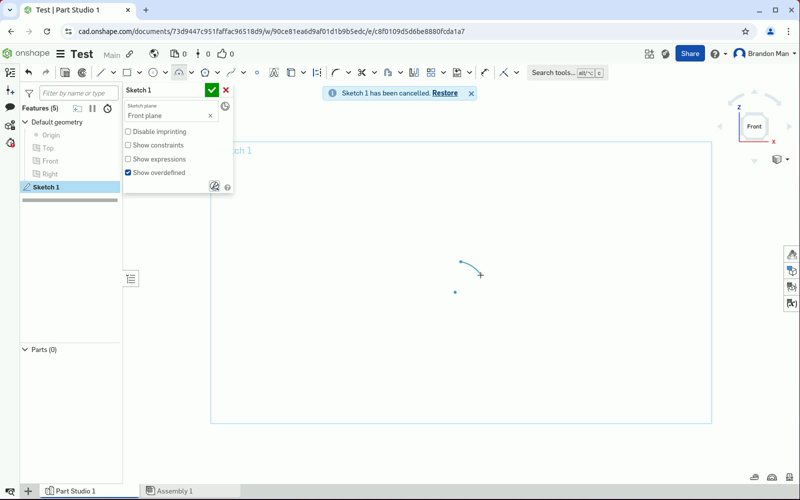
click(480, 274)
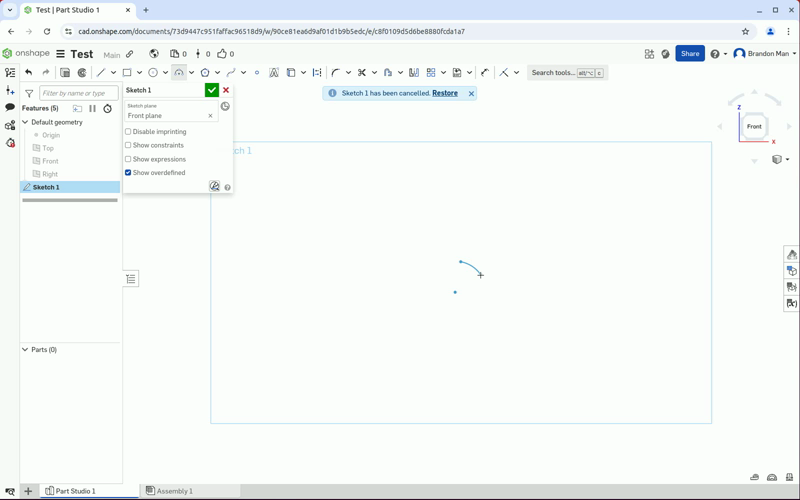
mouse_move(472, 265)
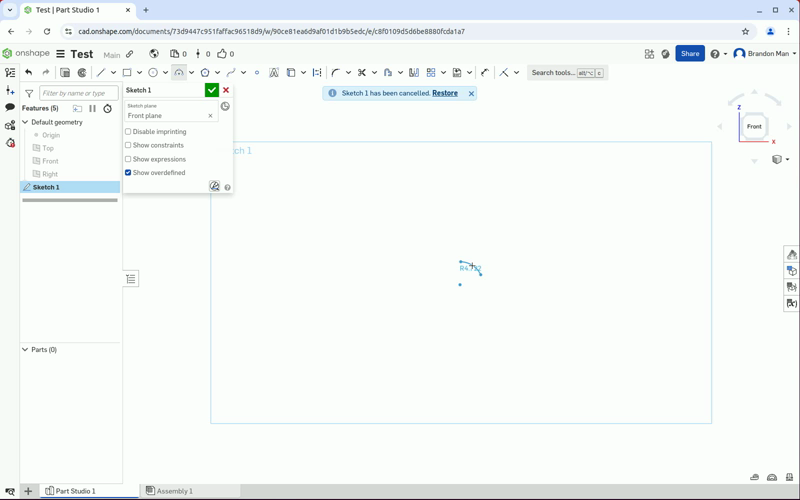
click(472, 265)
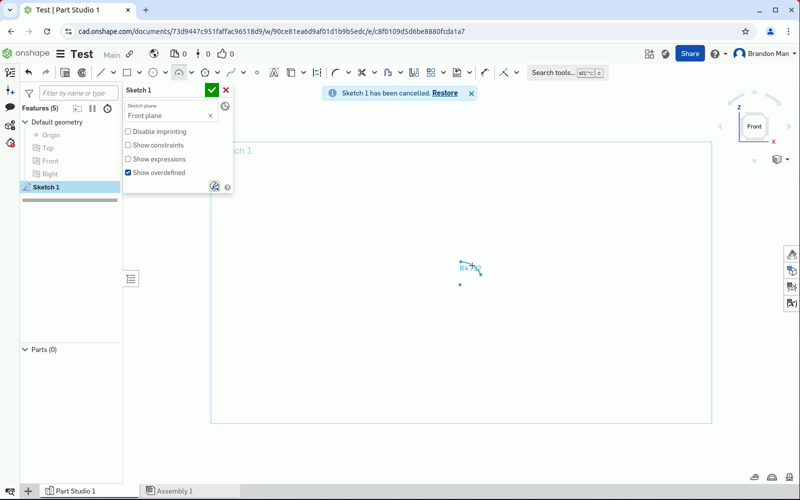
key_up(shift)
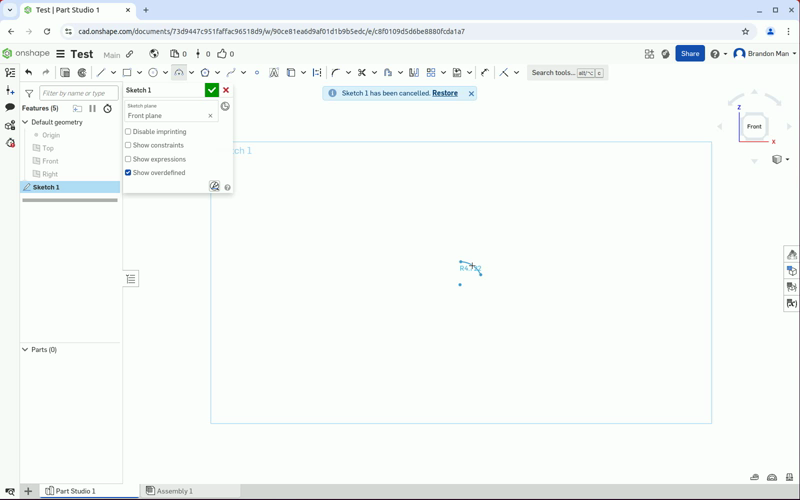
key(esc)
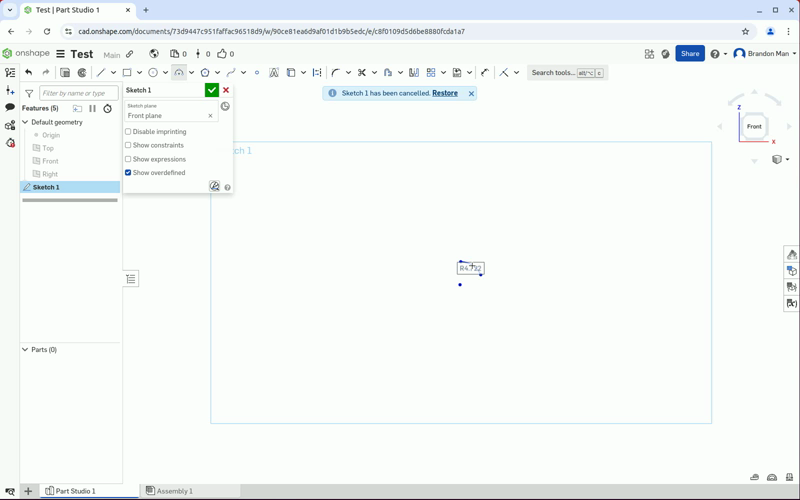
key(l)
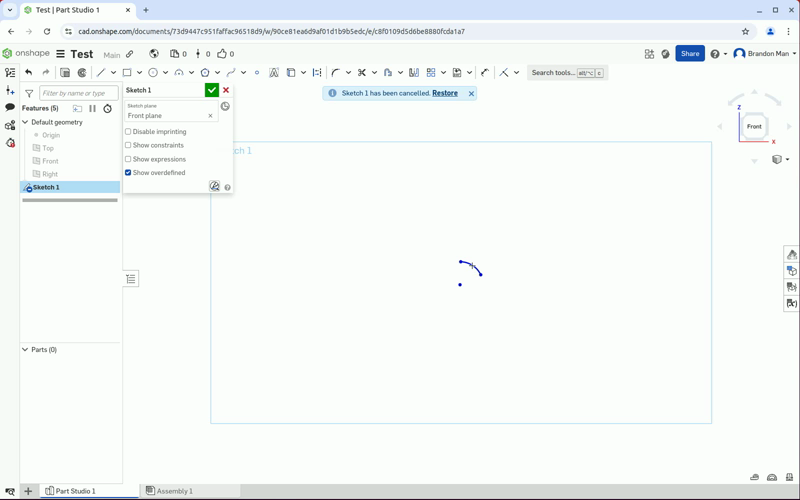
mouse_move(480, 274)
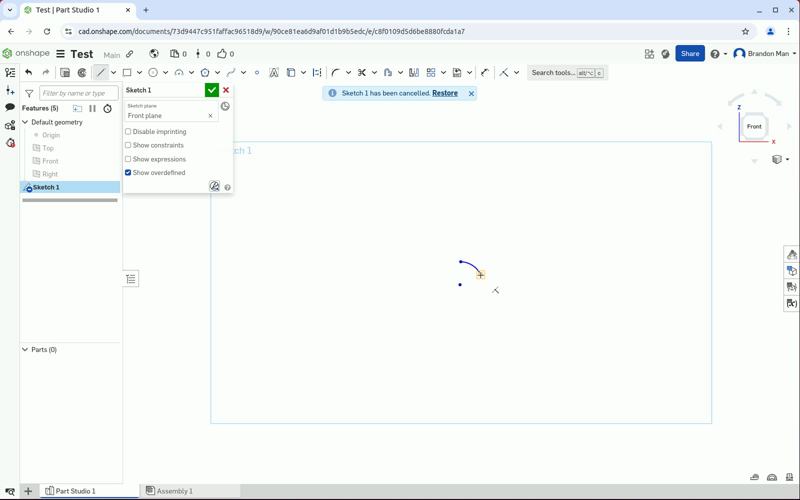
click(480, 274)
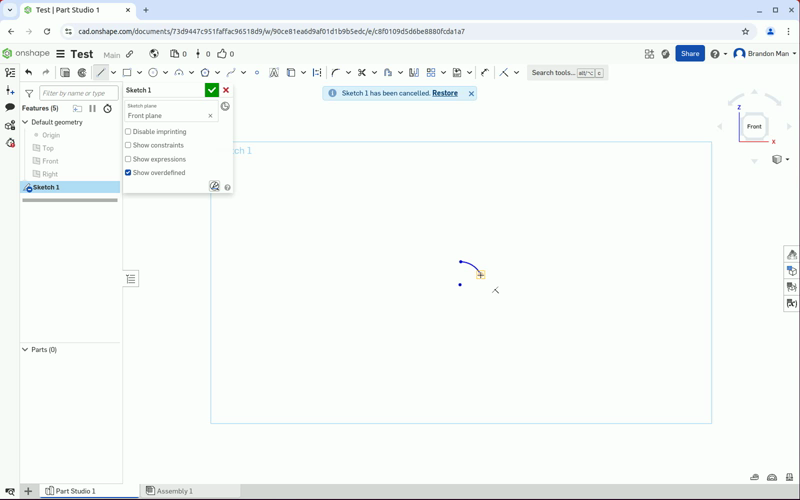
key_down(shift)
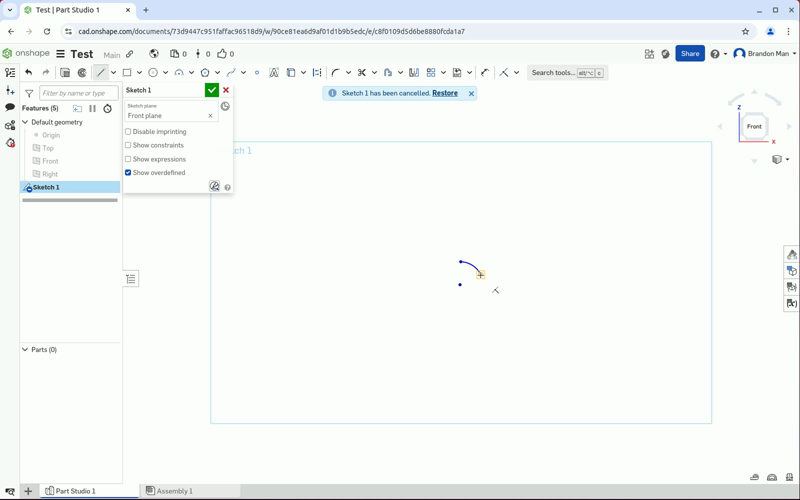
mouse_move(510, 274)
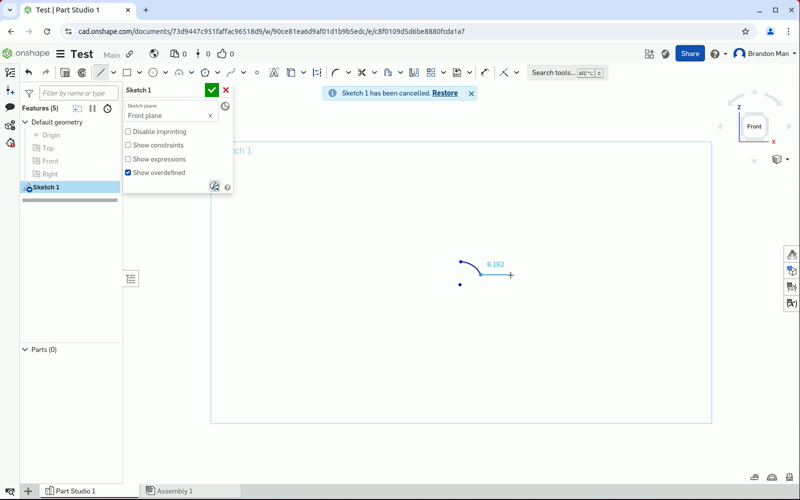
mouse_move(502, 274)
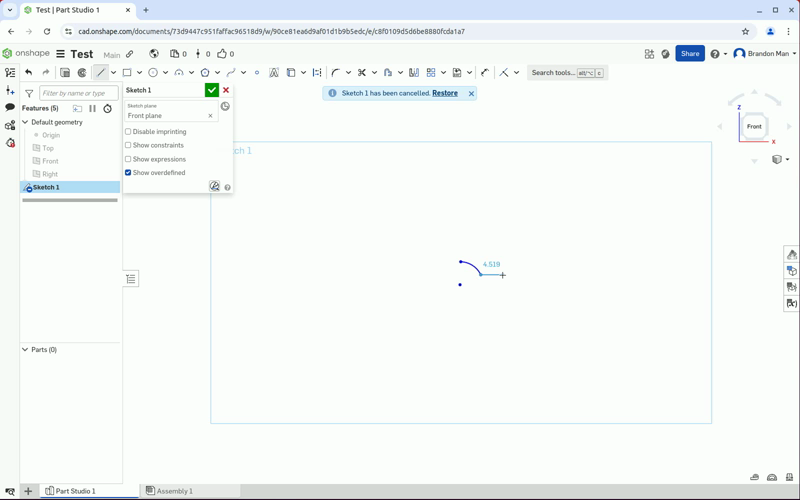
click(502, 274)
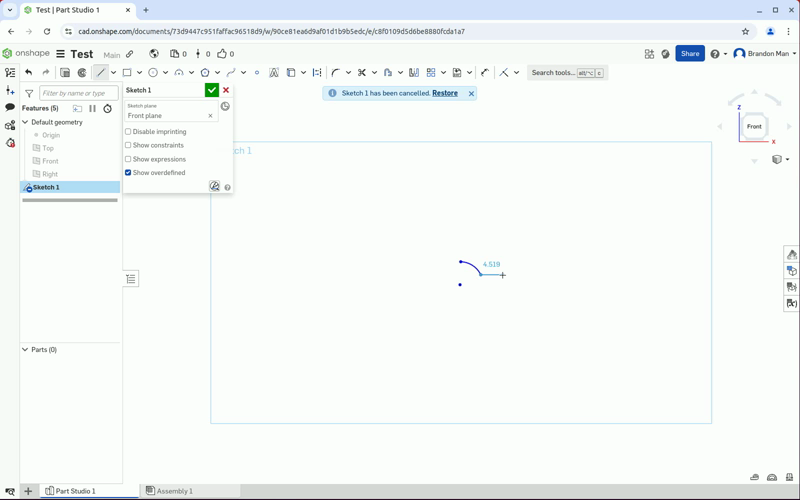
key_up(shift)
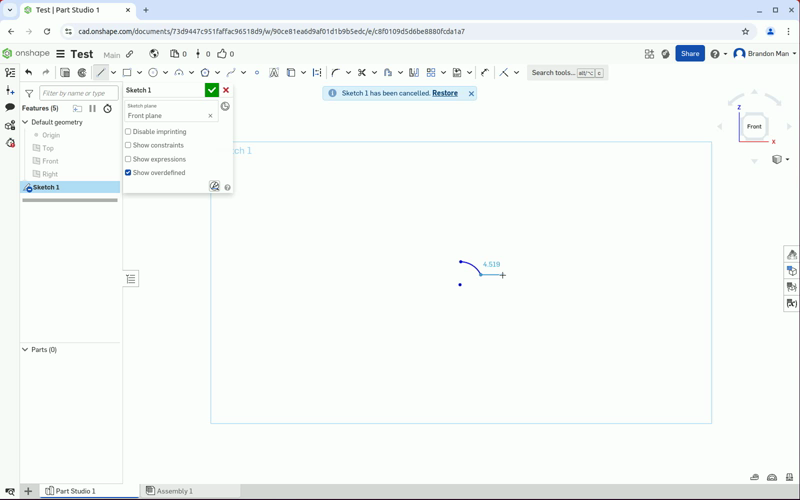
key(esc)
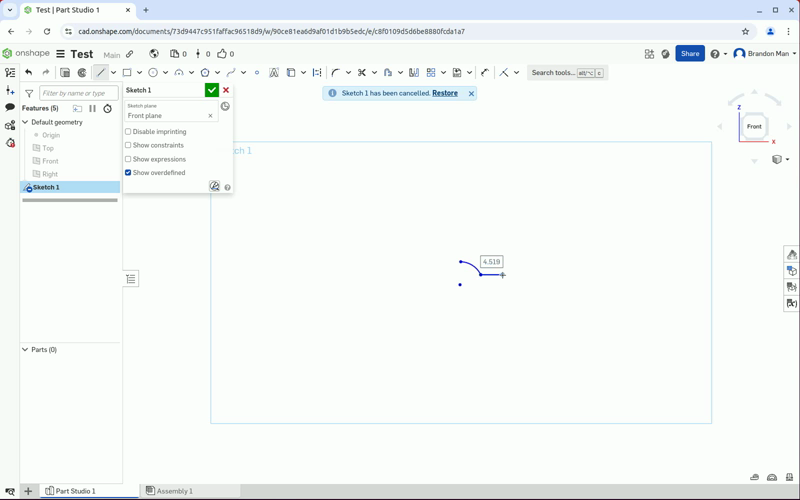
key(a)
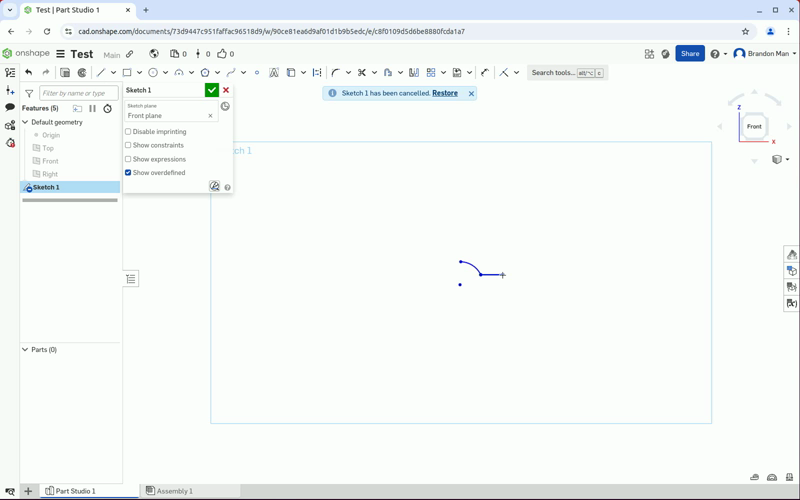
mouse_move(502, 274)
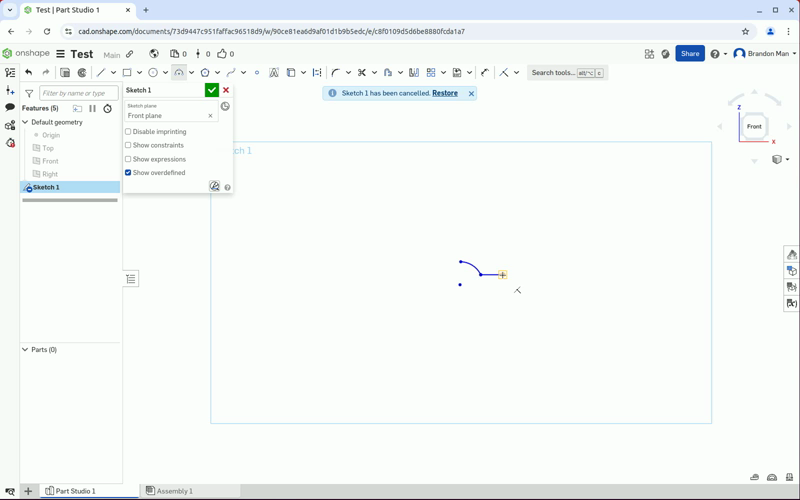
click(502, 274)
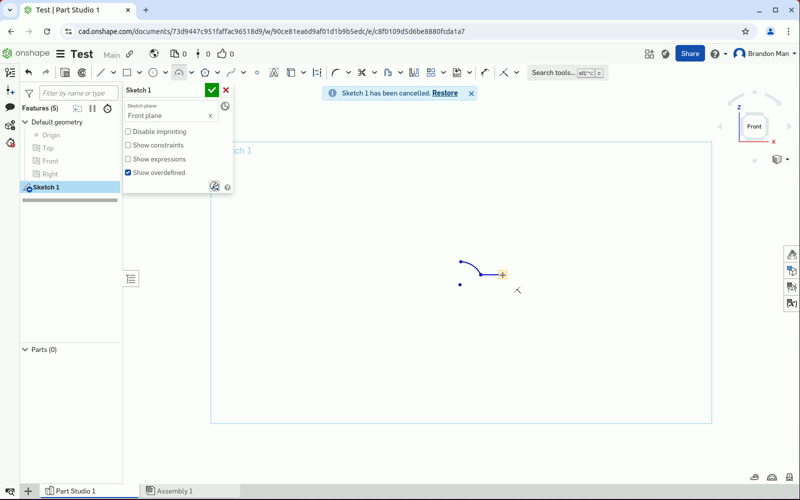
key_down(shift)
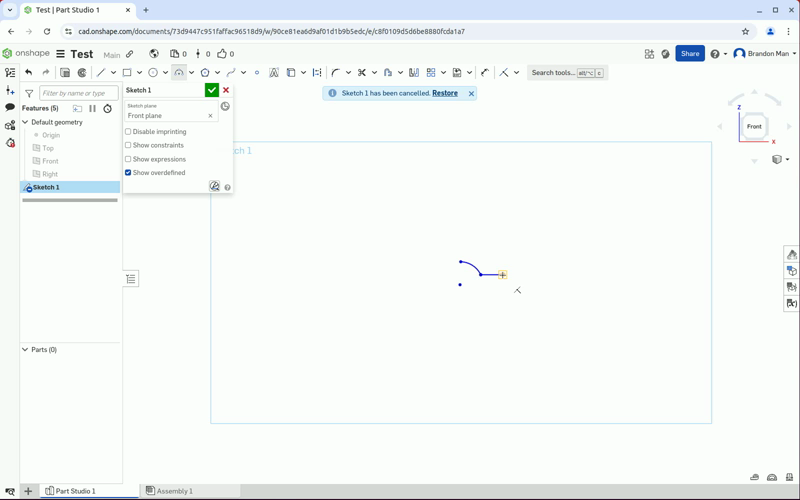
mouse_move(460, 239)
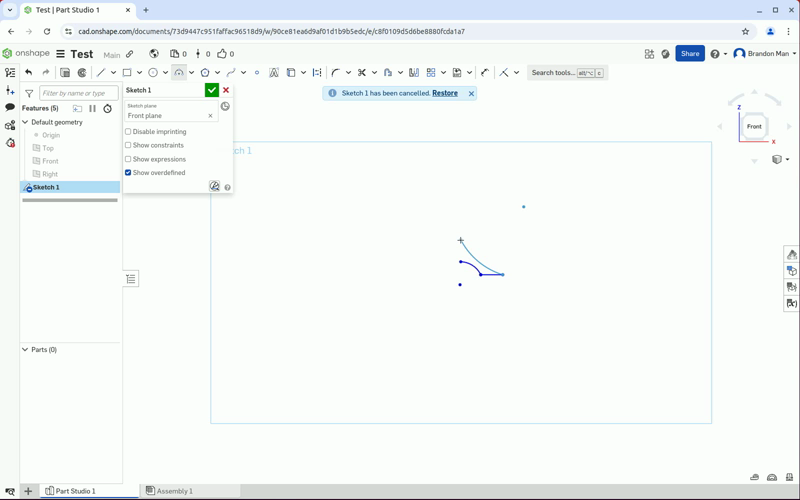
click(460, 239)
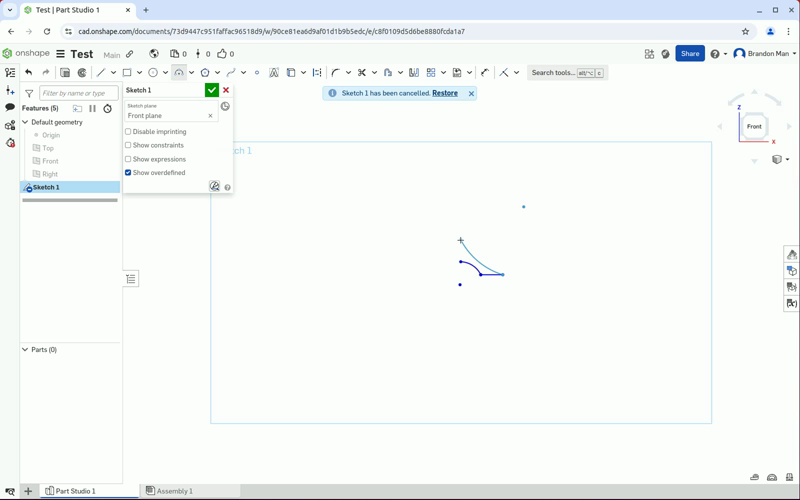
mouse_move(487, 249)
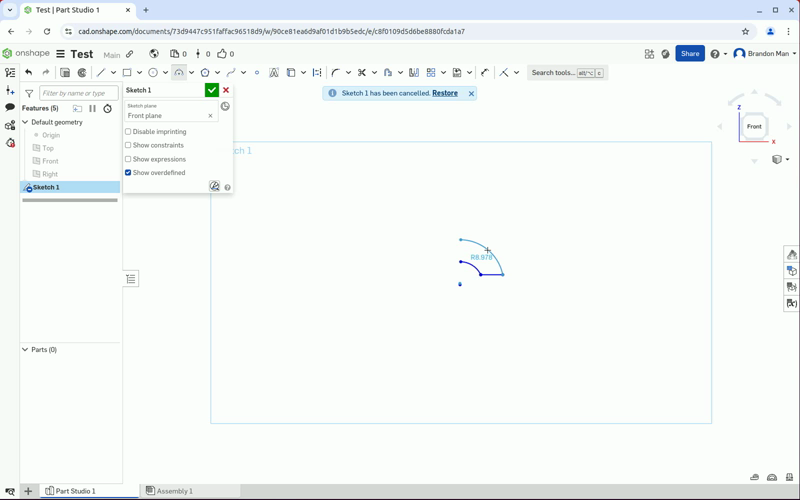
click(487, 249)
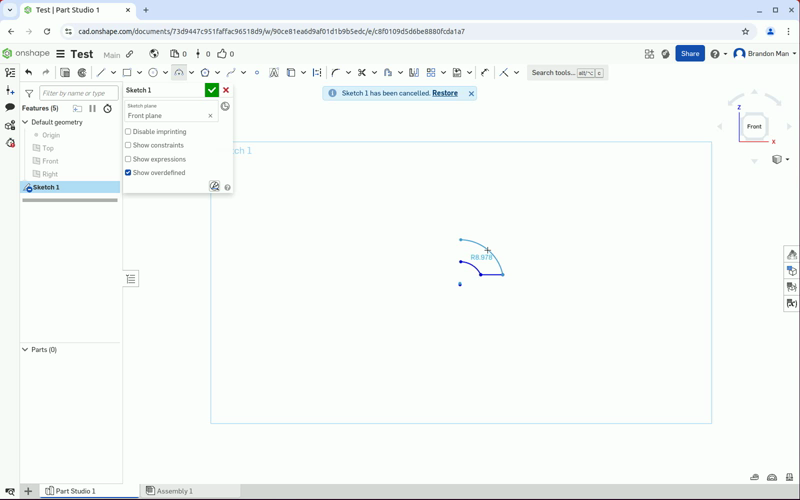
key_up(shift)
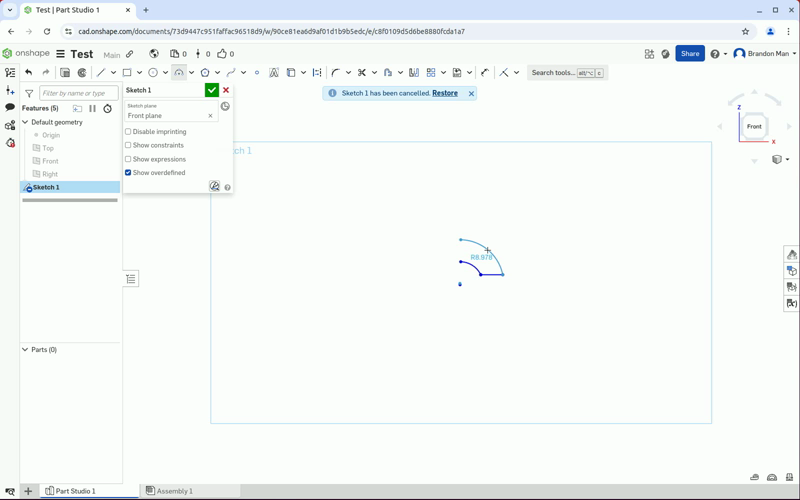
key(esc)
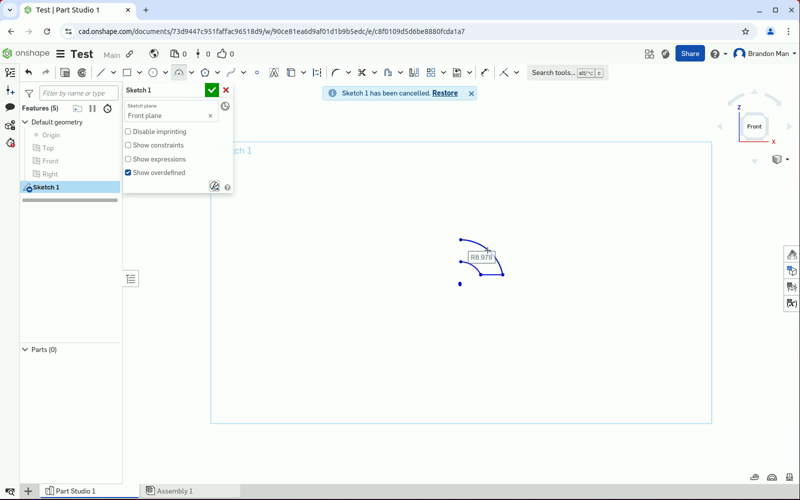
key(l)
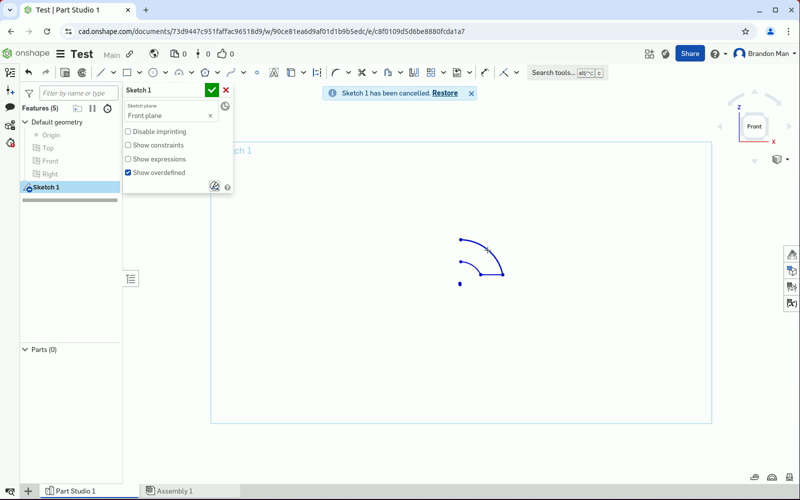
mouse_move(460, 239)
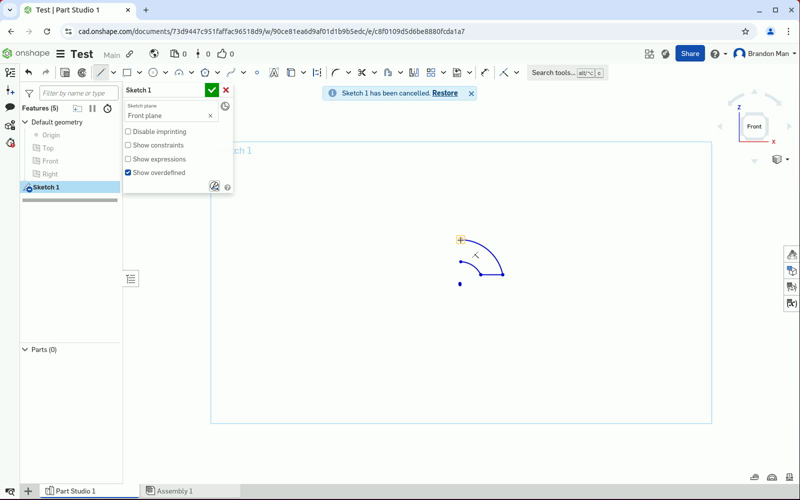
click(460, 239)
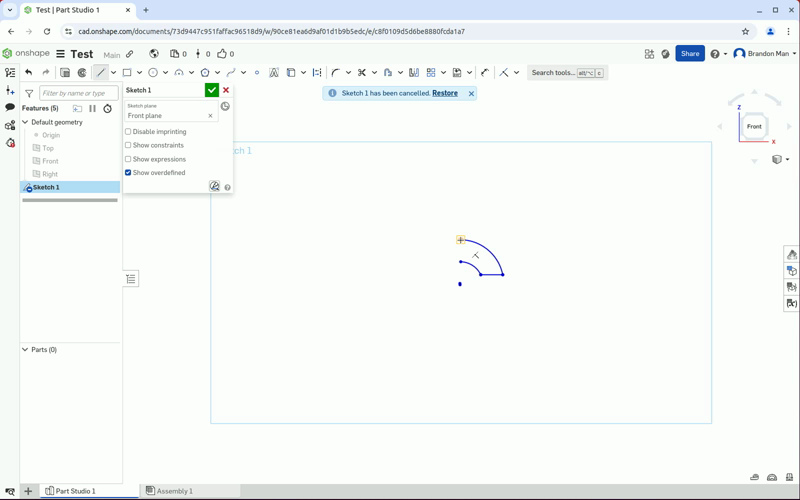
mouse_move(490, 239)
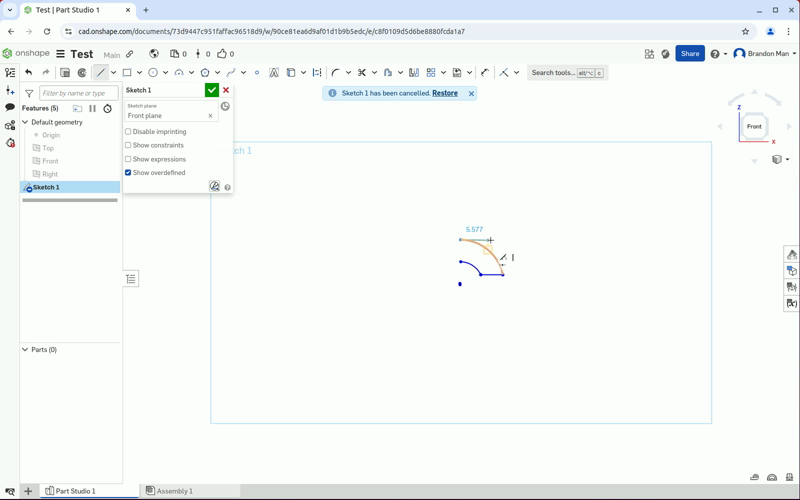
key_down(shift)
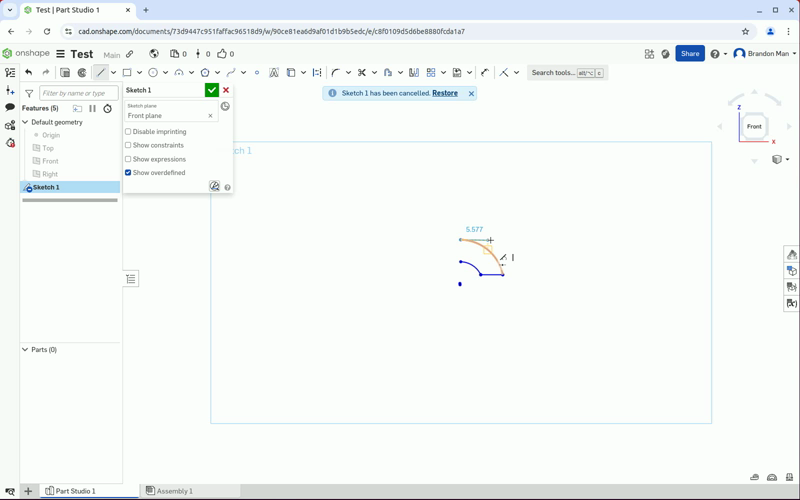
mouse_move(460, 261)
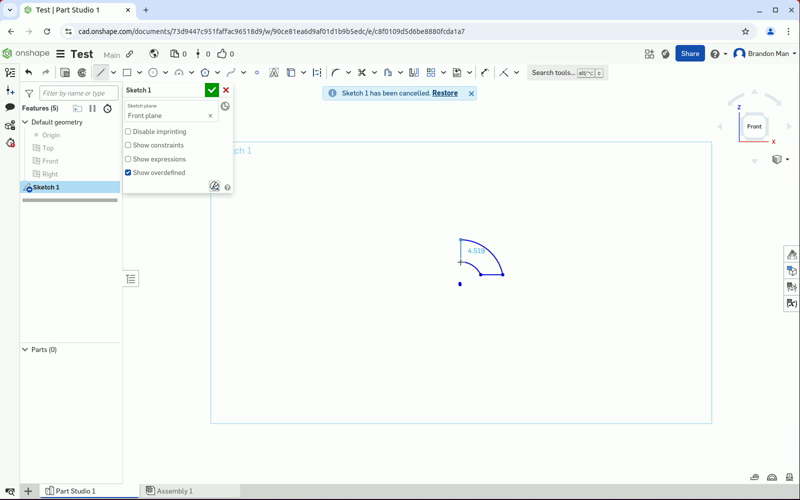
key_up(shift)
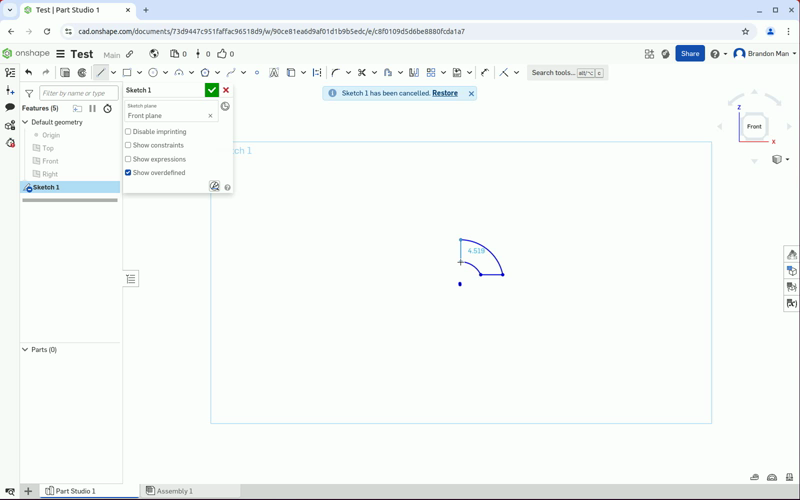
click(460, 261)
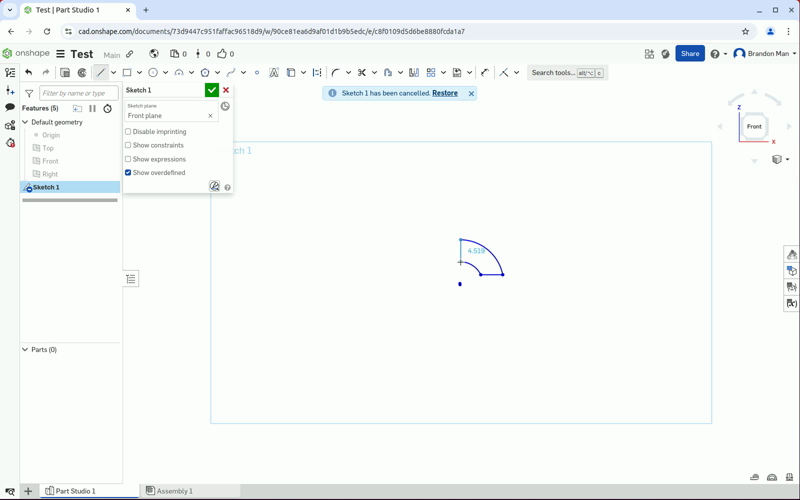
key(esc)
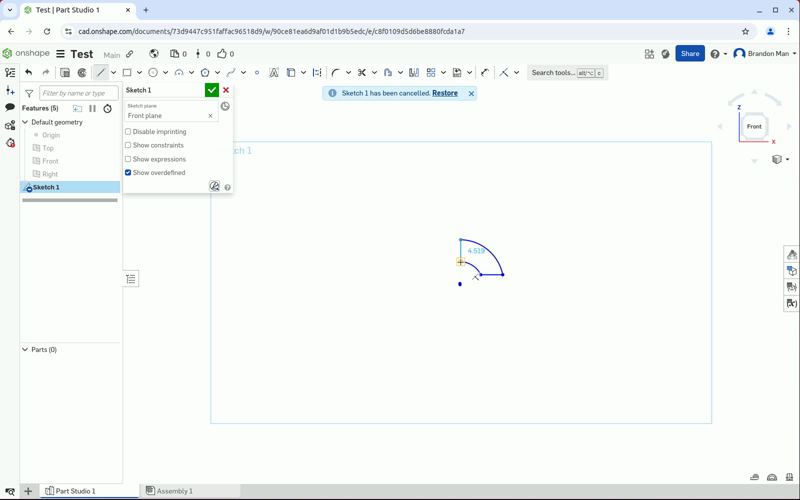
mouse_move(479, 248)
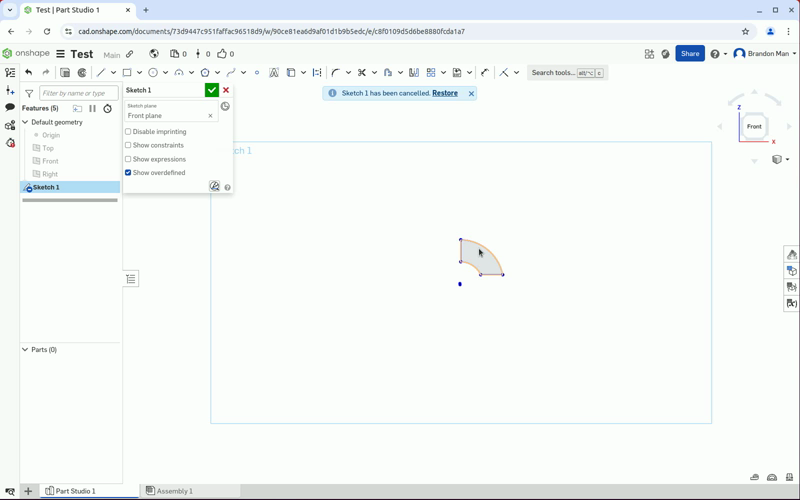
scroll(6)
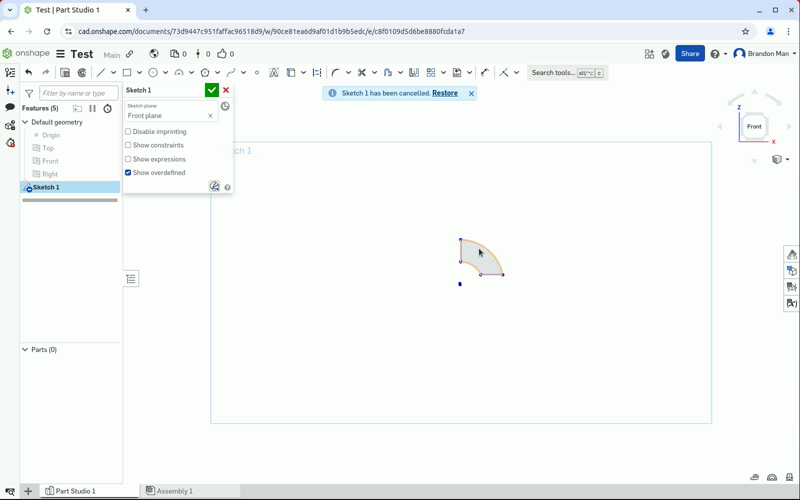
scroll(6)
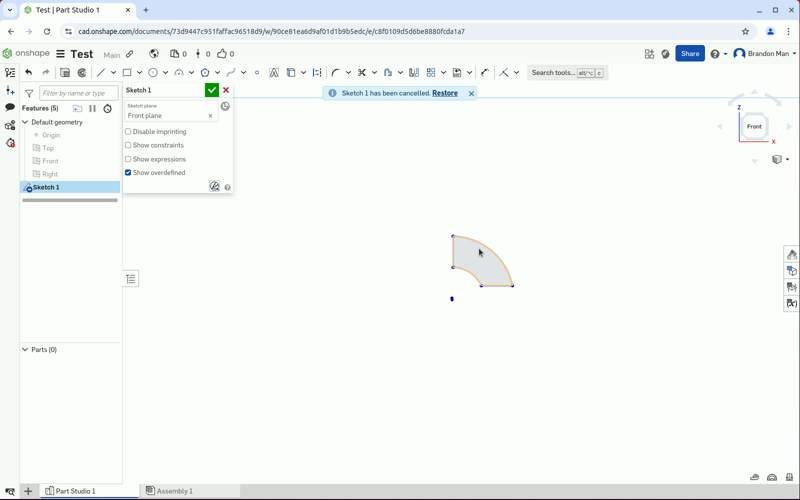
scroll(6)
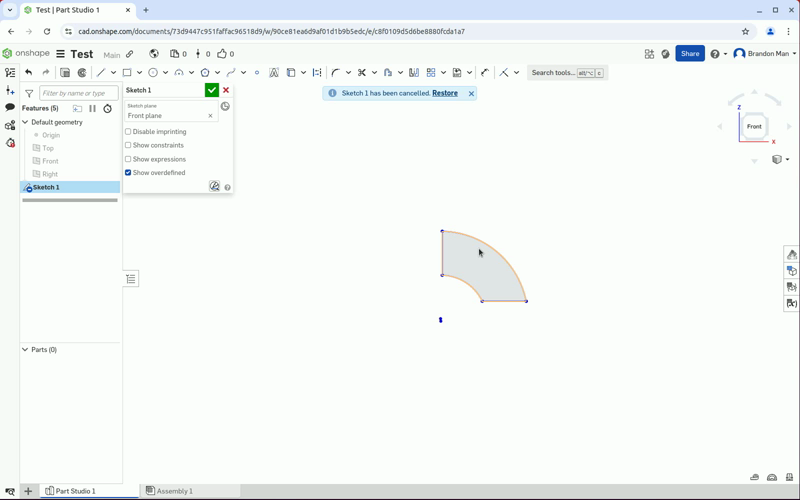
scroll(6)
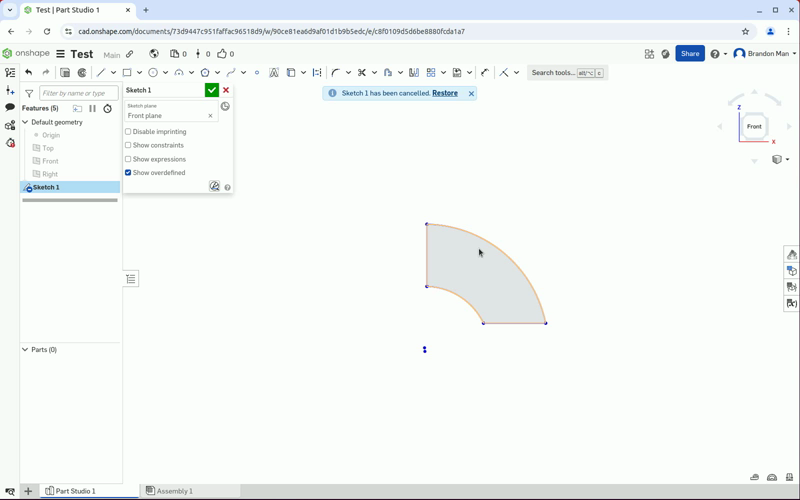
scroll(6)
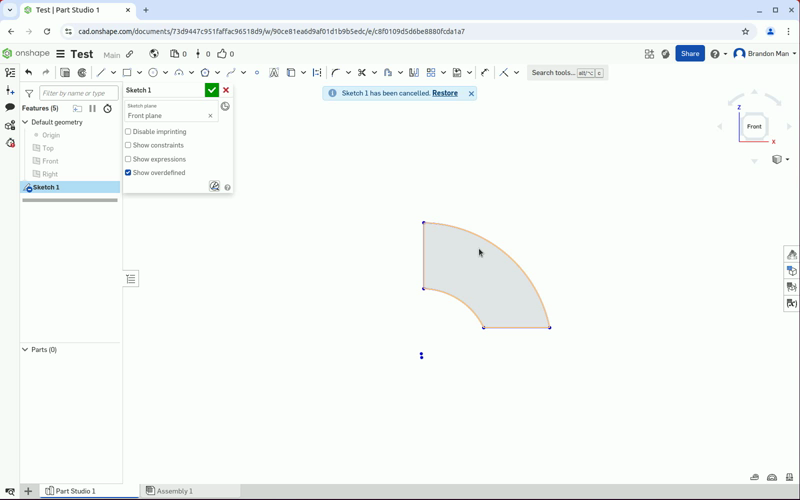
scroll(6)
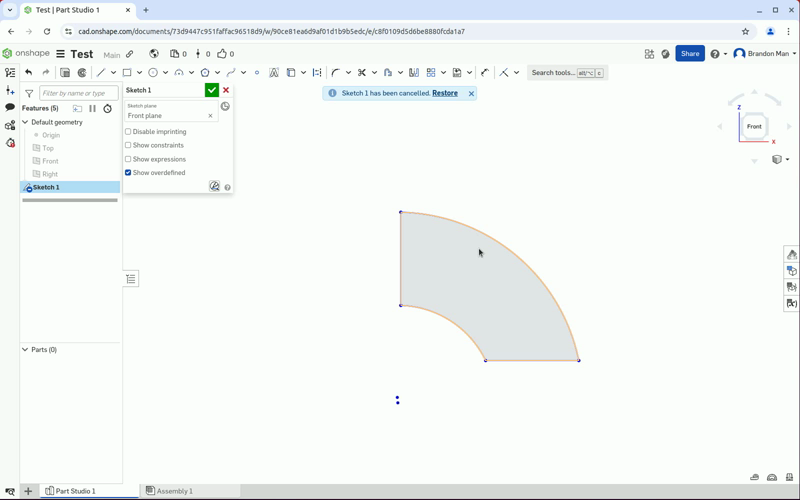
scroll(6)
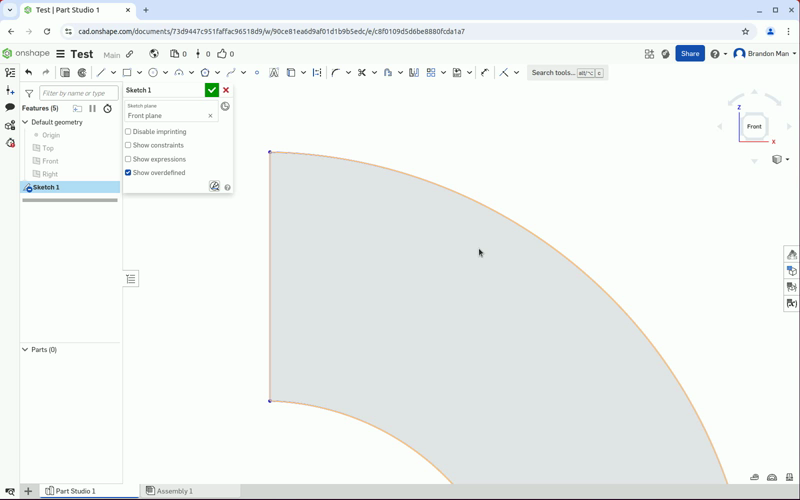
click(479, 248)
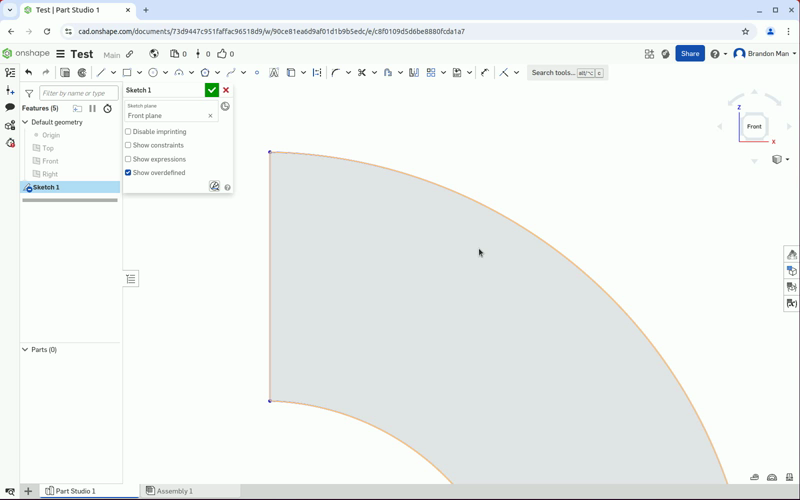
scroll(-6)
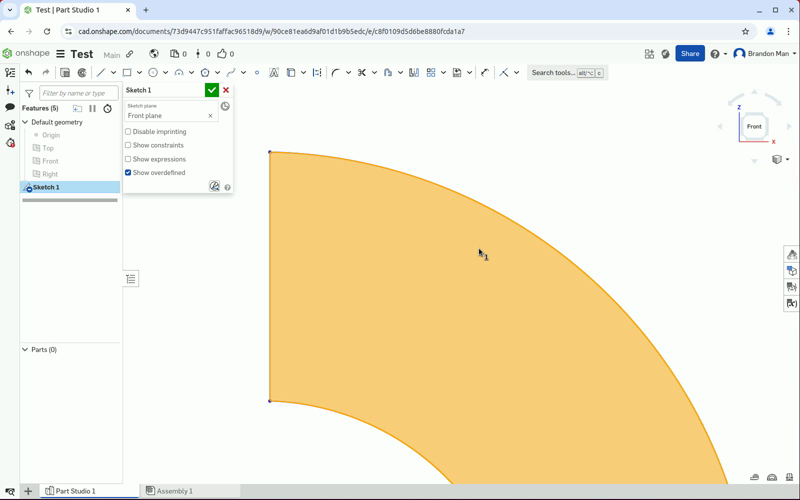
scroll(-6)
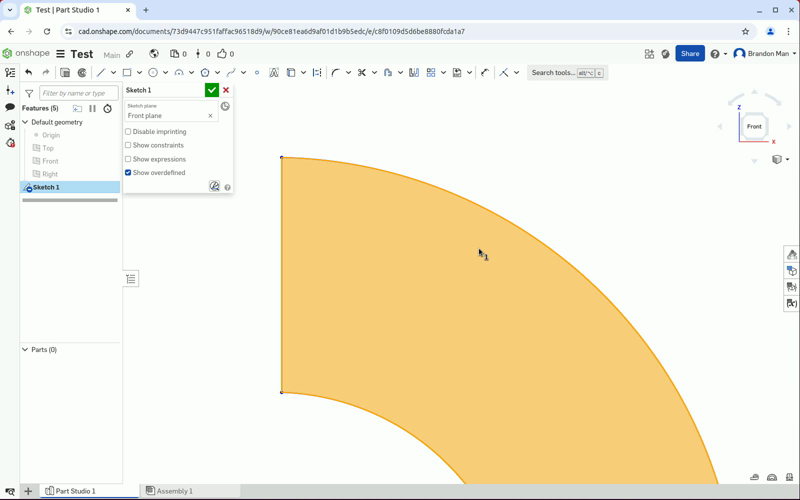
scroll(-6)
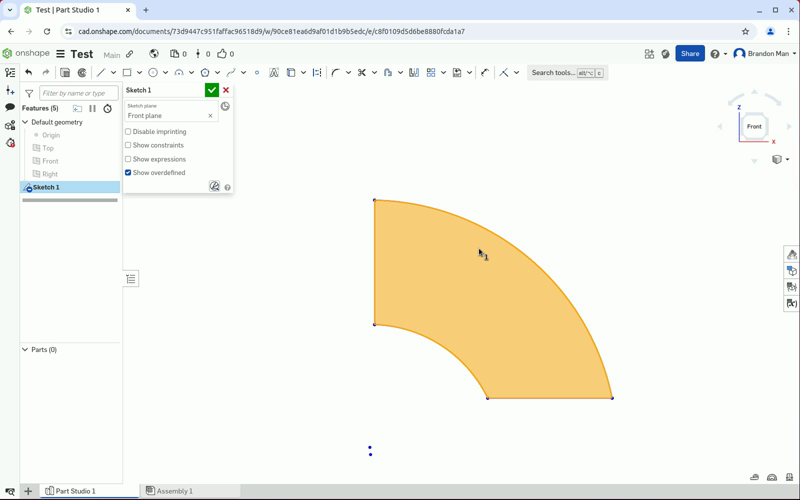
scroll(-6)
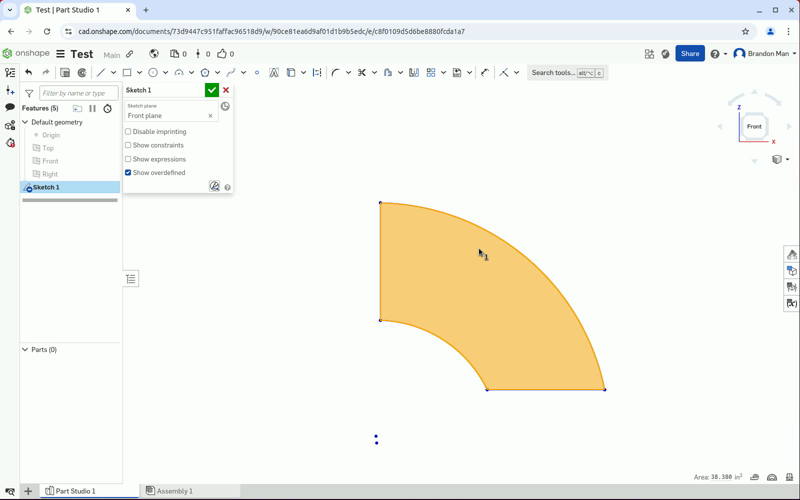
scroll(-6)
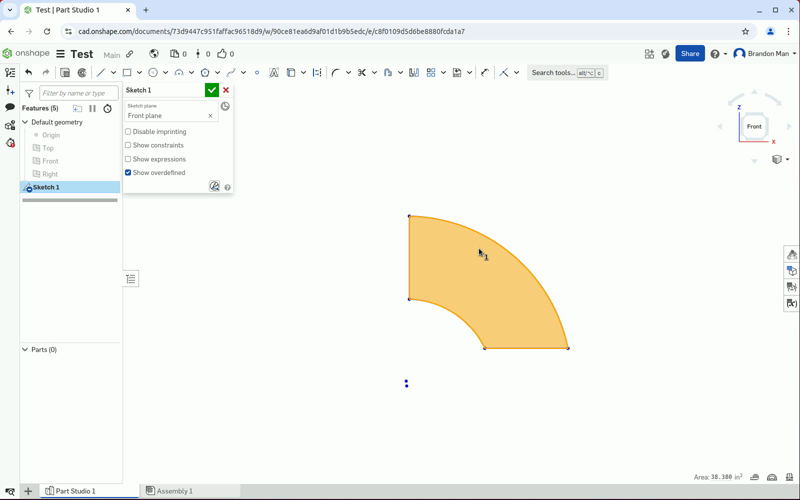
scroll(-6)
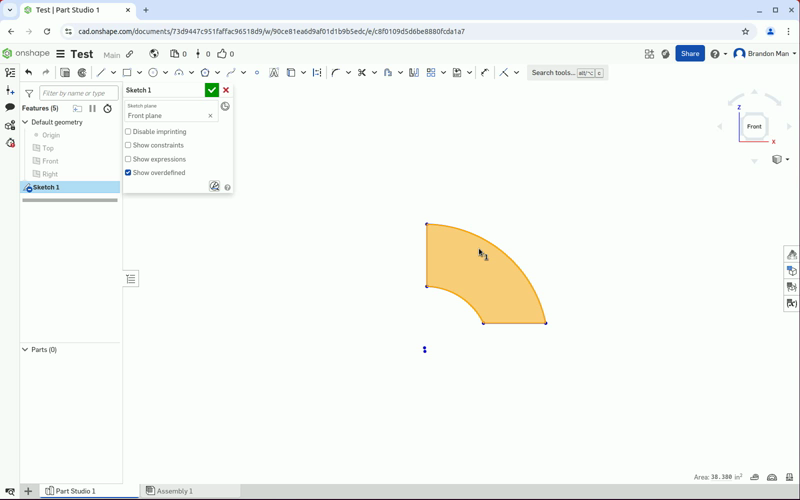
scroll(-6)
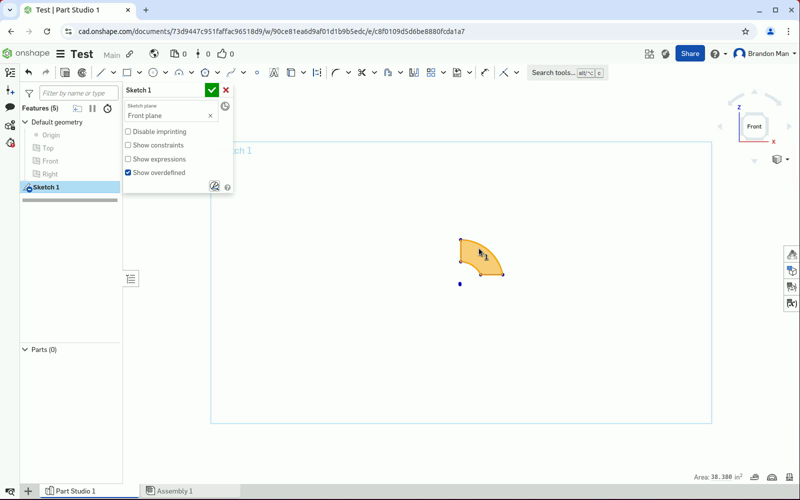
mouse_move(73, 352)
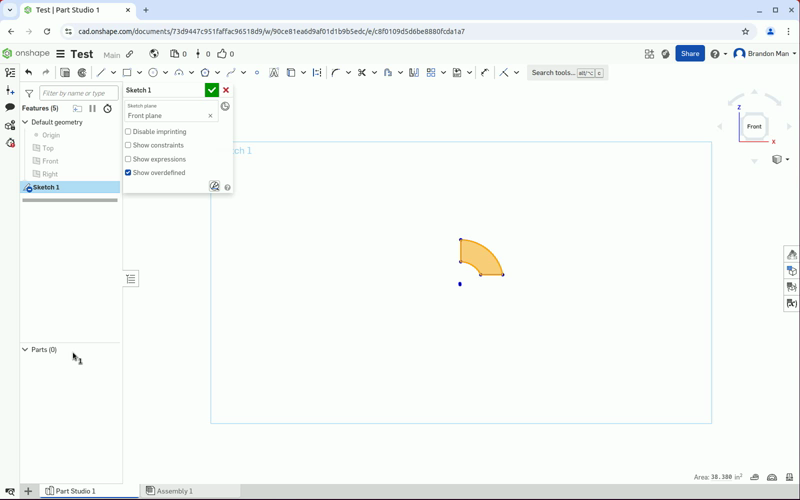
key(shift+y)
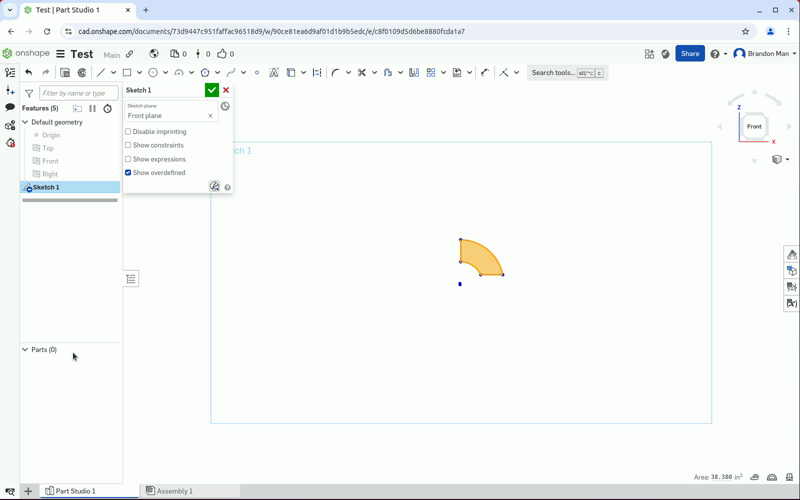
key(shift+e)
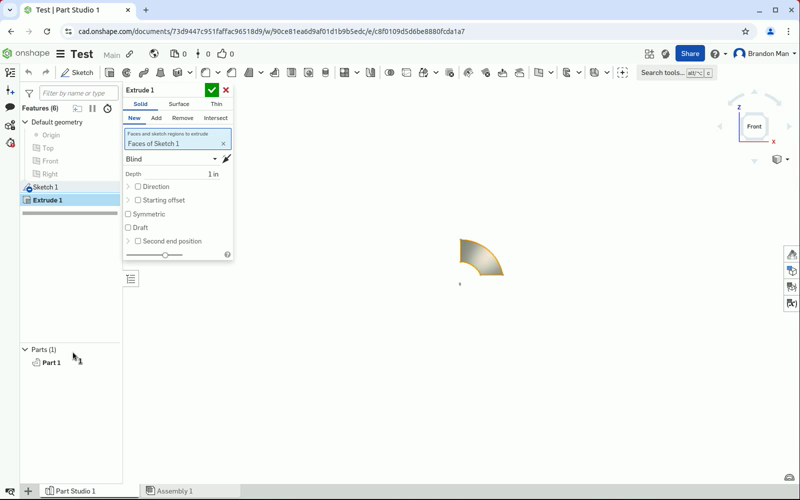
mouse_move(143, 106)
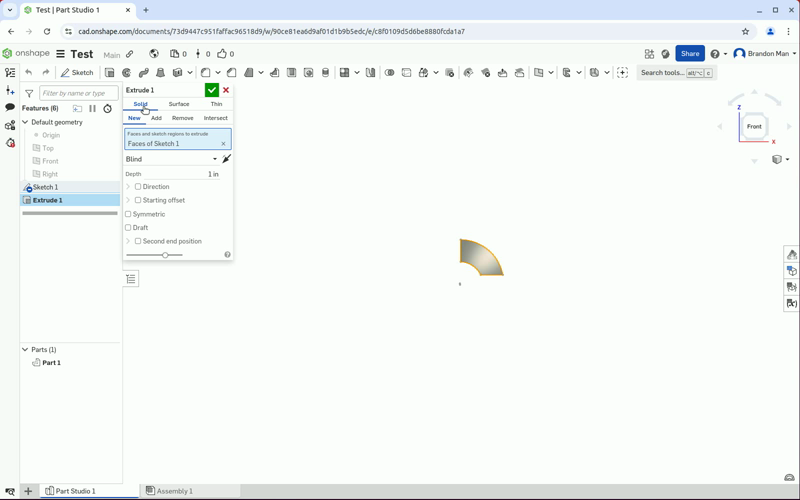
click(143, 106)
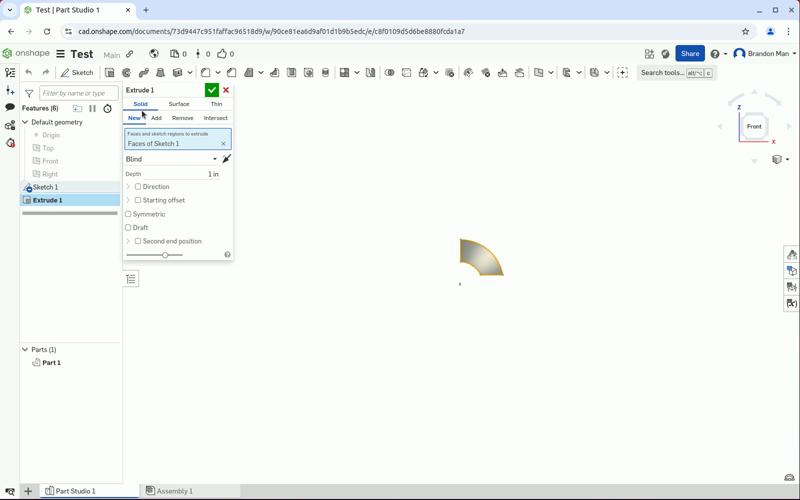
mouse_move(137, 120)
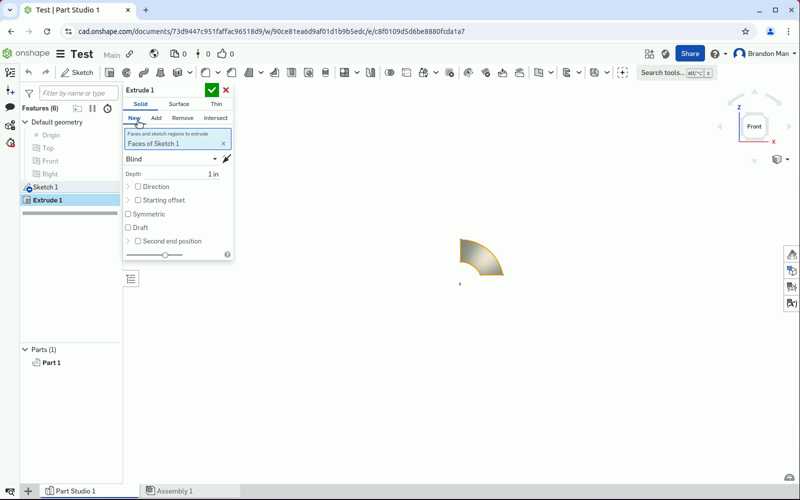
click(137, 120)
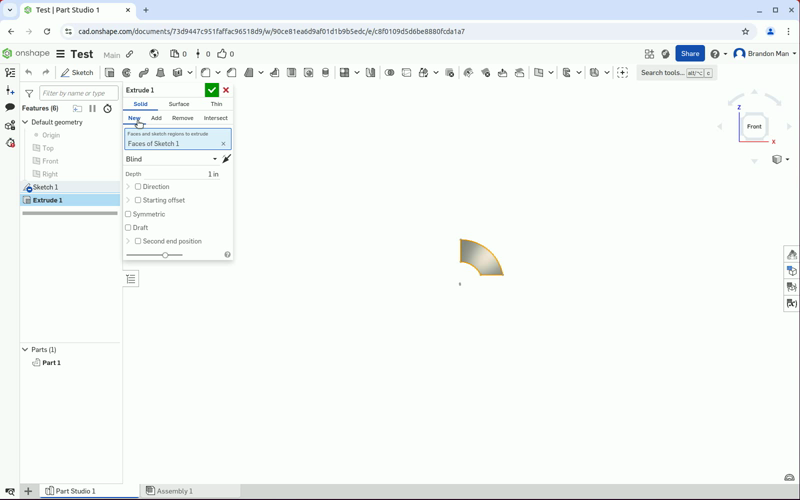
key(tab, 4)
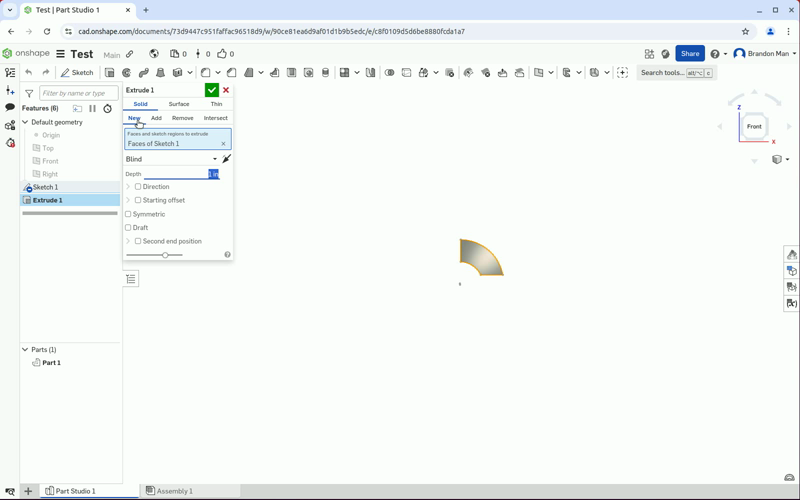
text(23.108)
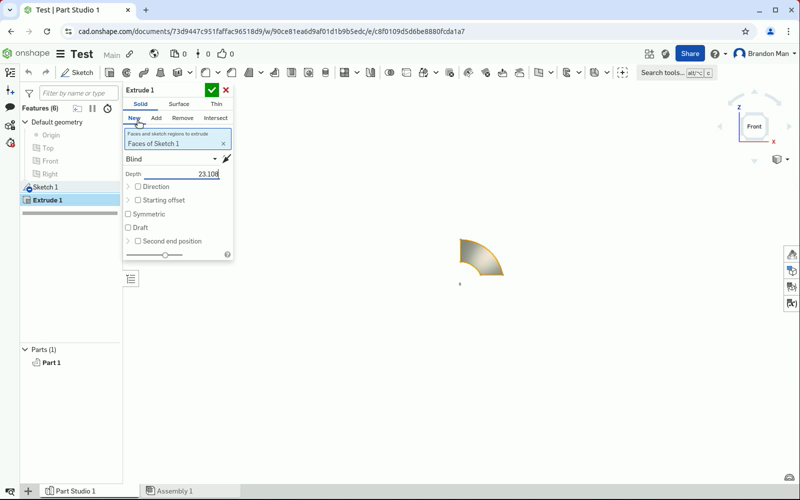
key(enter)
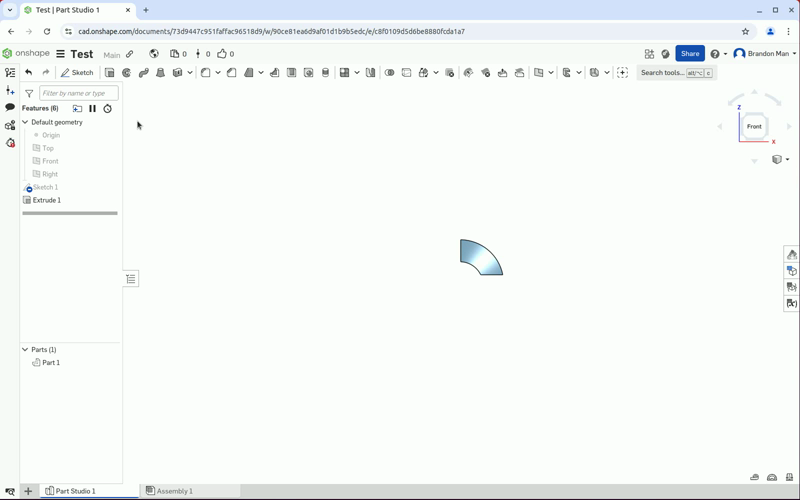
key(shift+h)
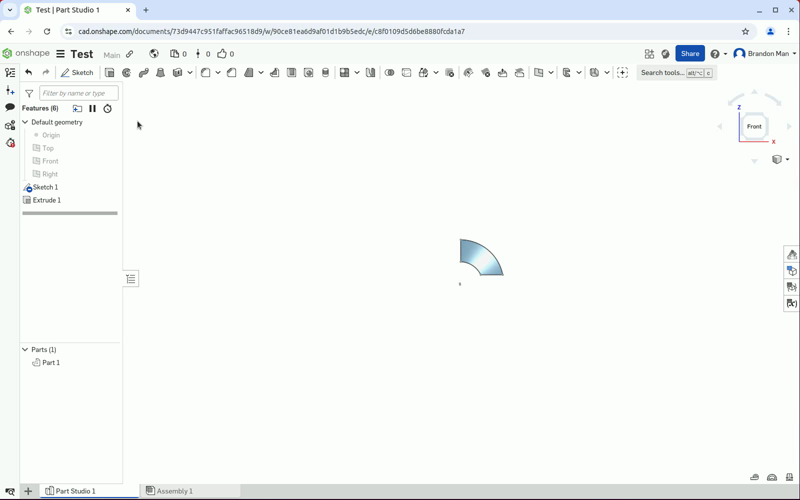
key(shift+h)
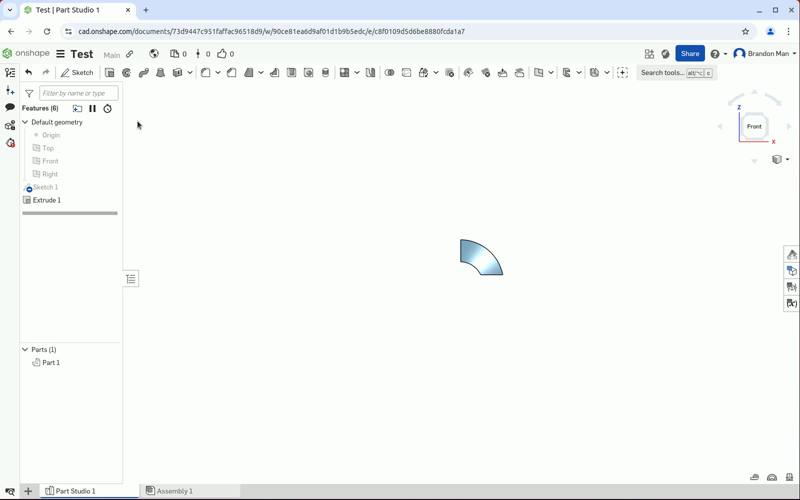
mouse_move(73, 189)
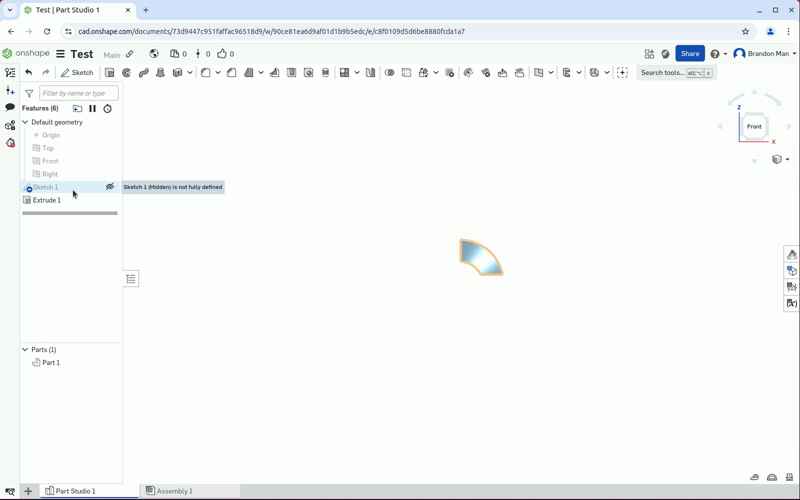
click(73, 189)
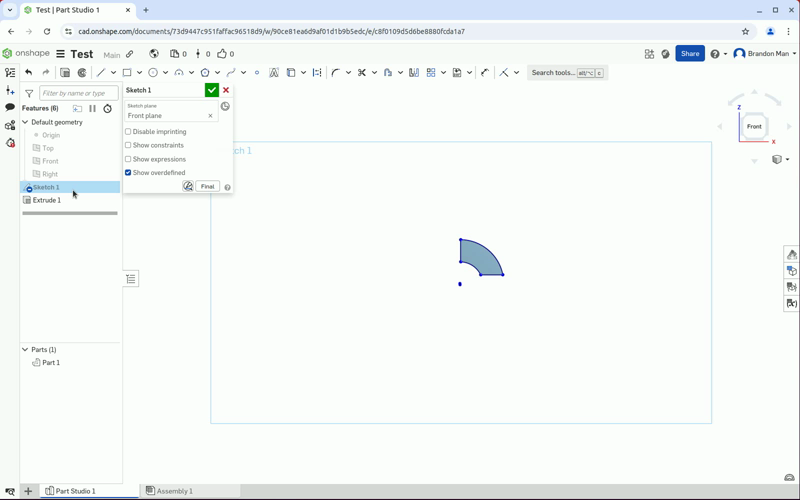
mouse_move(229, 92)
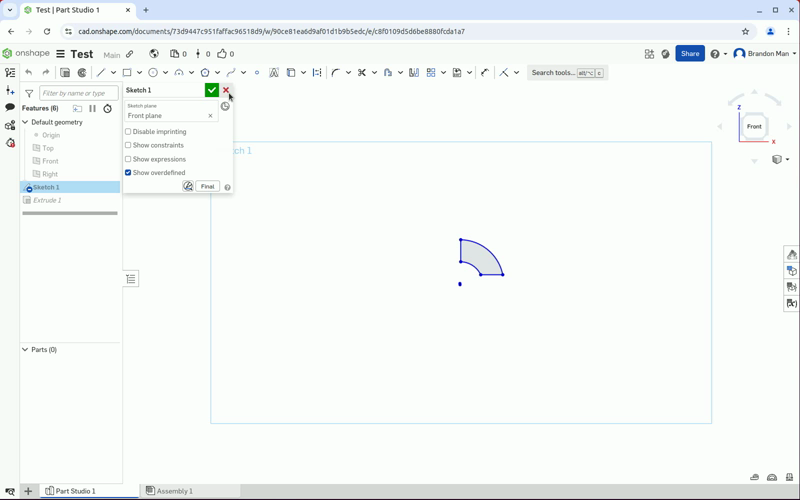
click(229, 92)
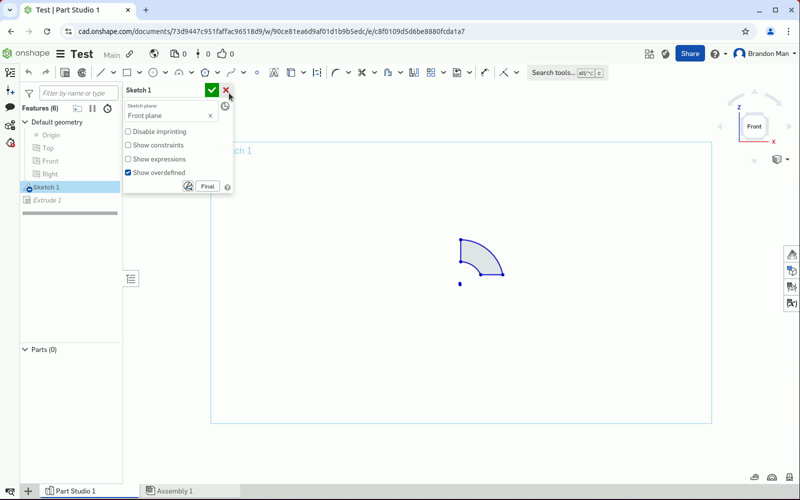
key(shift+s)
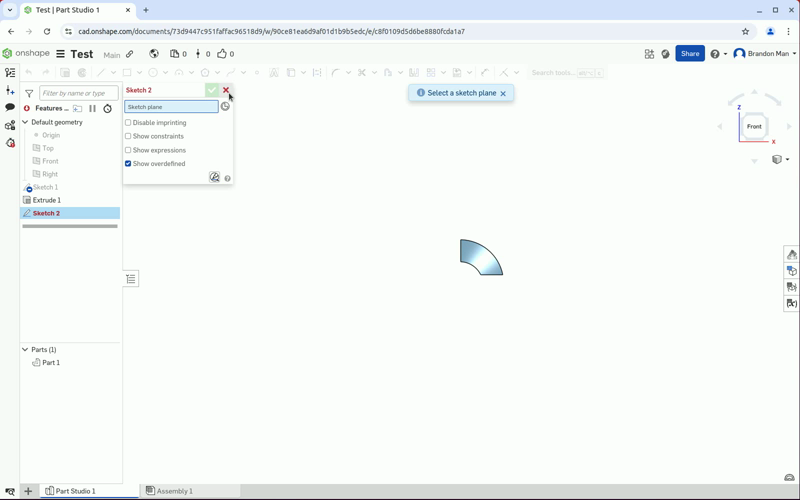
mouse_move(73, 163)
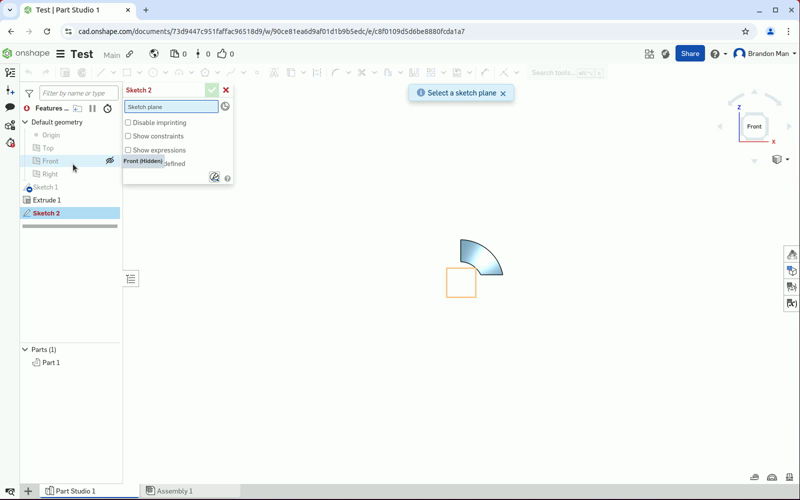
click(73, 163)
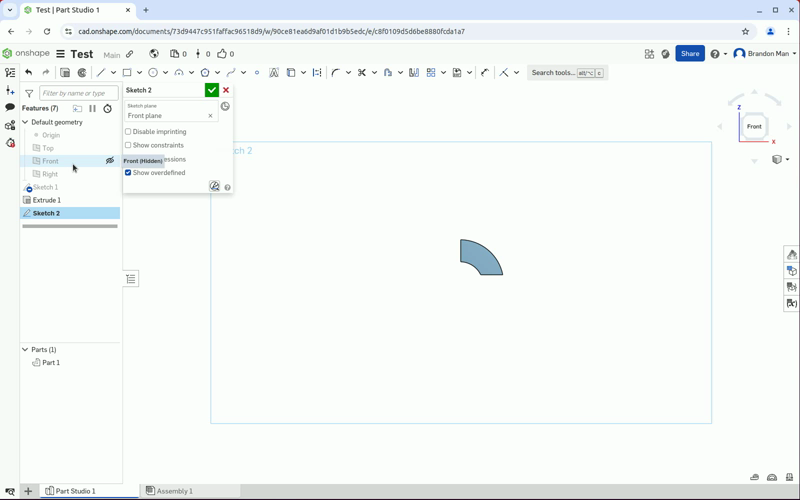
mouse_move(73, 352)
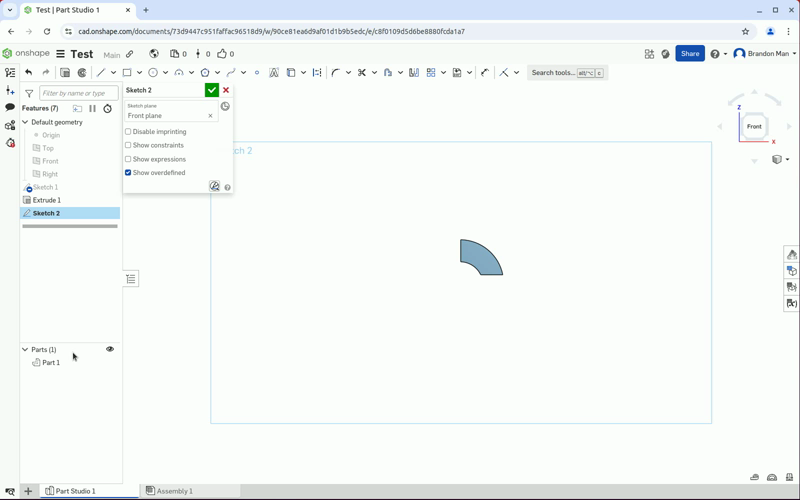
key(y)
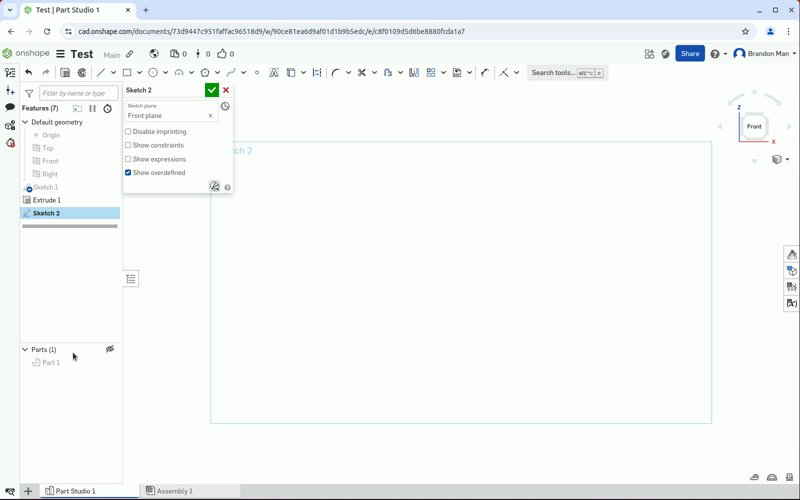
key(l)
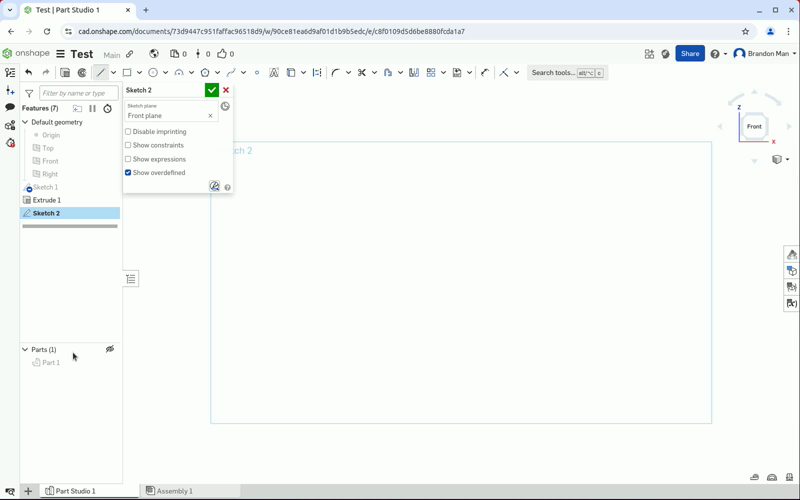
key_down(shift)
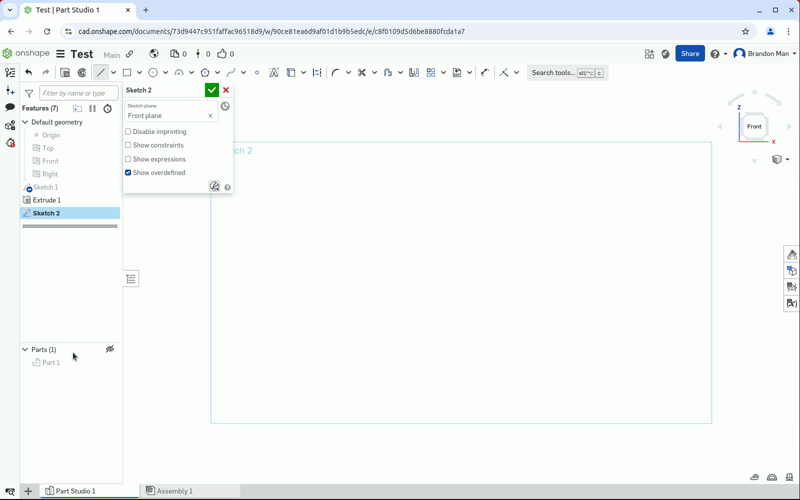
mouse_move(419, 273)
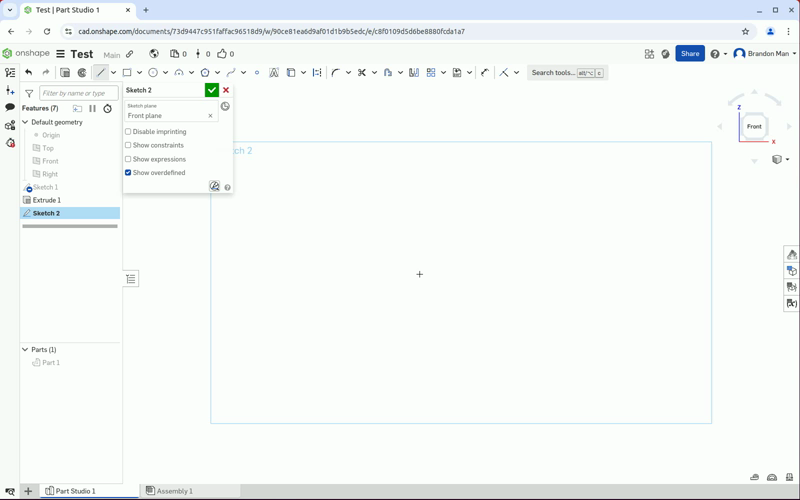
click(419, 273)
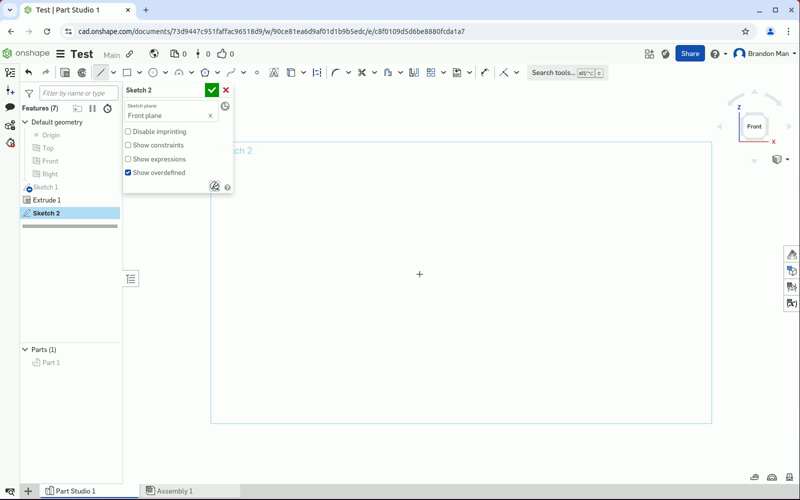
key_up(shift)
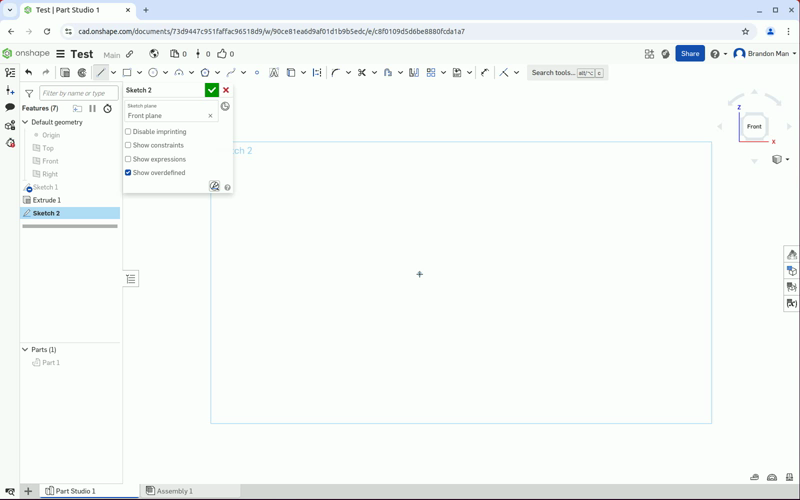
key_down(shift)
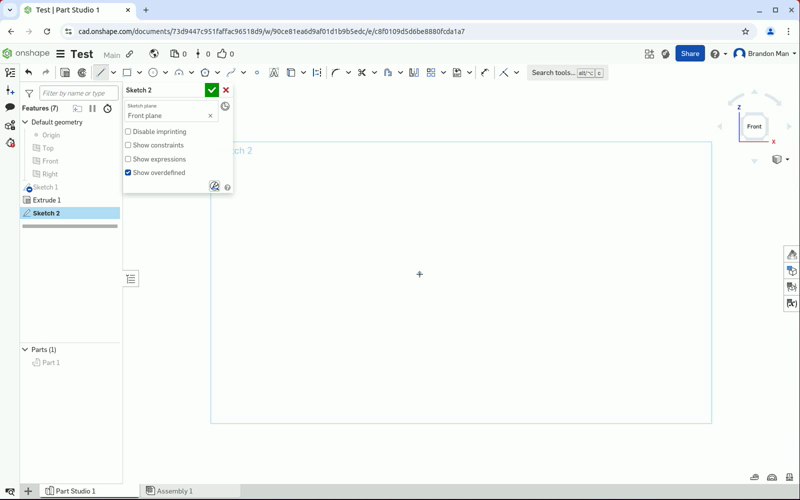
mouse_move(449, 273)
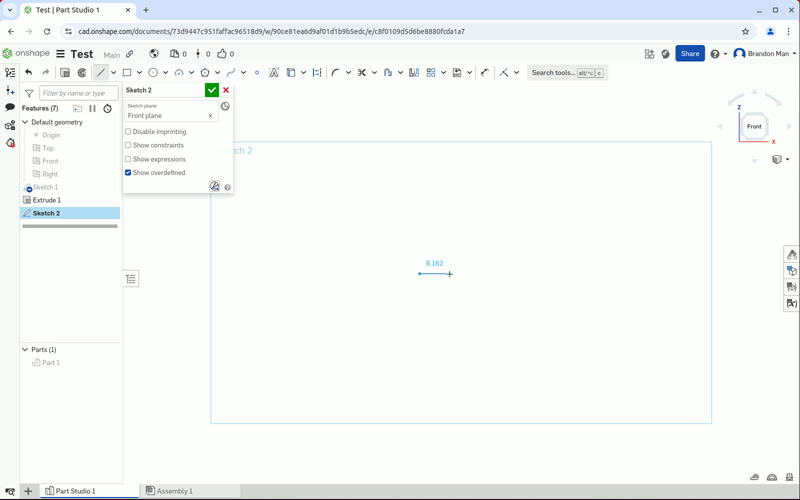
mouse_move(441, 273)
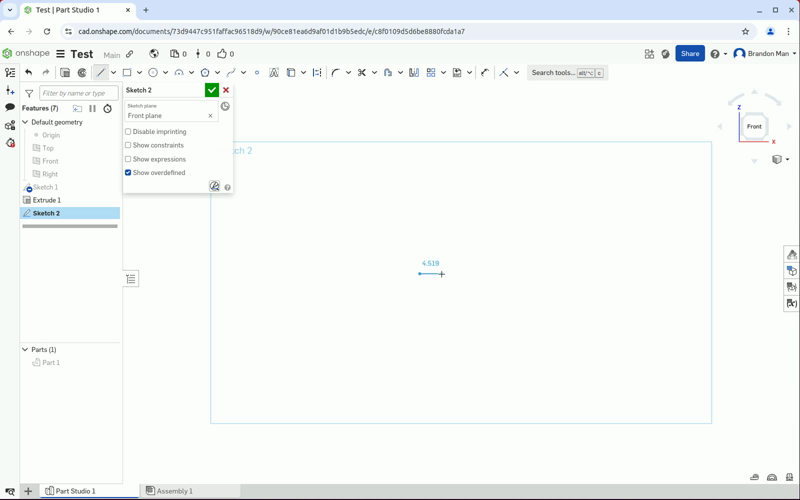
click(441, 273)
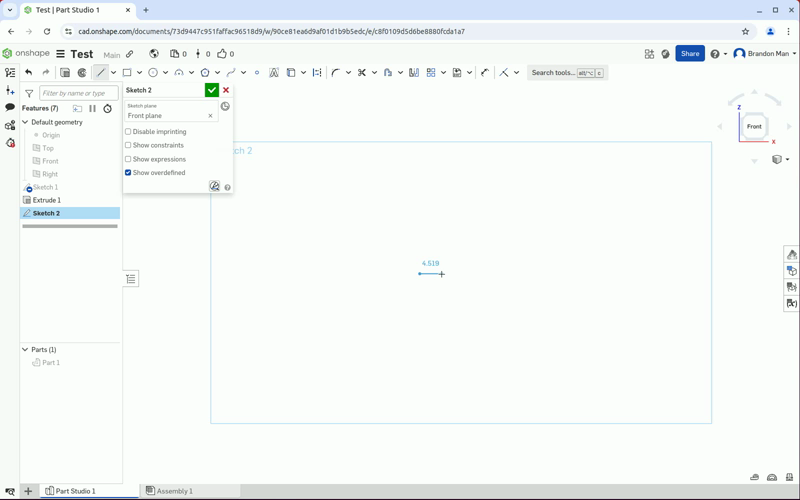
key_up(shift)
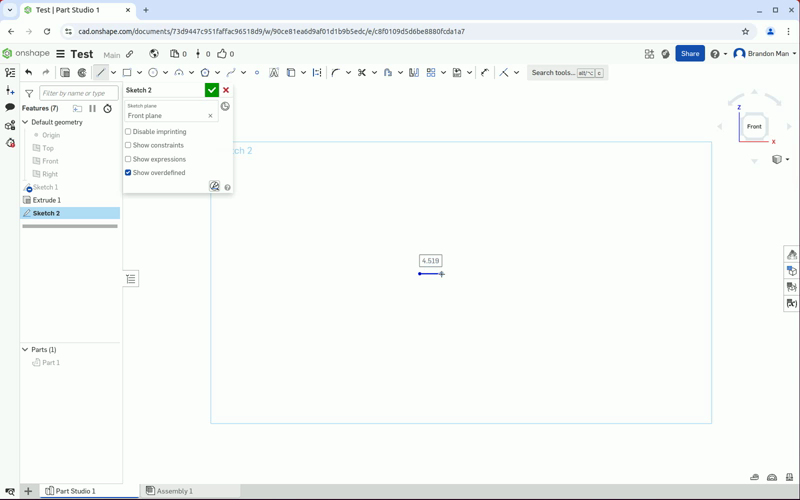
key(esc)
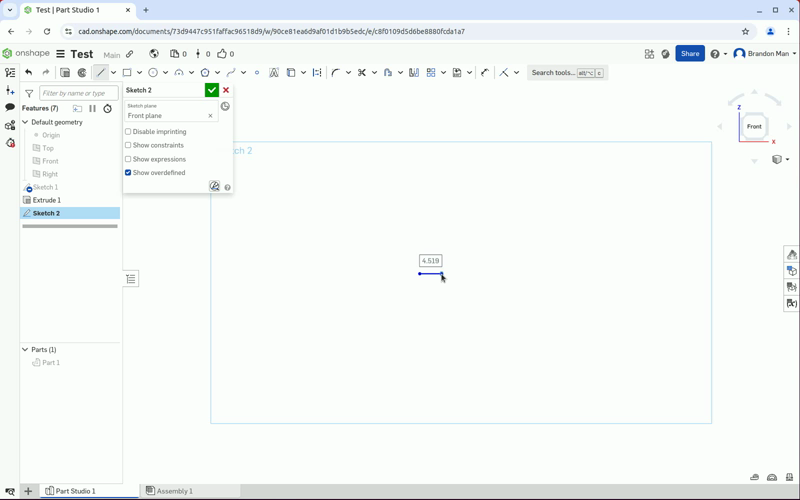
key(a)
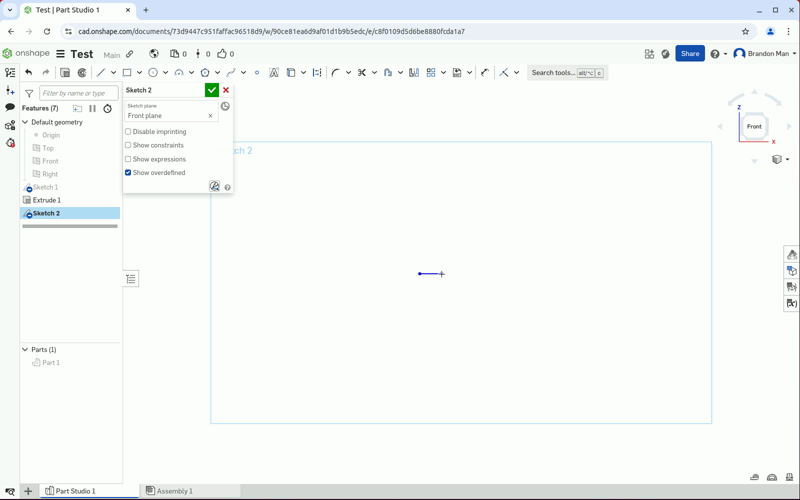
mouse_move(441, 273)
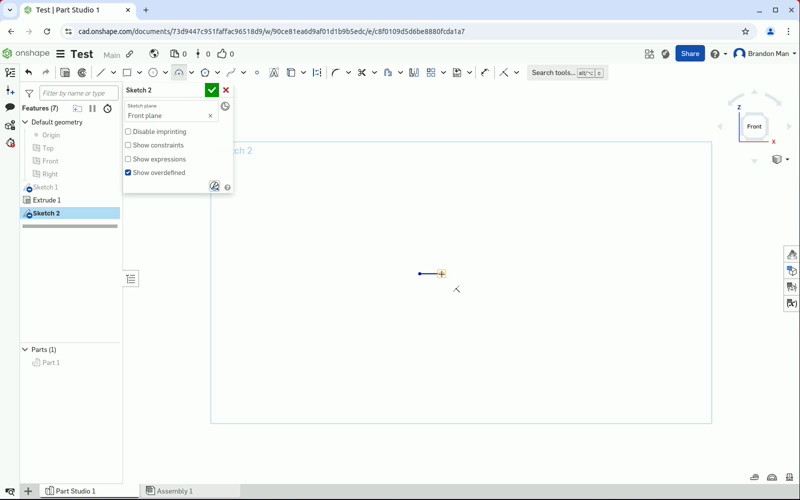
click(441, 273)
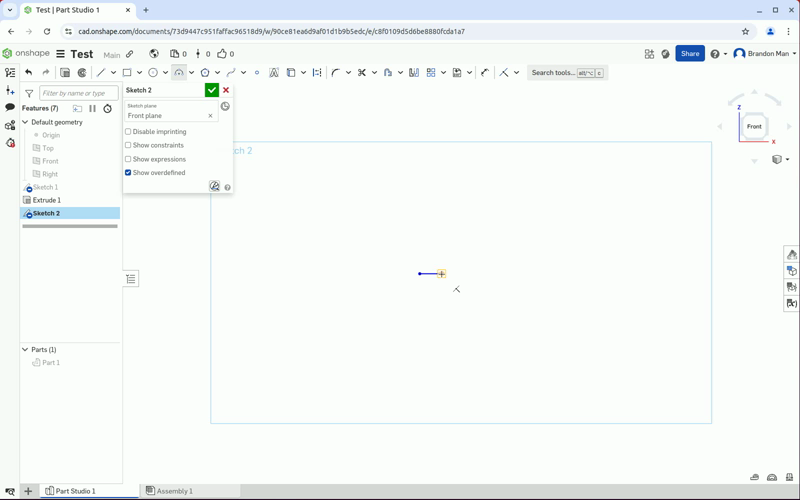
key_down(shift)
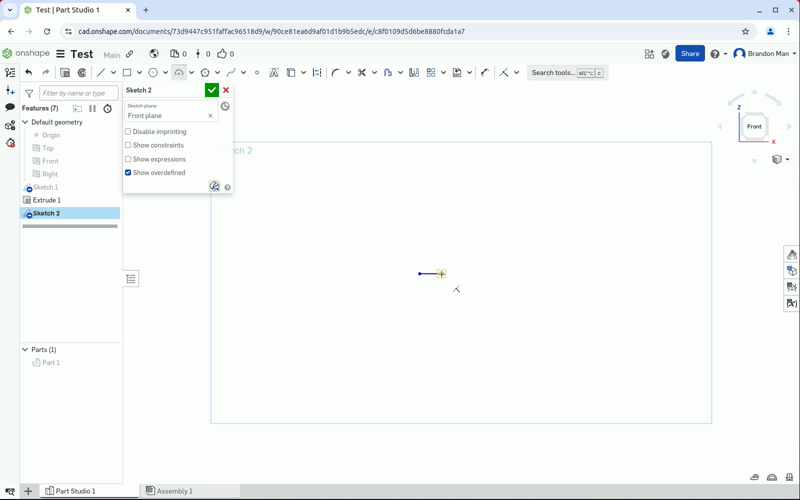
mouse_move(461, 261)
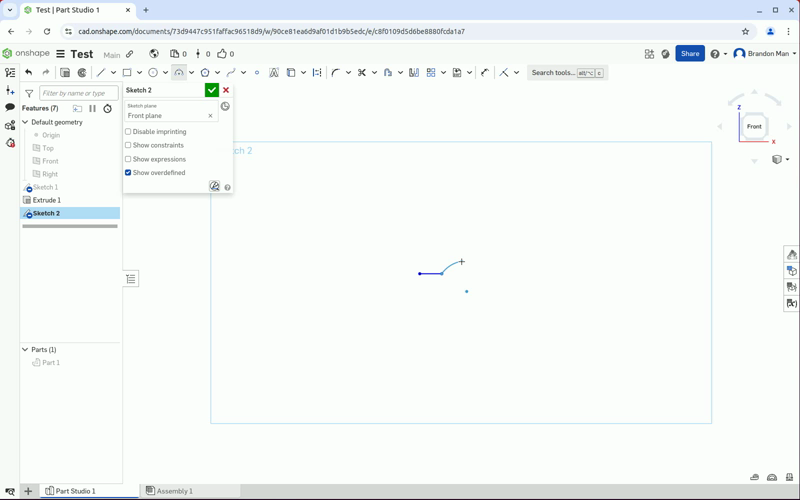
click(461, 261)
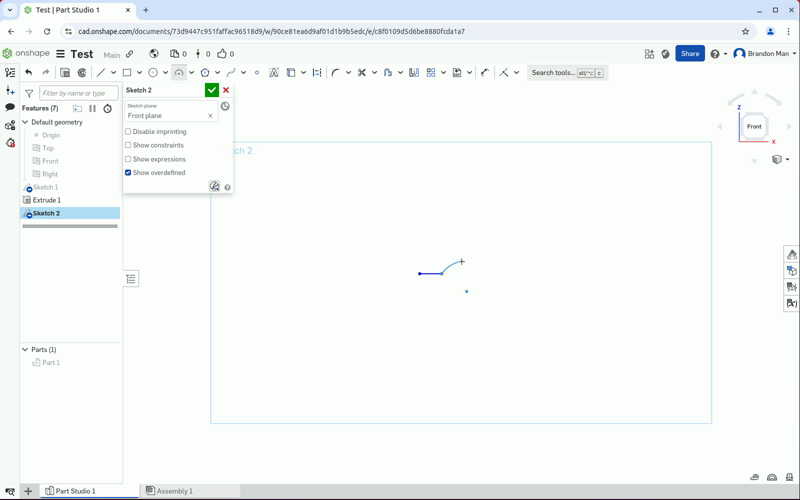
mouse_move(450, 264)
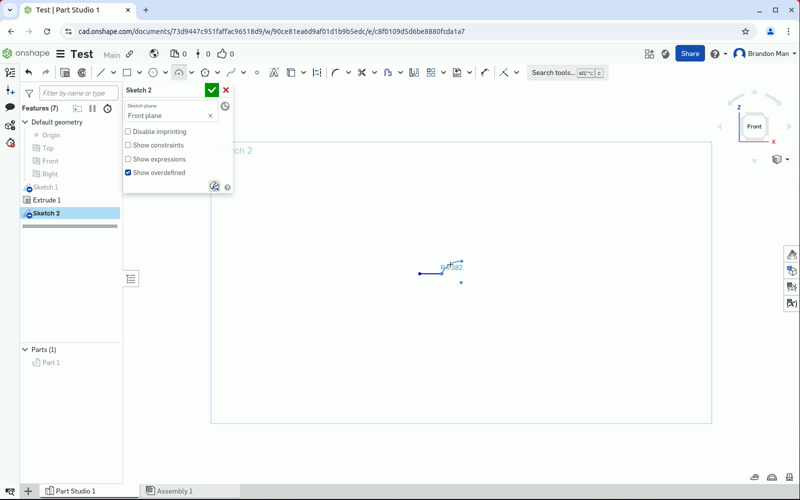
click(450, 264)
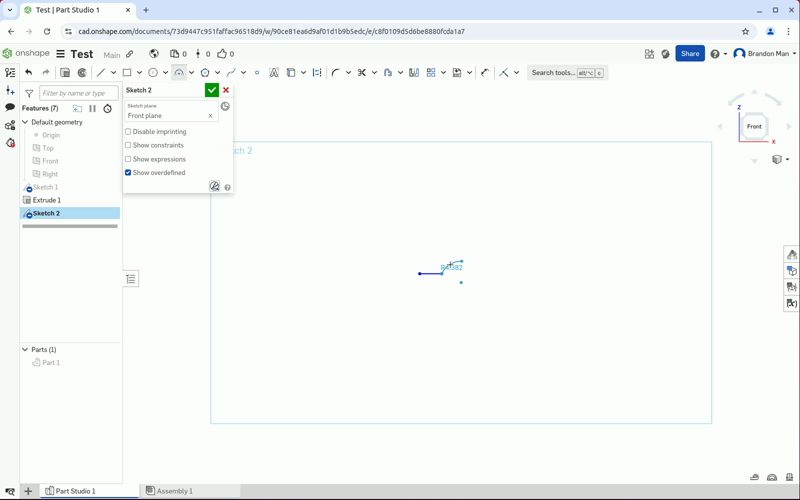
key_up(shift)
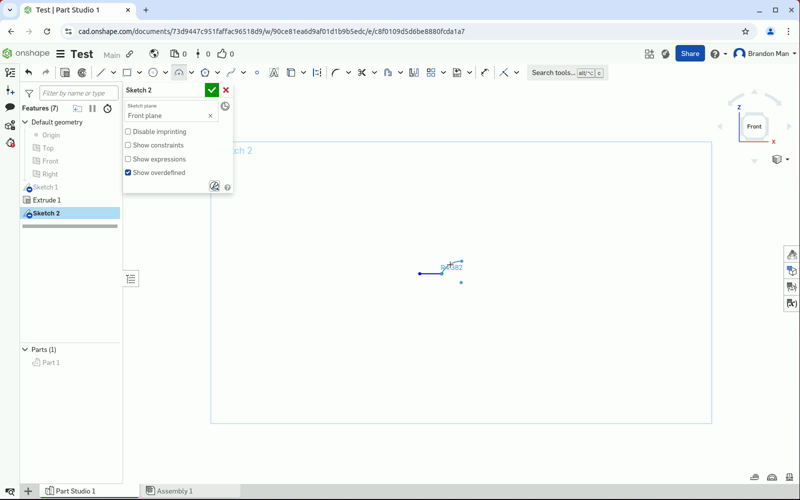
key(esc)
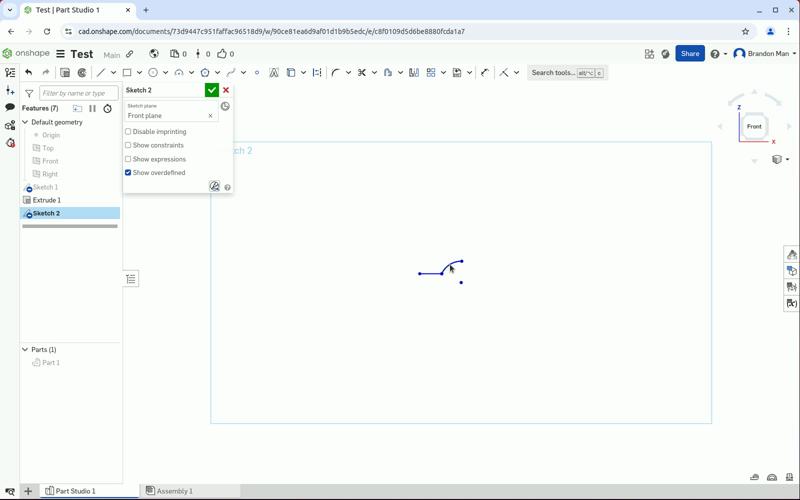
key(l)
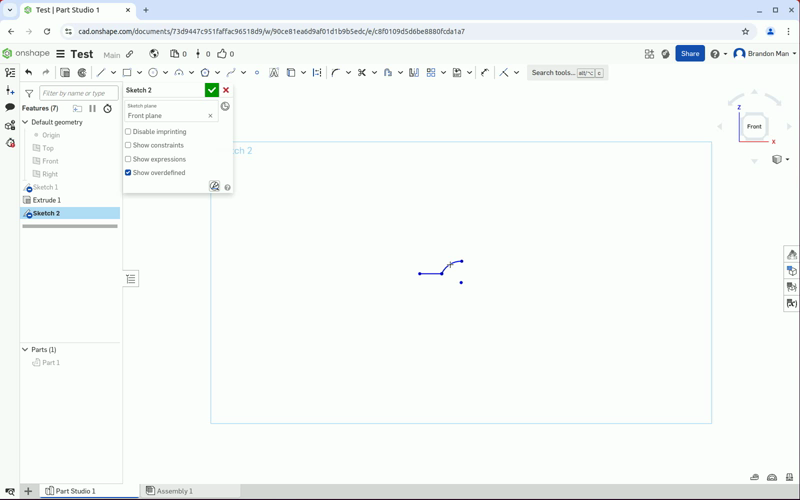
mouse_move(461, 261)
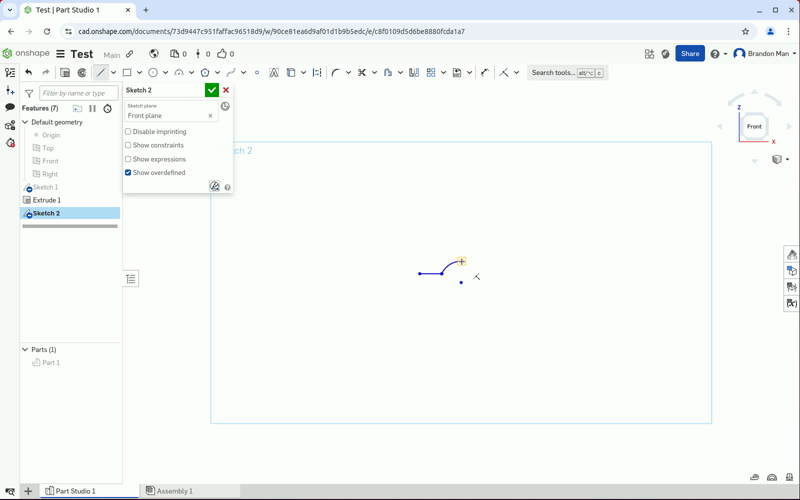
click(461, 261)
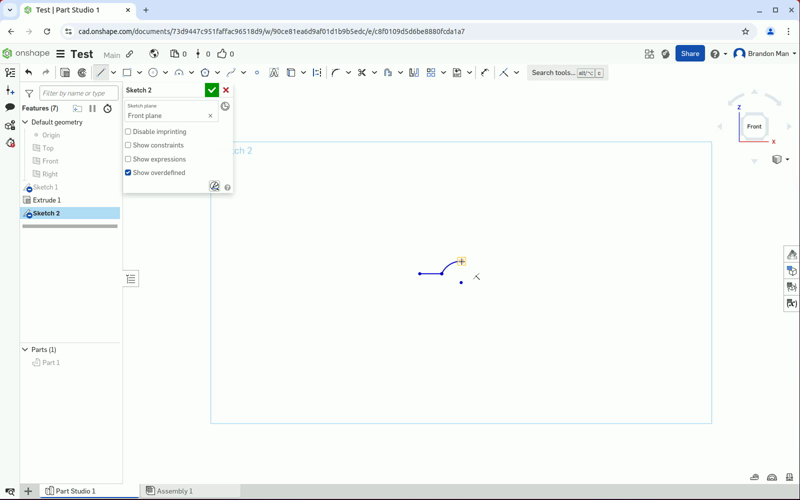
key_down(shift)
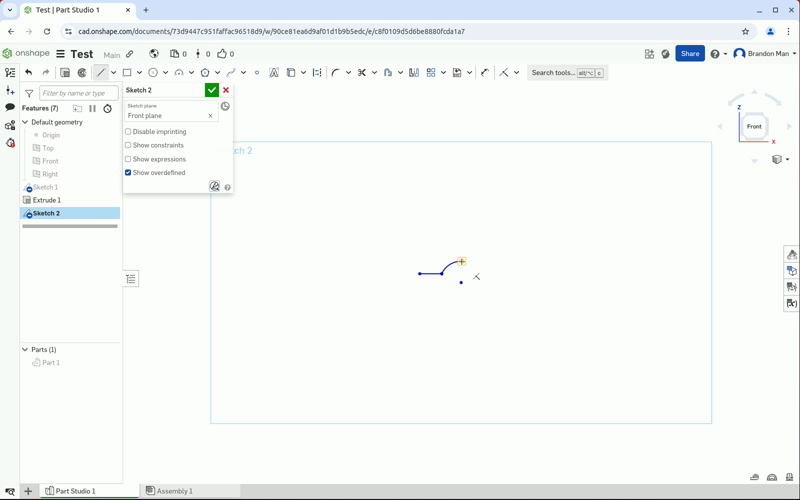
mouse_move(491, 261)
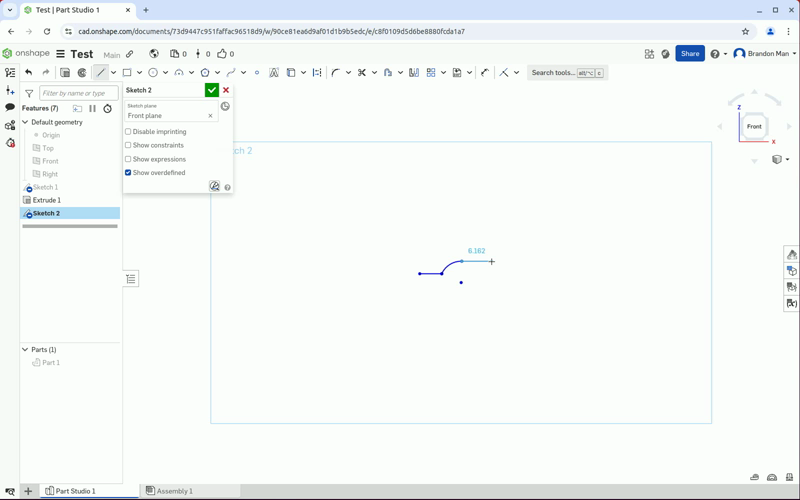
mouse_move(461, 238)
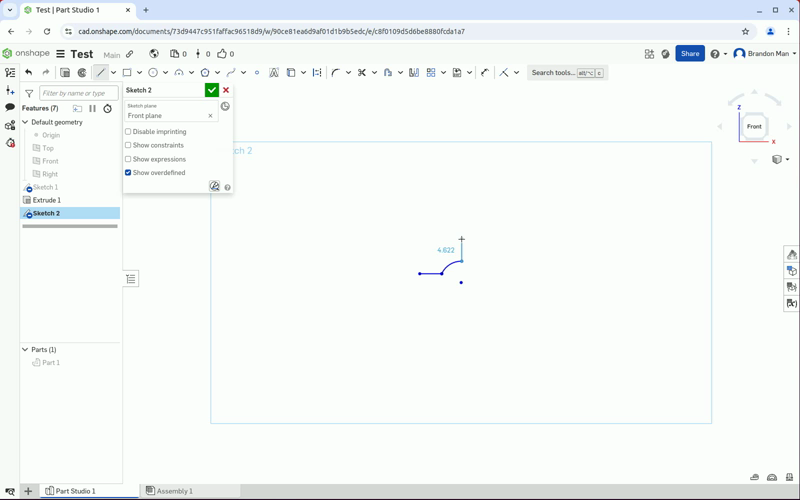
click(461, 238)
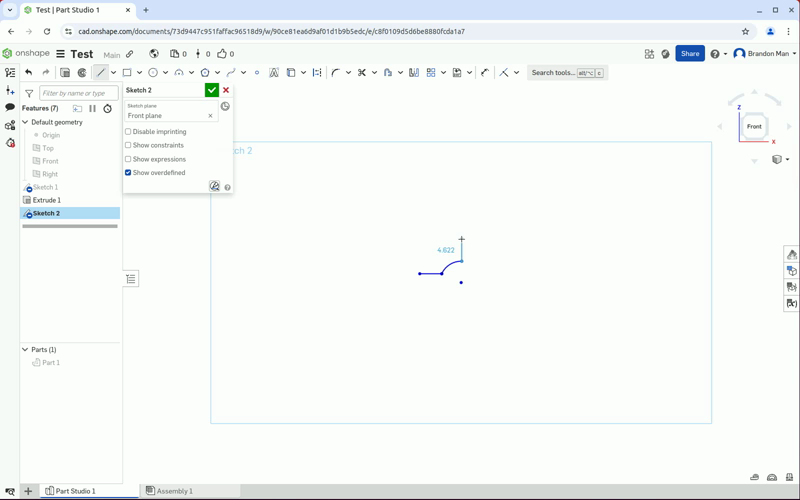
key_up(shift)
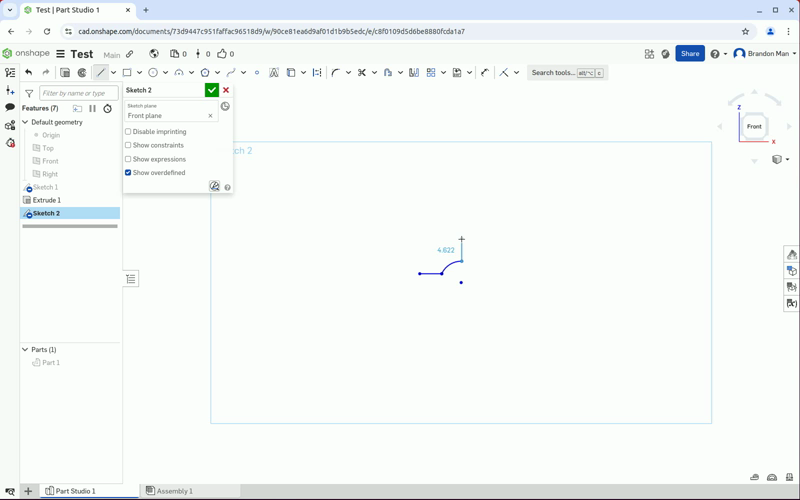
key(esc)
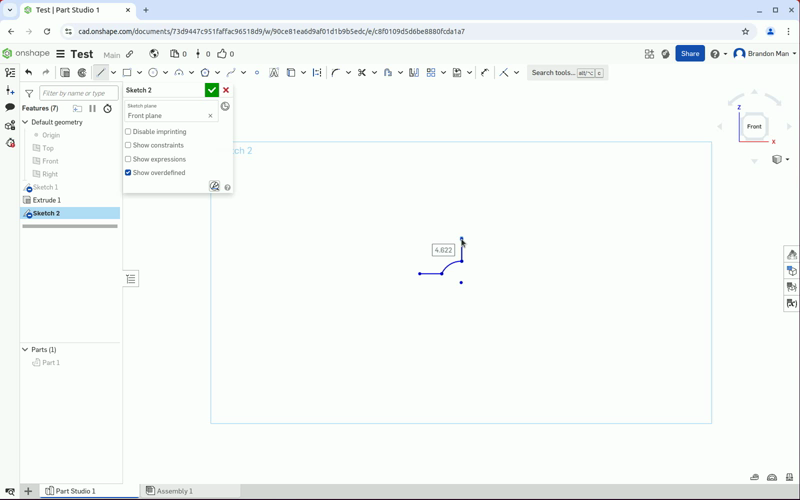
key(a)
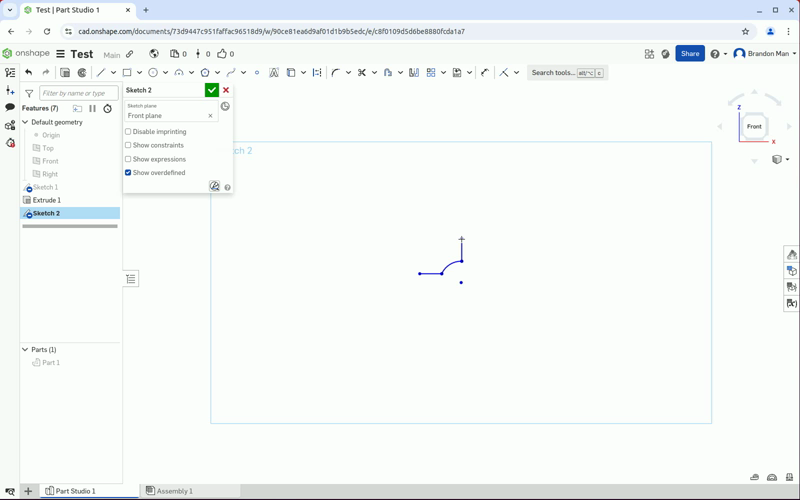
mouse_move(461, 238)
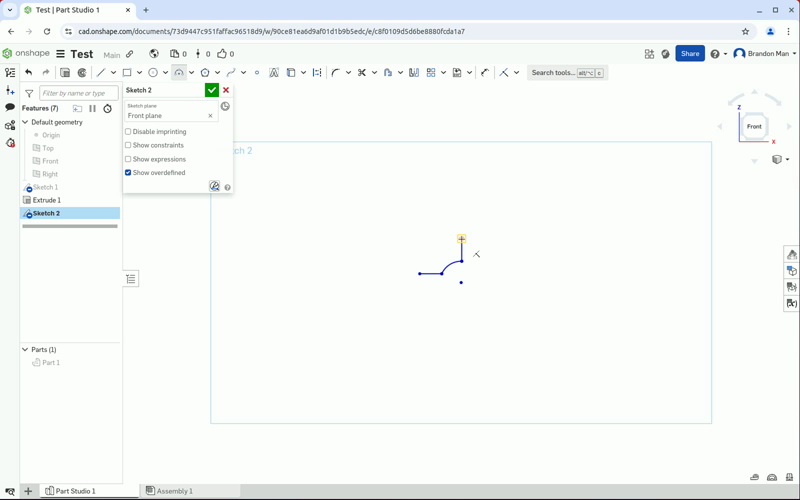
click(461, 238)
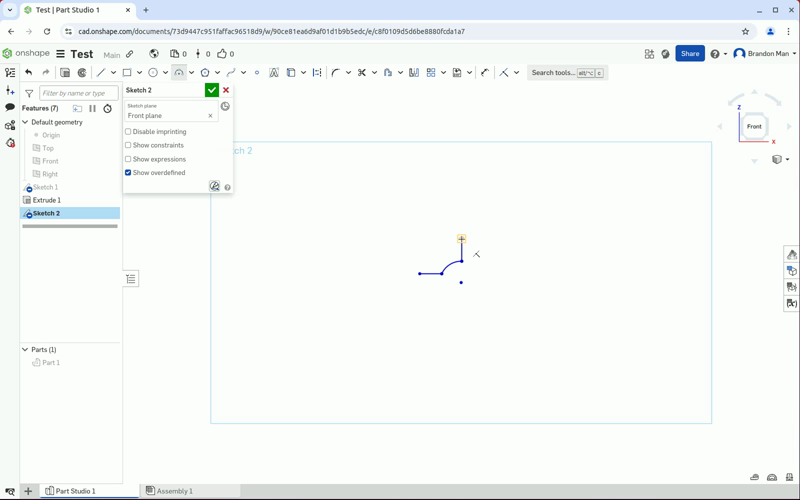
mouse_move(419, 273)
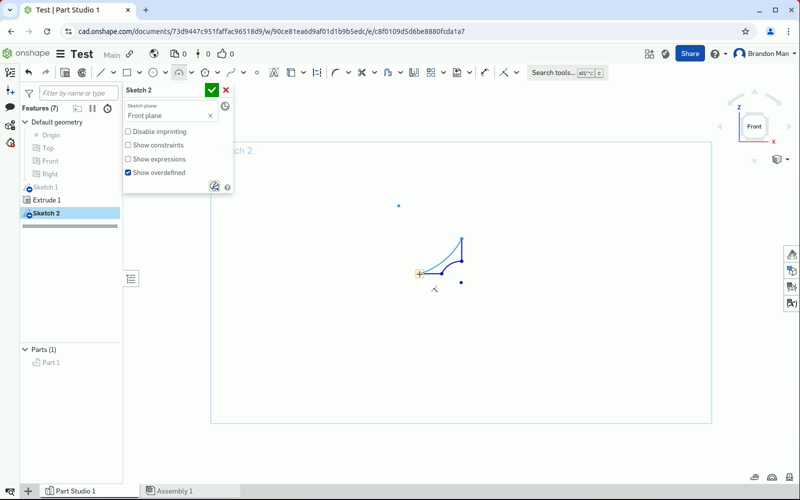
click(419, 273)
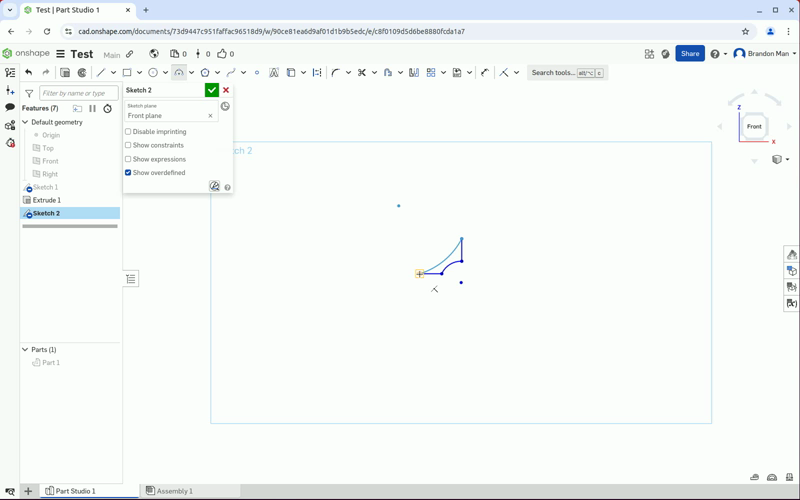
key_down(shift)
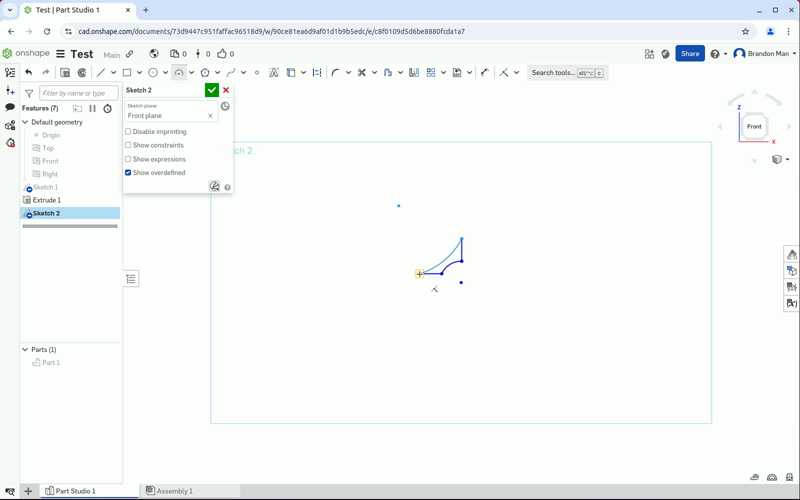
mouse_move(434, 248)
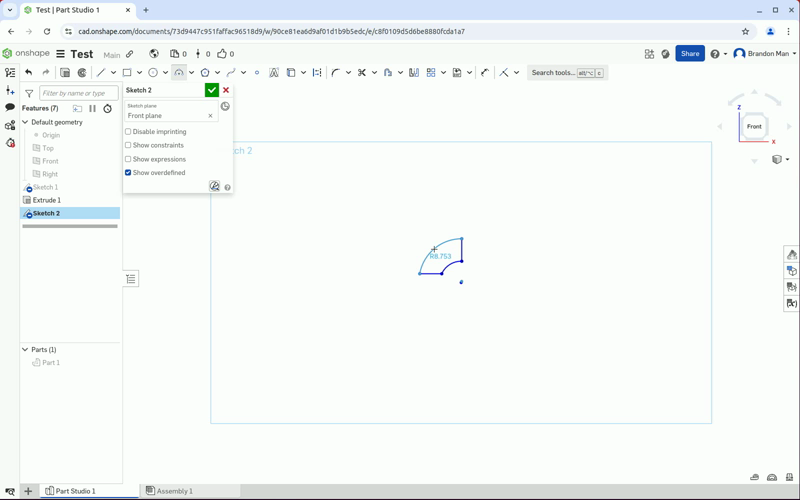
click(434, 248)
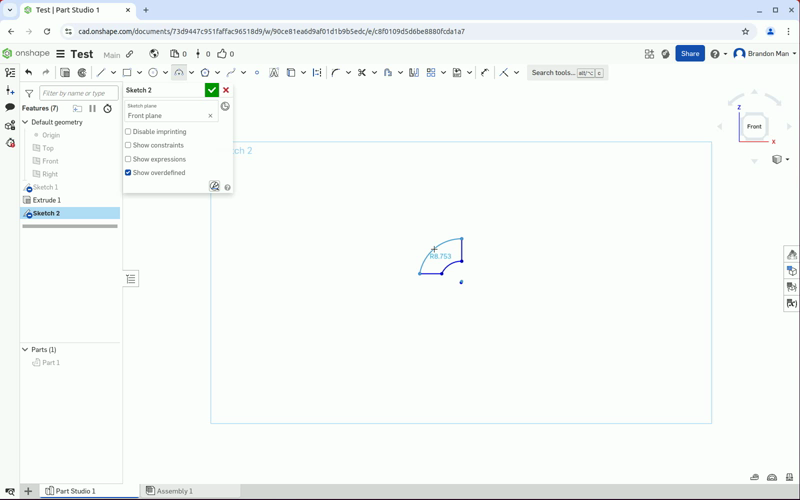
key_up(shift)
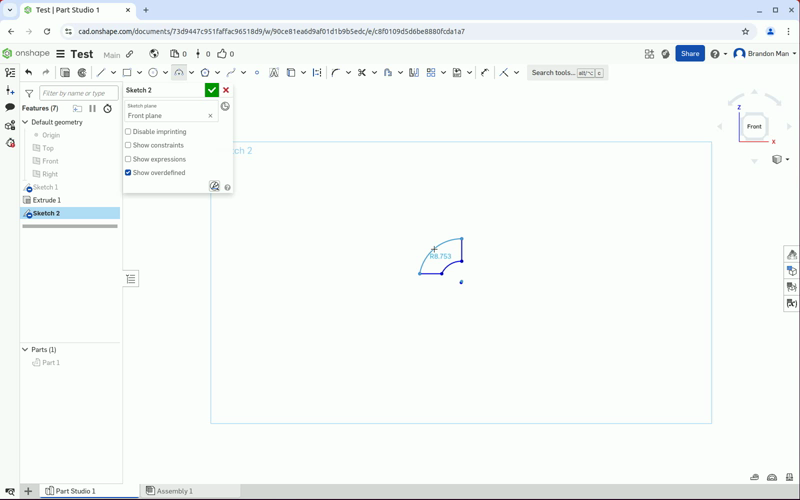
key(esc)
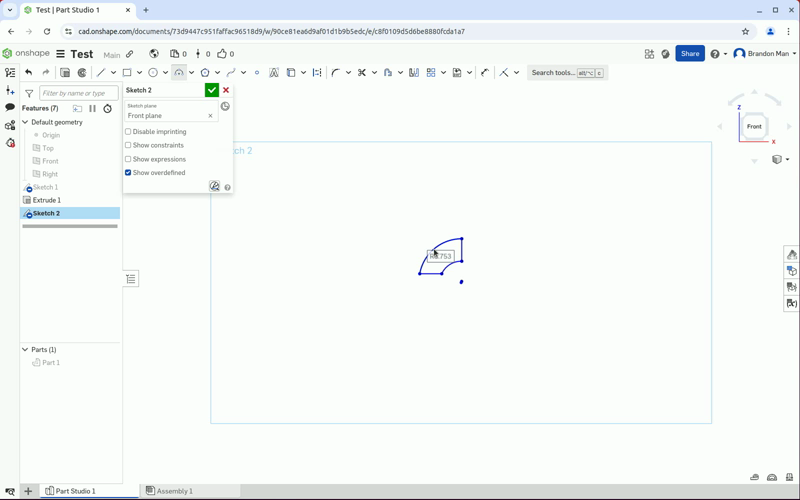
mouse_move(442, 267)
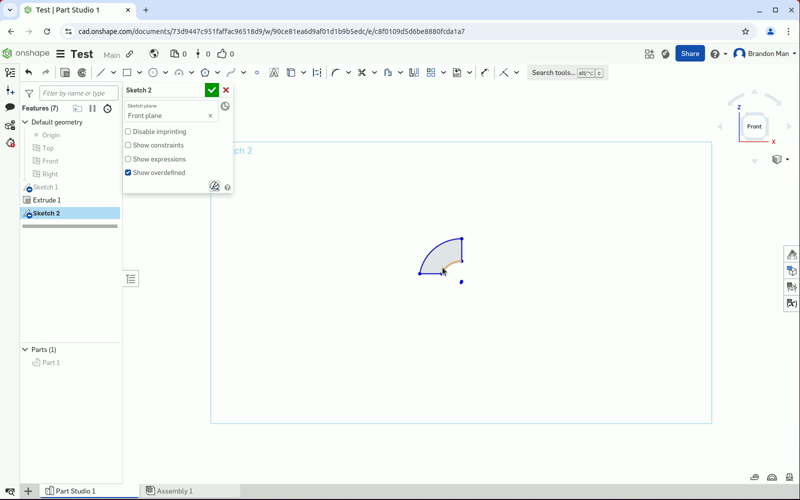
scroll(6)
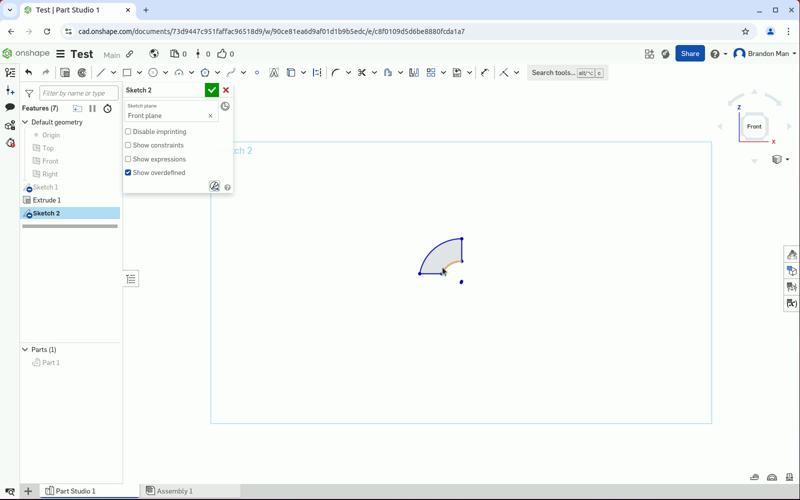
scroll(6)
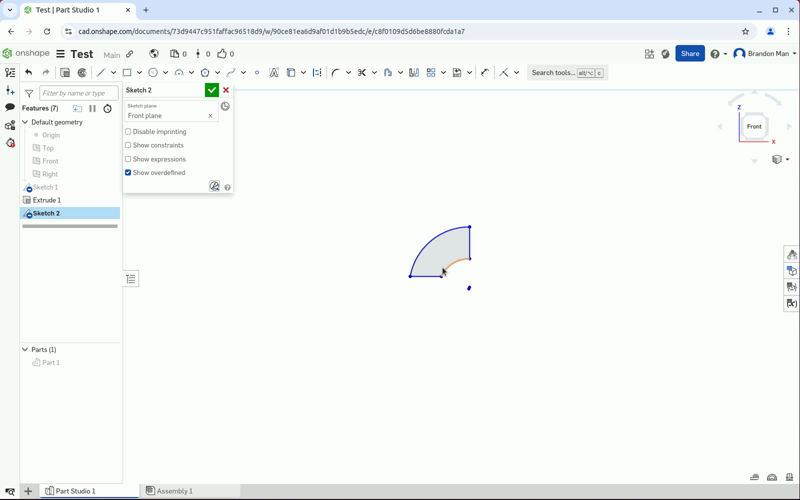
scroll(6)
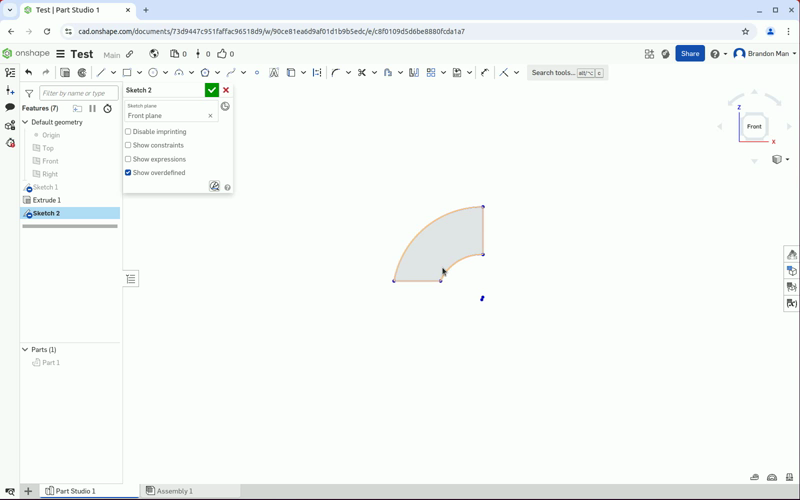
scroll(6)
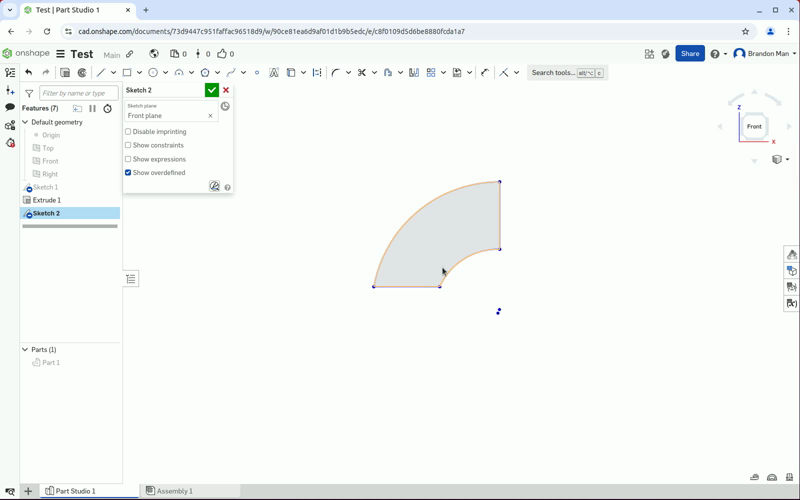
scroll(6)
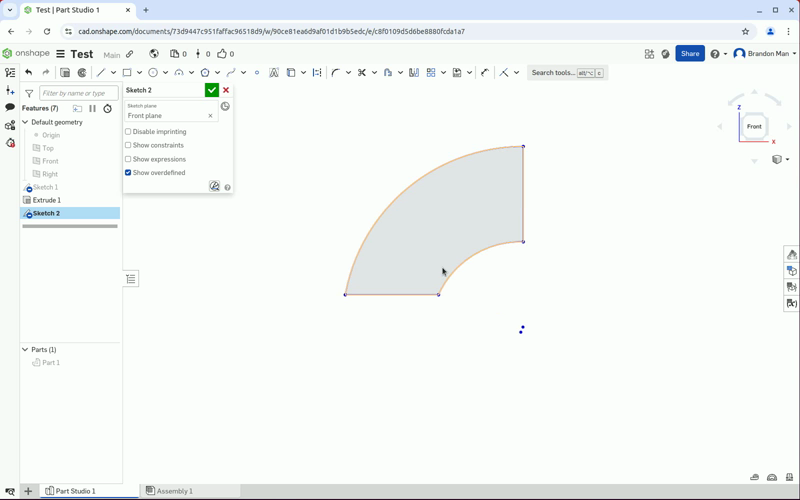
scroll(6)
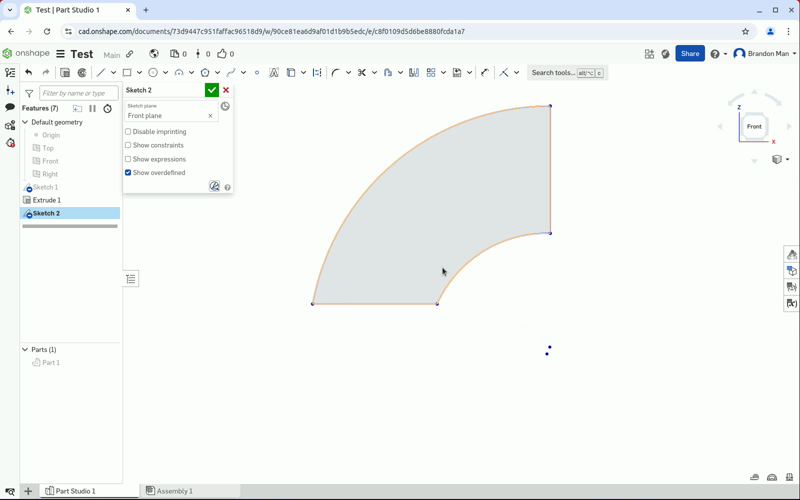
scroll(6)
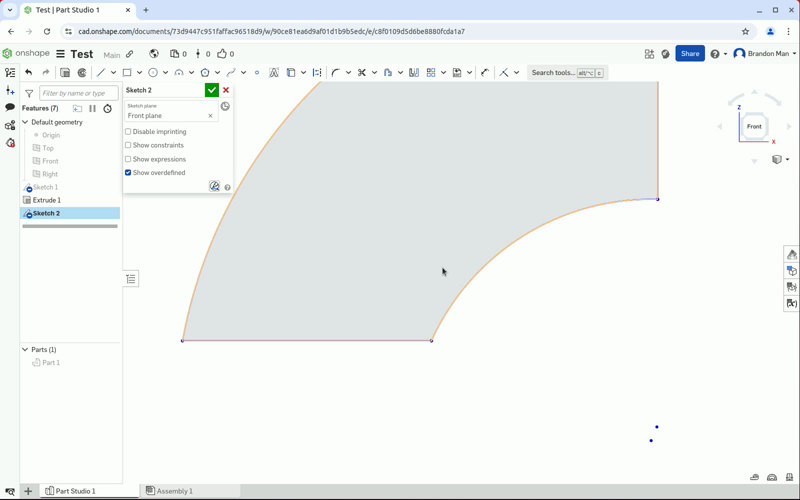
click(442, 267)
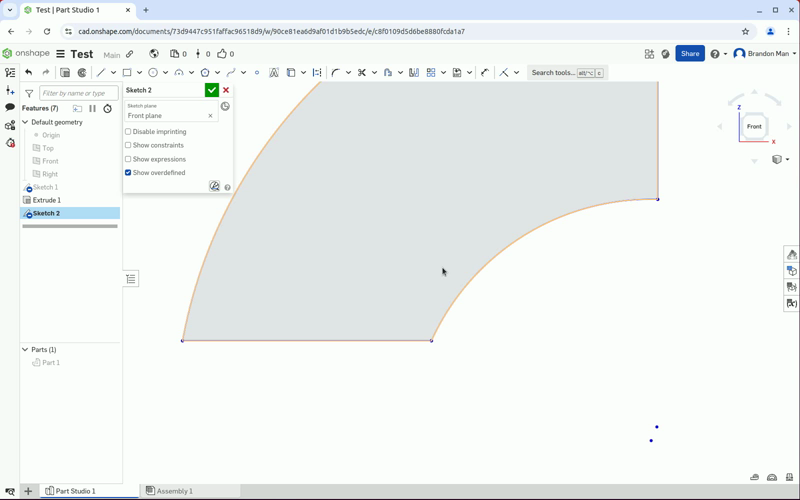
scroll(-6)
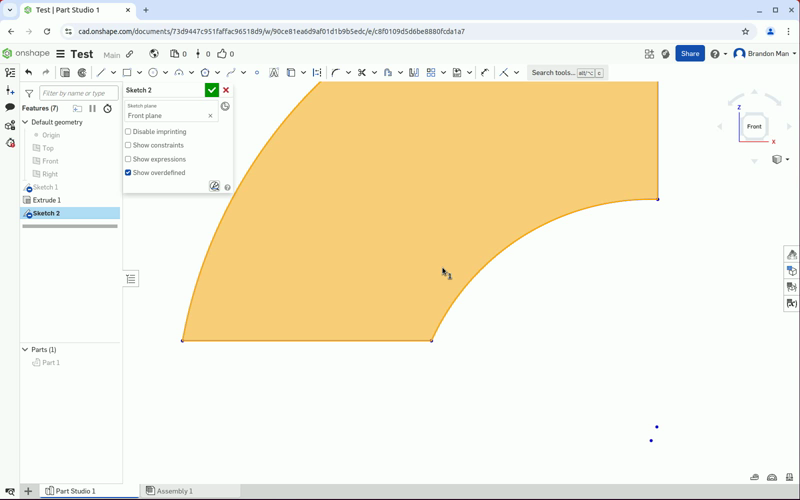
scroll(-6)
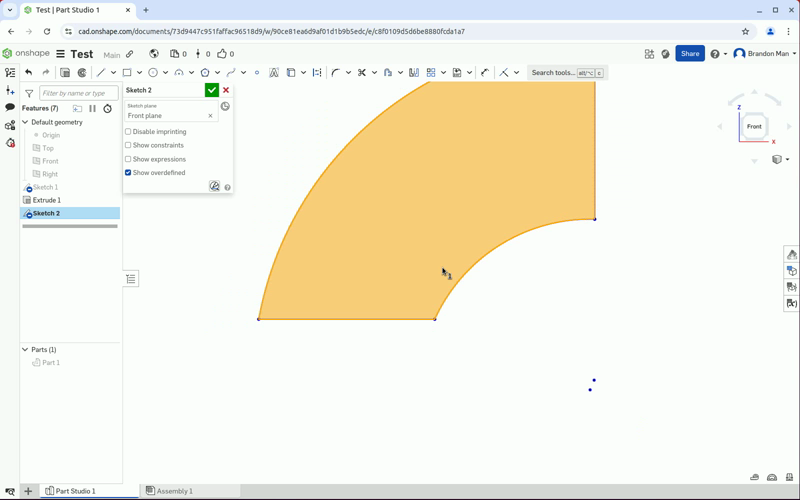
scroll(-6)
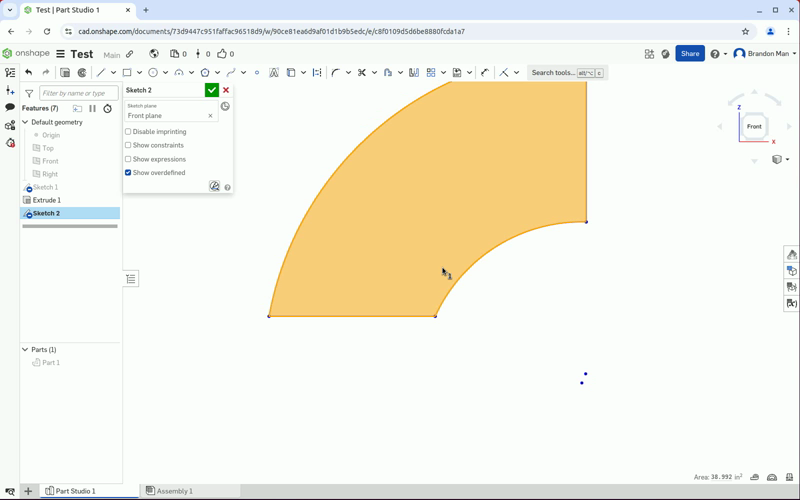
scroll(-6)
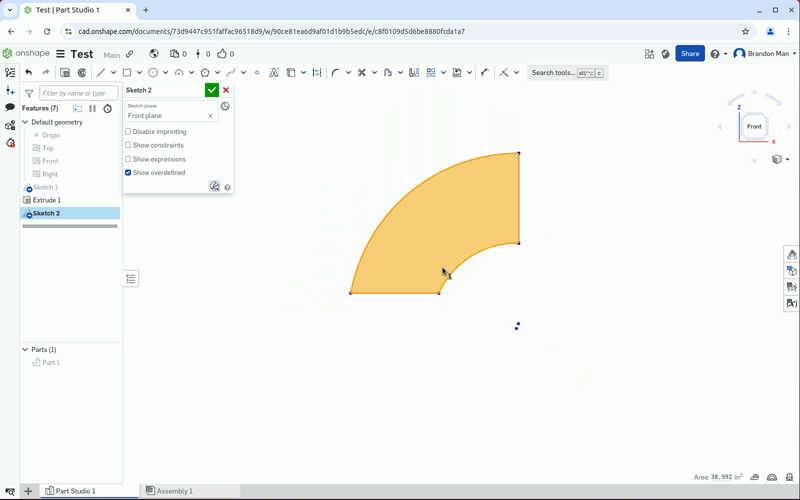
scroll(-6)
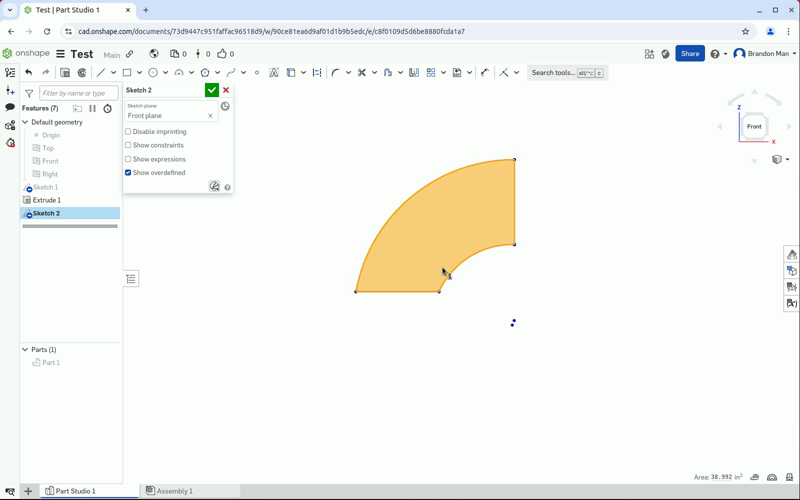
scroll(-6)
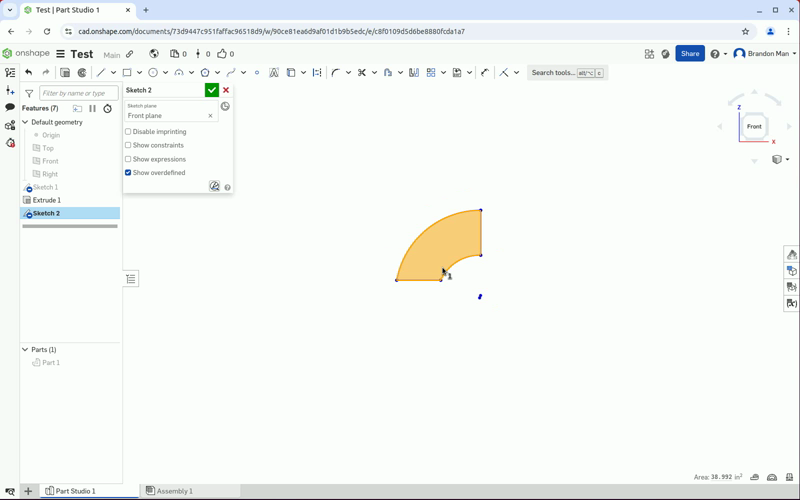
scroll(-6)
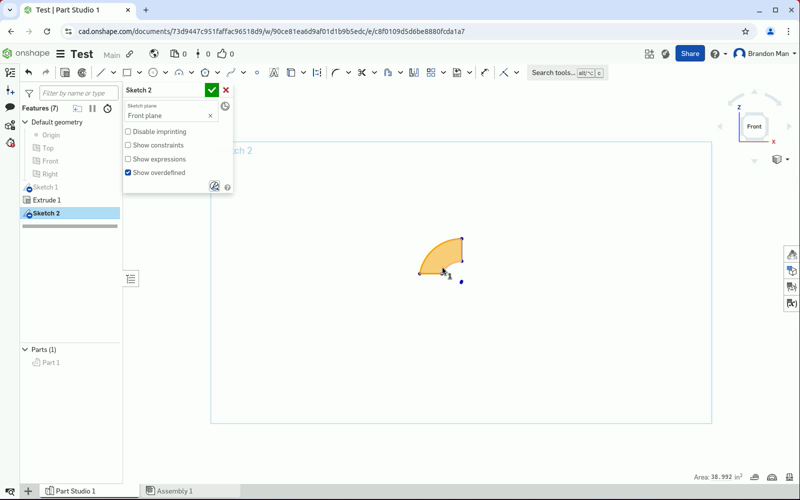
mouse_move(73, 352)
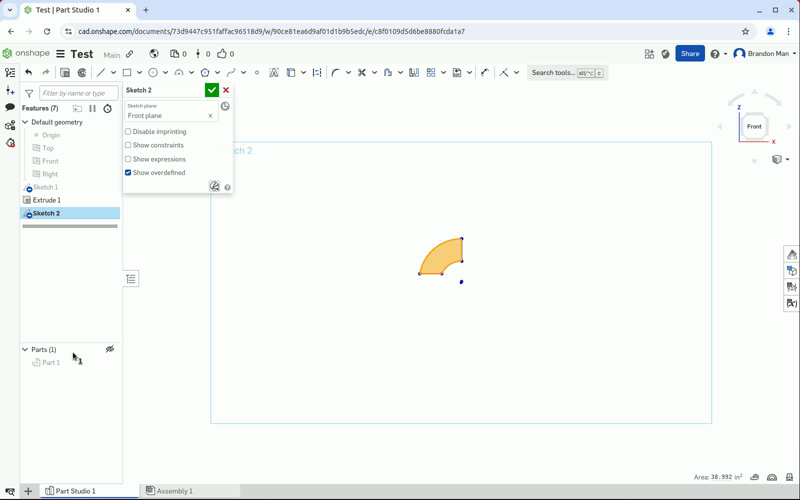
key(shift+y)
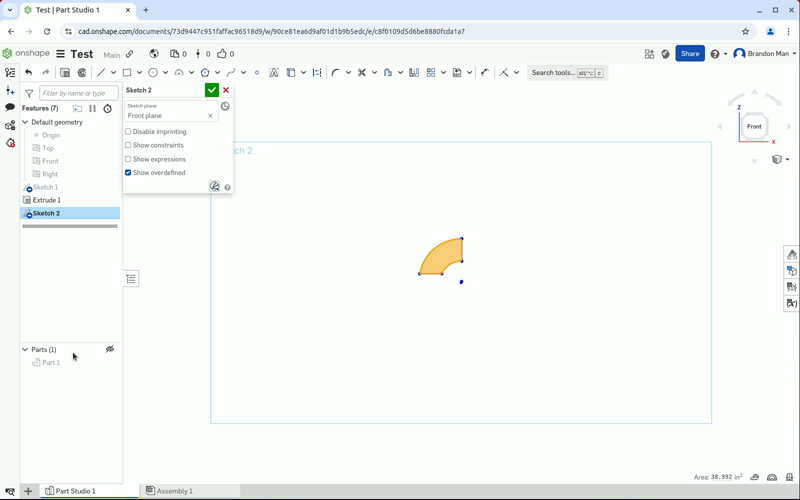
key(shift+e)
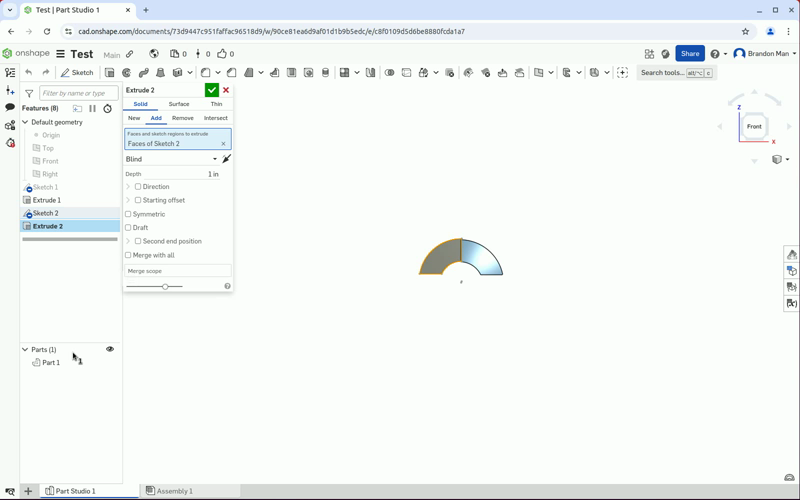
mouse_move(143, 106)
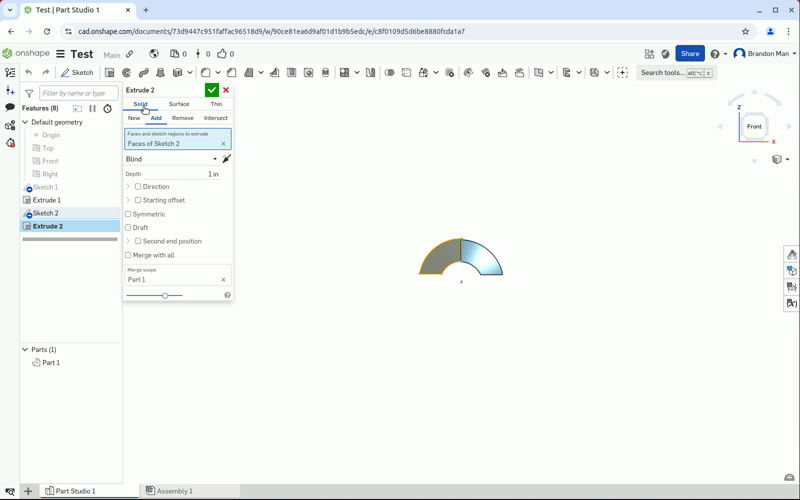
click(143, 106)
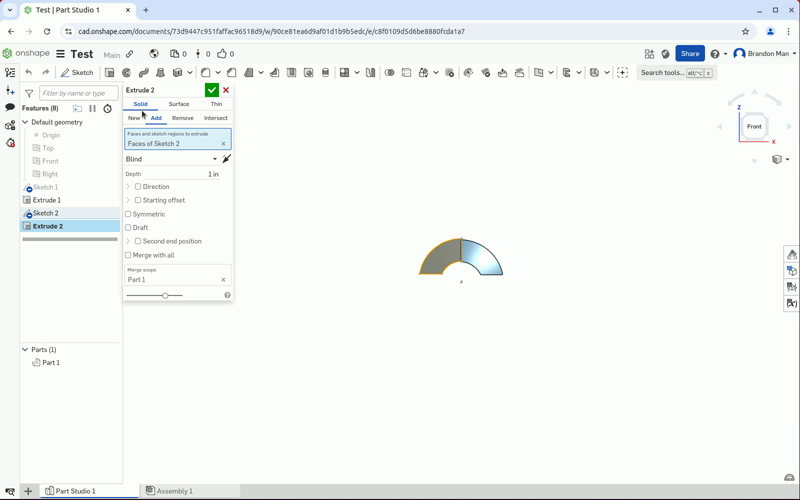
mouse_move(137, 120)
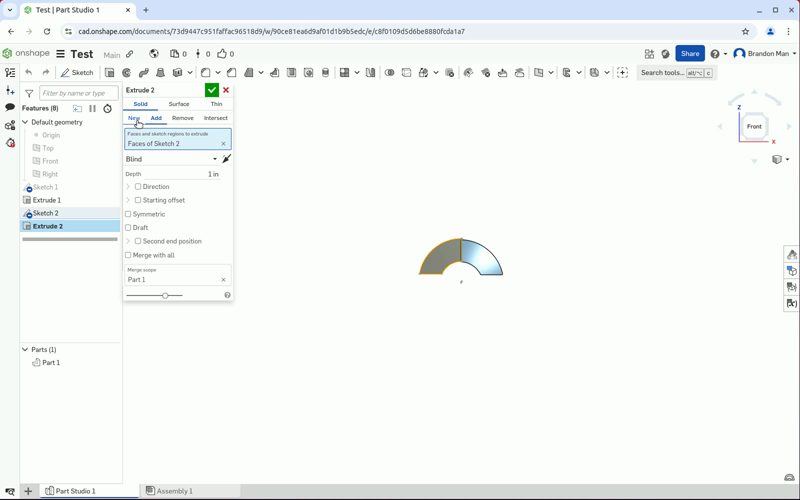
click(137, 120)
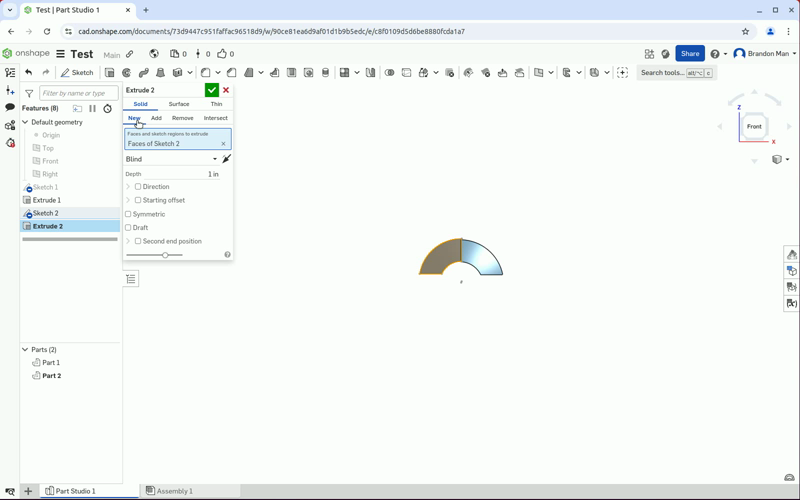
key(tab, 4)
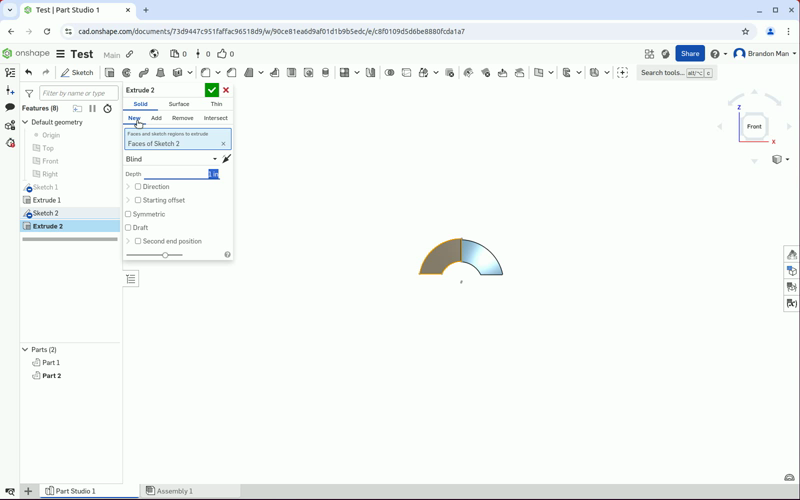
text(23.108)
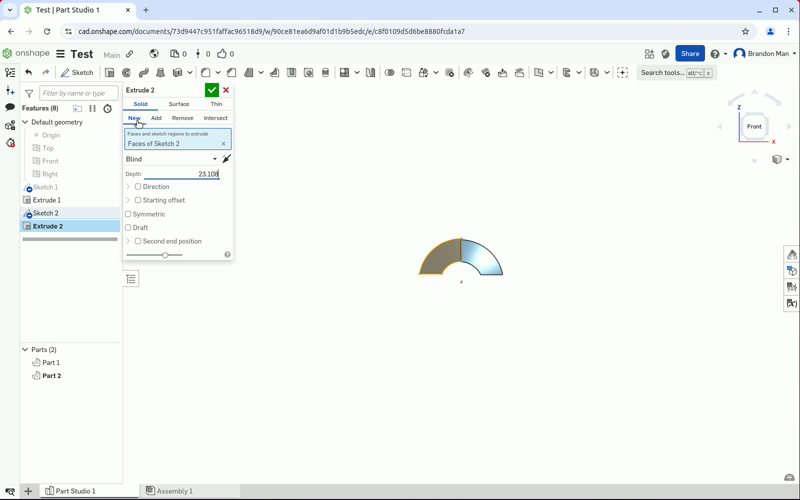
key(enter)
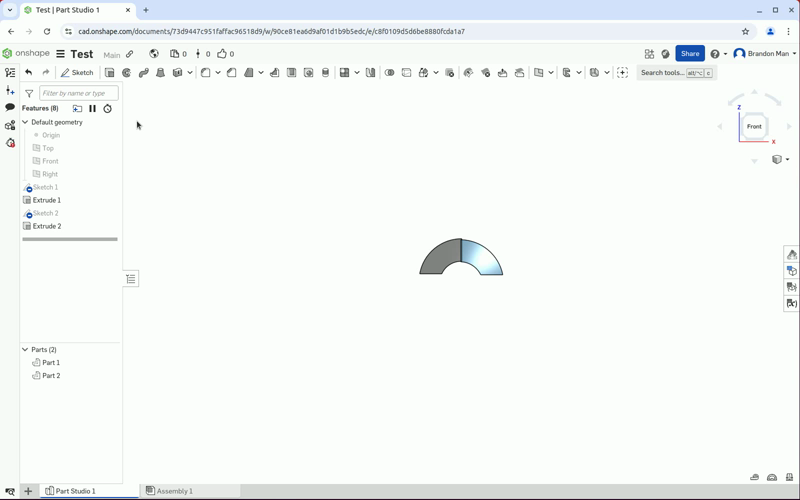
key(shift+h)
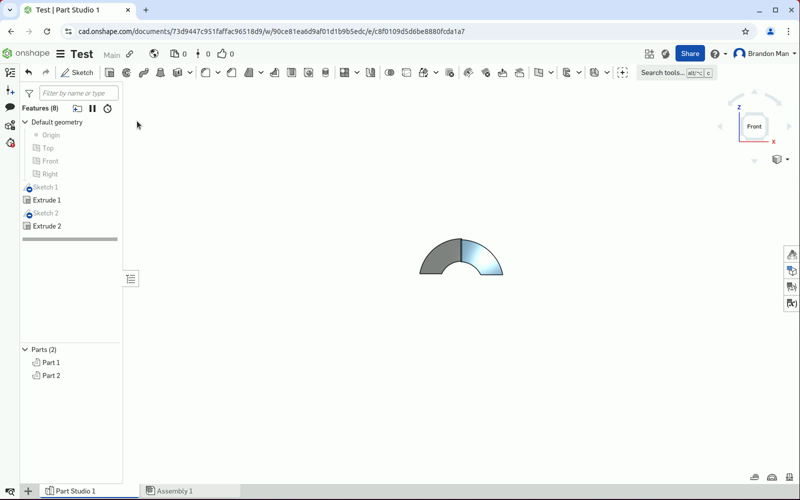
key(shift+h)
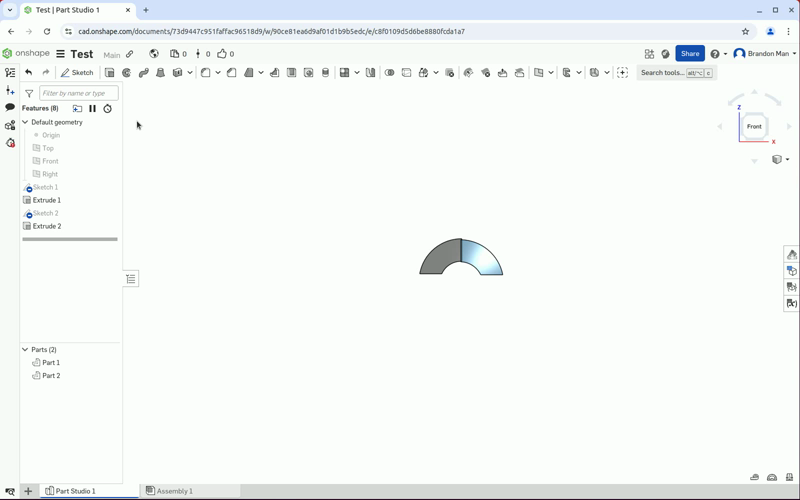
mouse_move(73, 189)
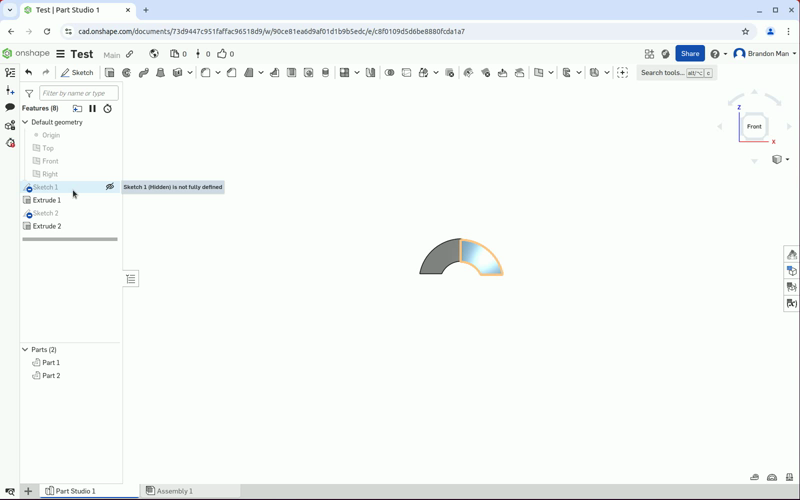
click(73, 189)
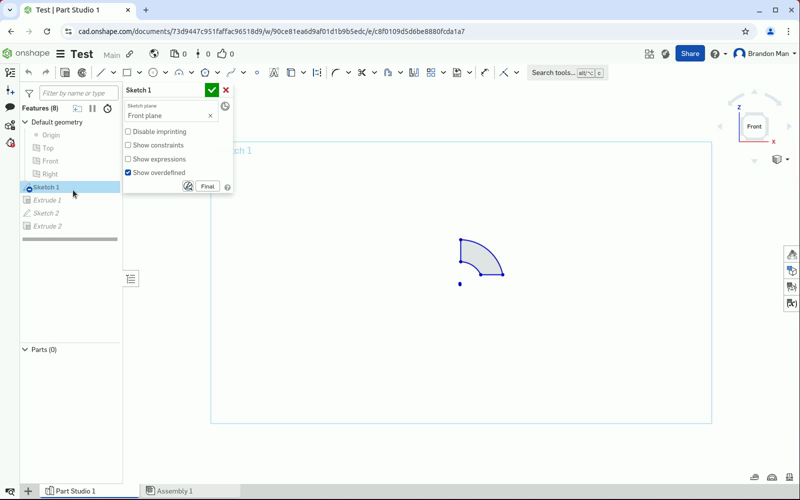
mouse_move(229, 92)
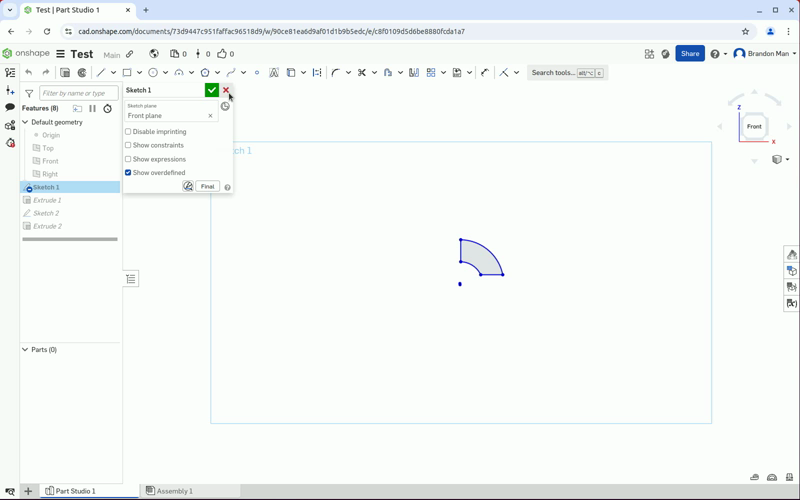
click(229, 92)
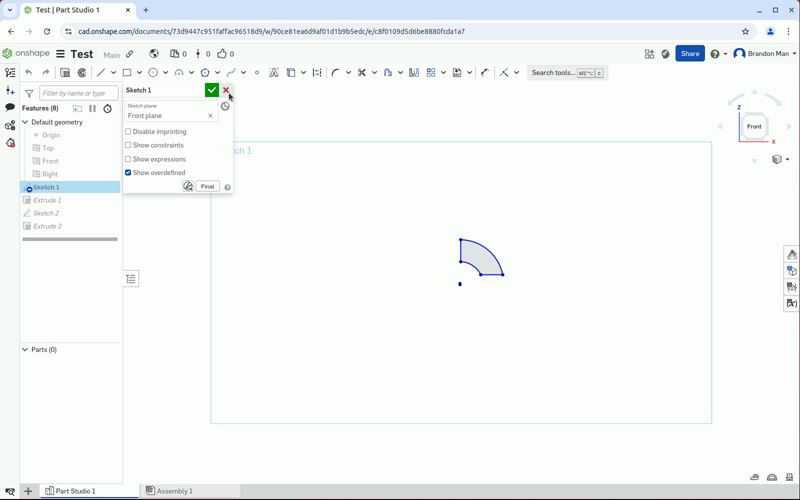
key(shift+s)
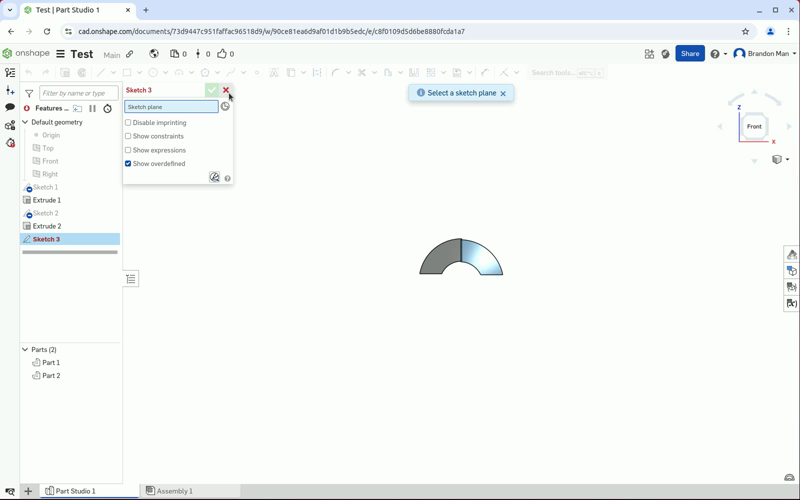
mouse_move(73, 163)
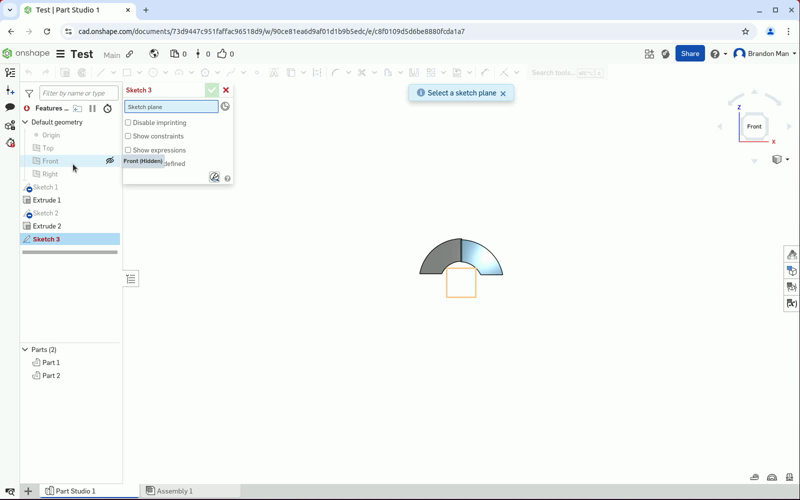
click(73, 163)
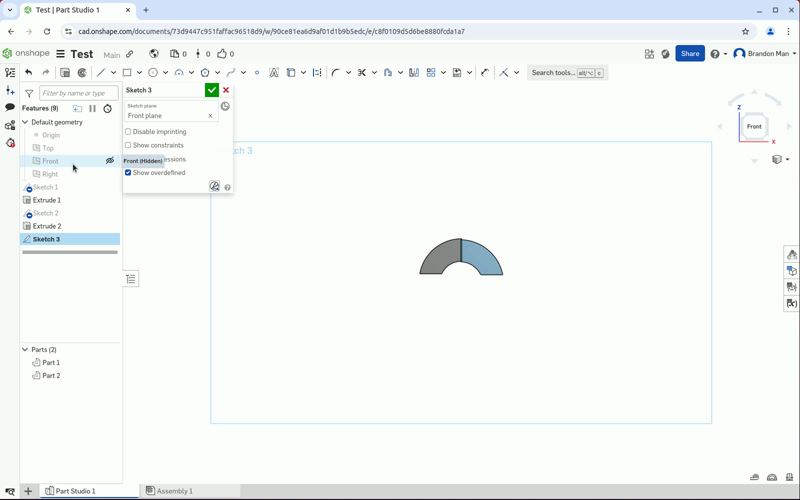
mouse_move(73, 352)
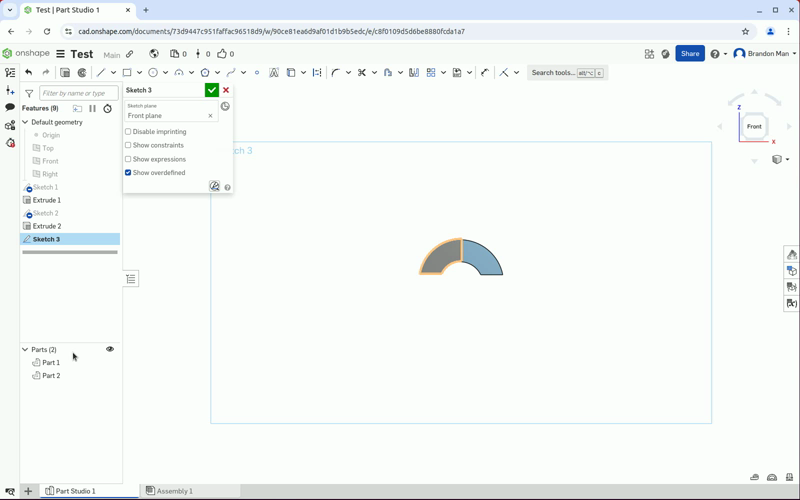
key(y)
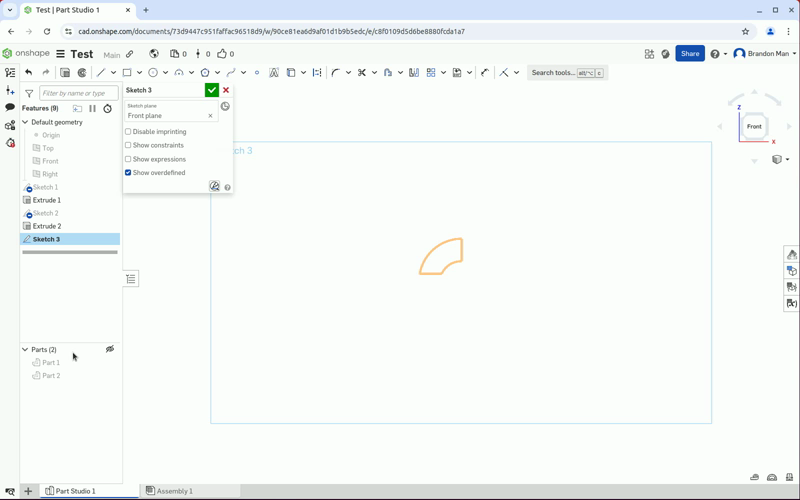
key(a)
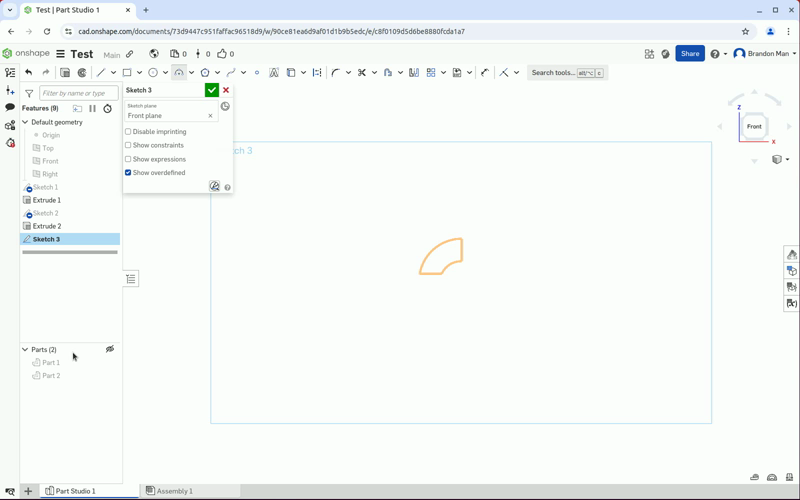
key_down(shift)
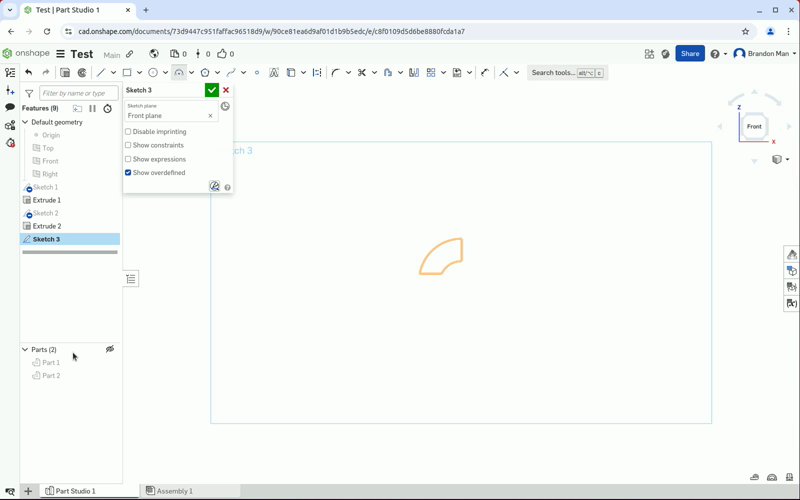
mouse_move(419, 292)
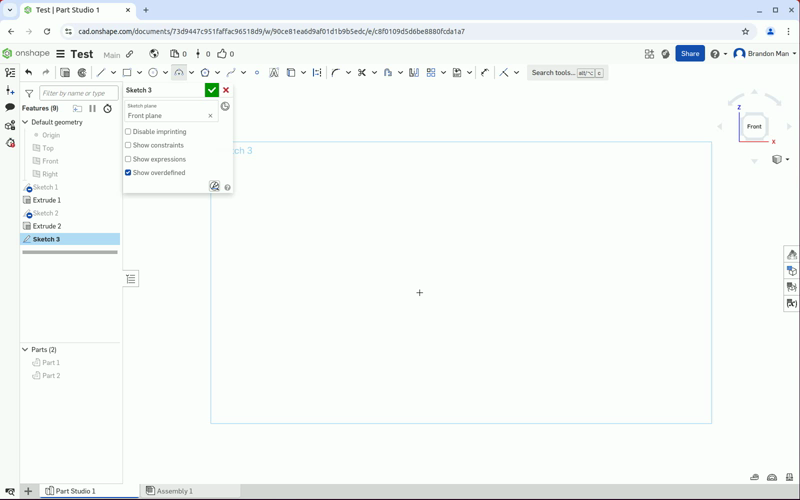
click(419, 292)
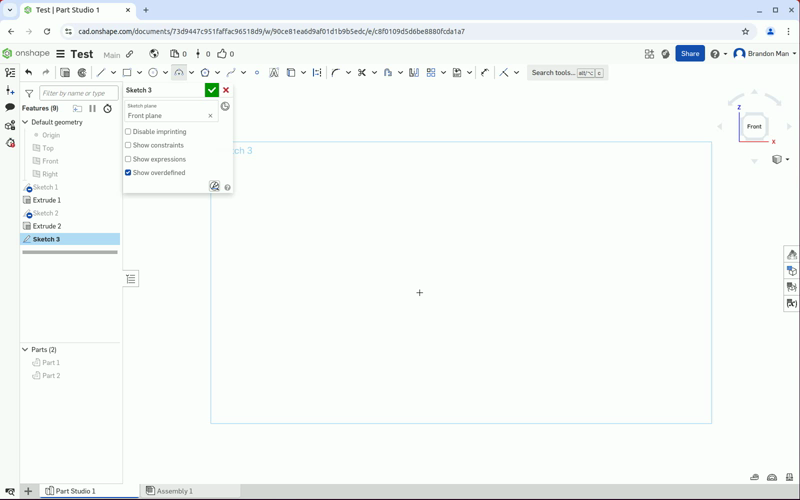
key_up(shift)
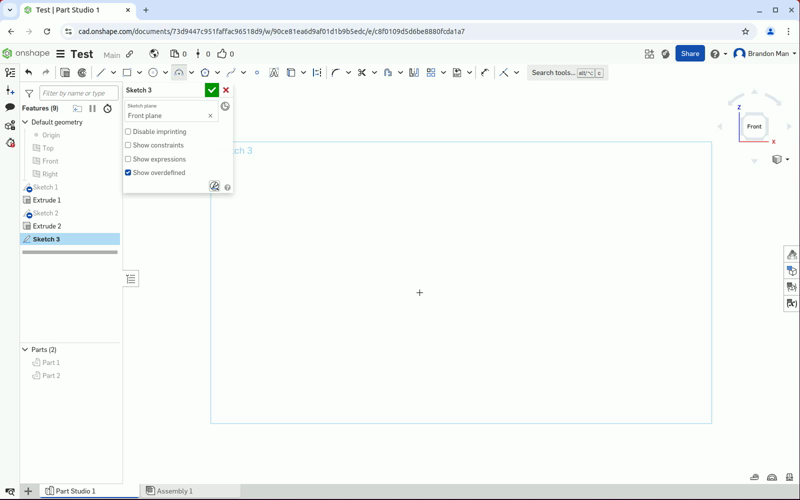
key_down(shift)
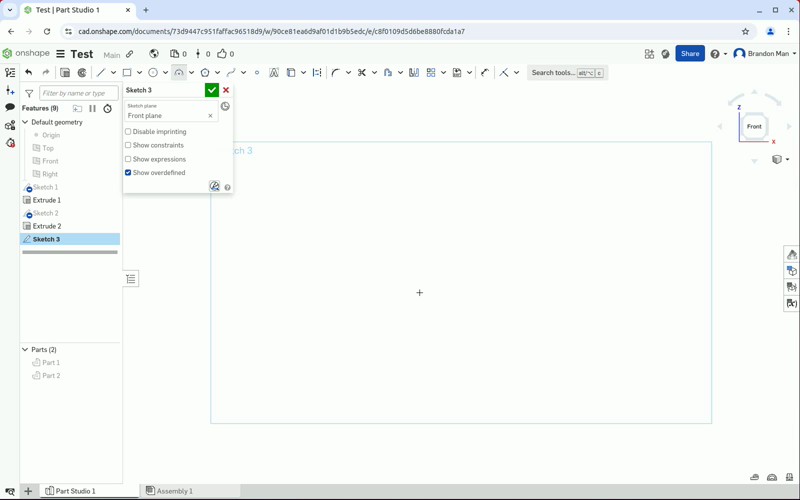
mouse_move(502, 292)
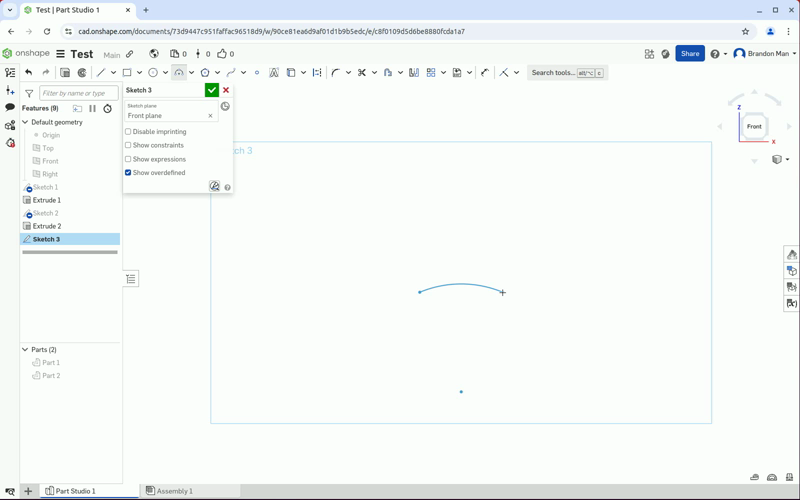
click(502, 292)
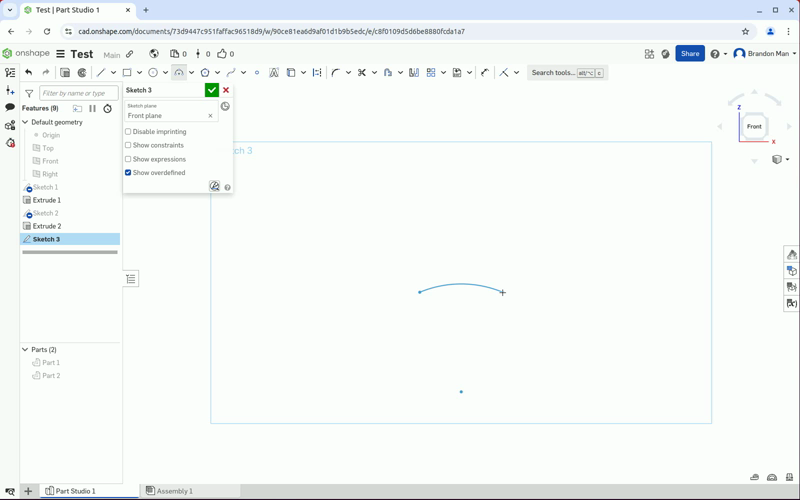
mouse_move(461, 344)
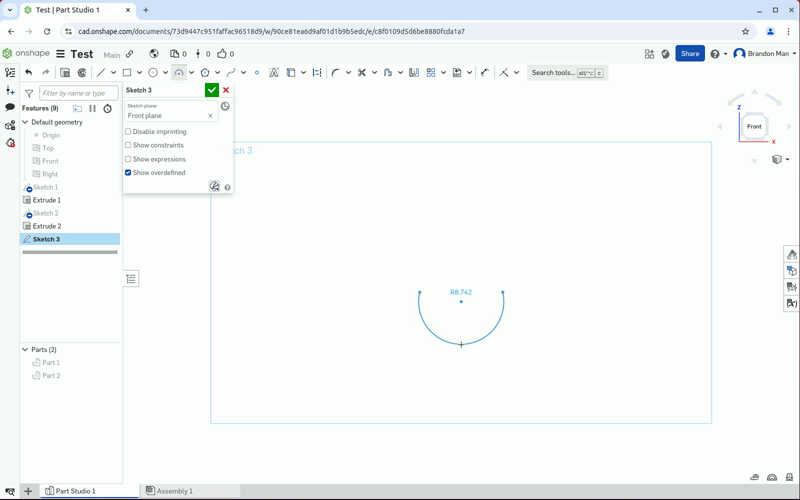
click(461, 344)
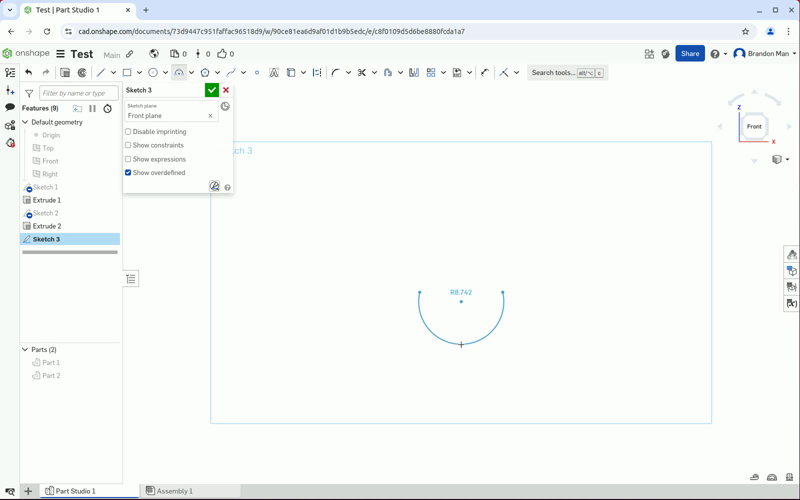
key_up(shift)
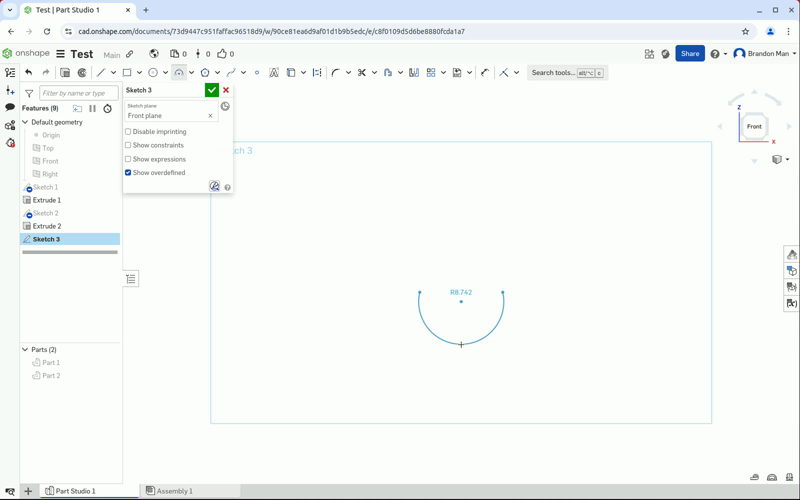
key(esc)
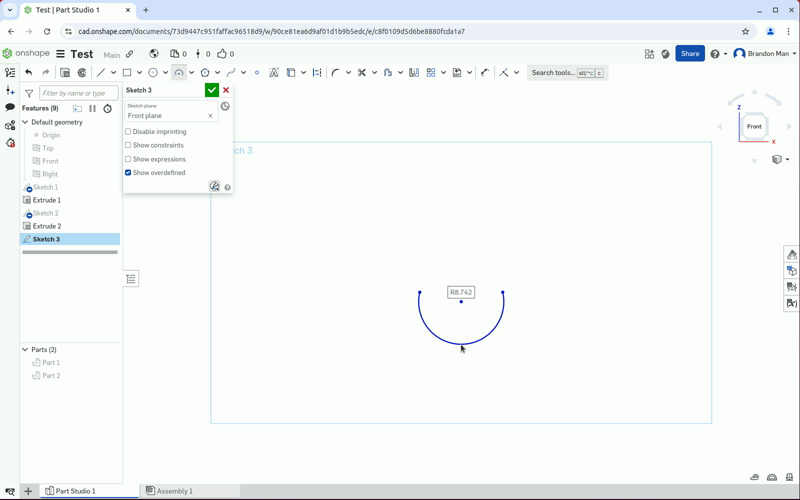
key(l)
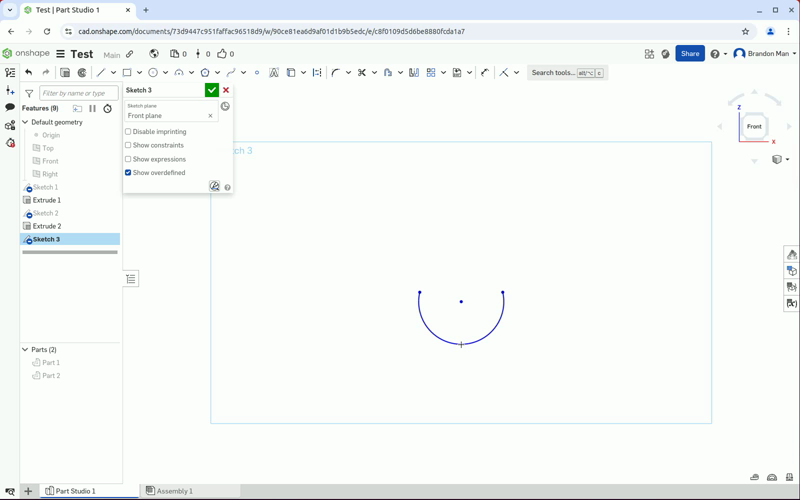
mouse_move(502, 292)
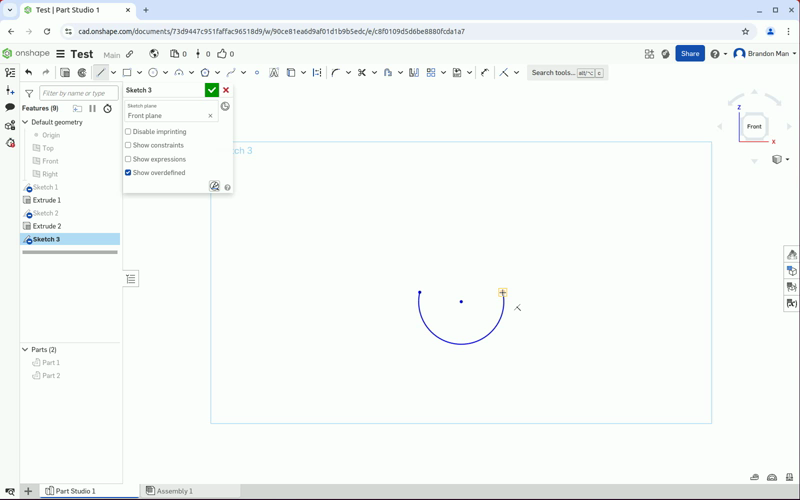
click(502, 292)
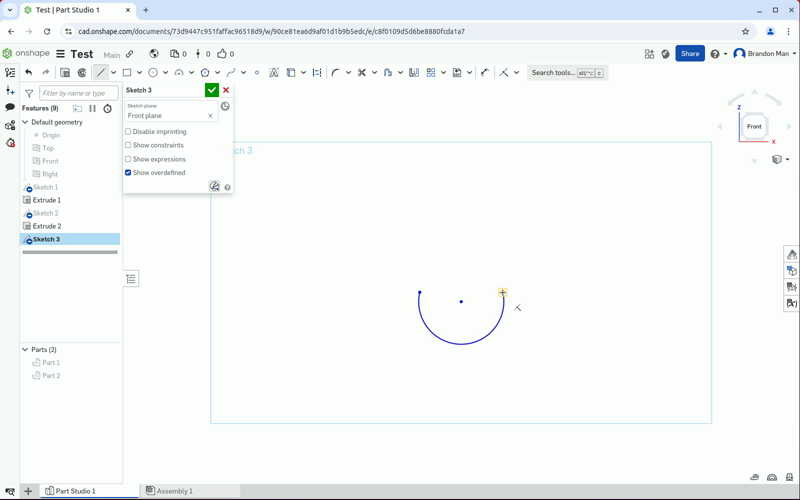
key_down(shift)
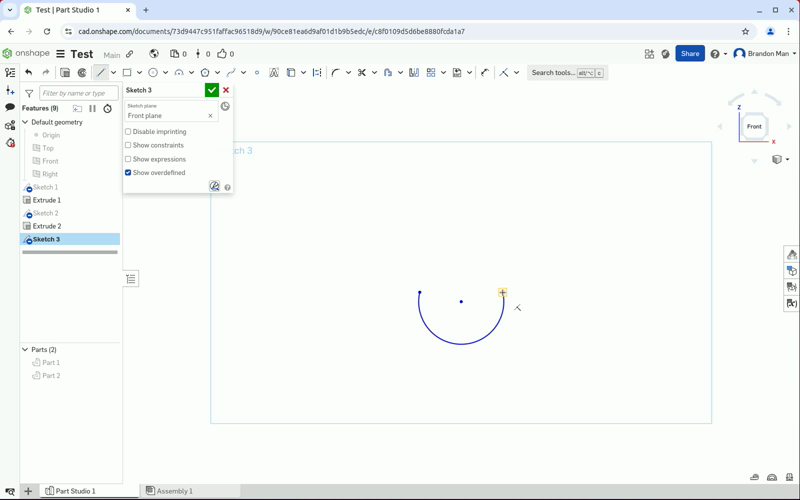
mouse_move(532, 292)
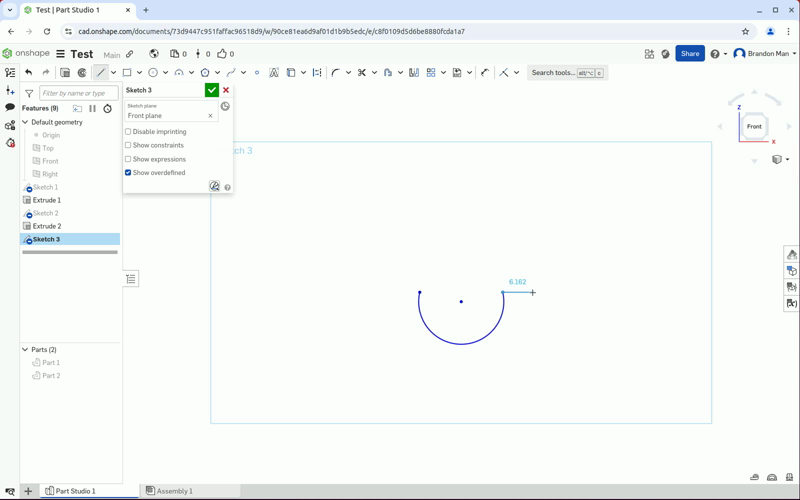
mouse_move(480, 292)
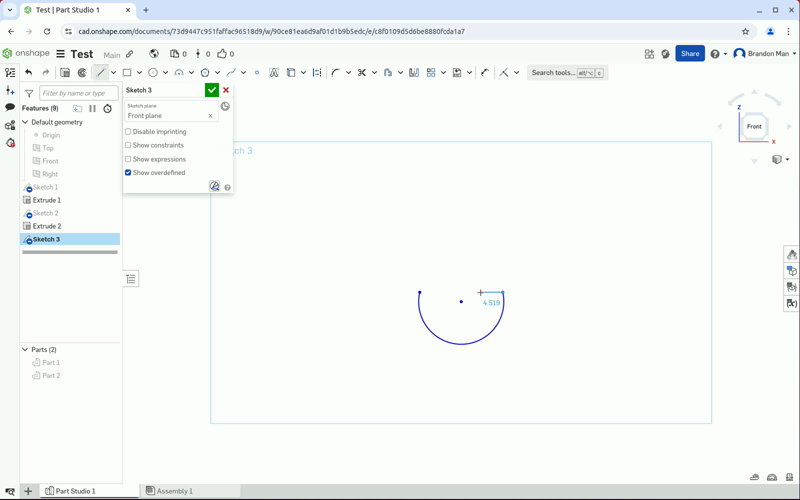
click(480, 292)
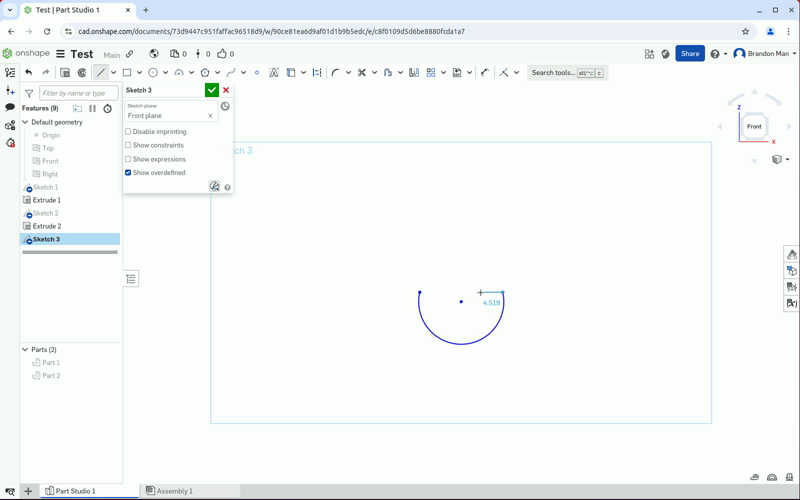
key_up(shift)
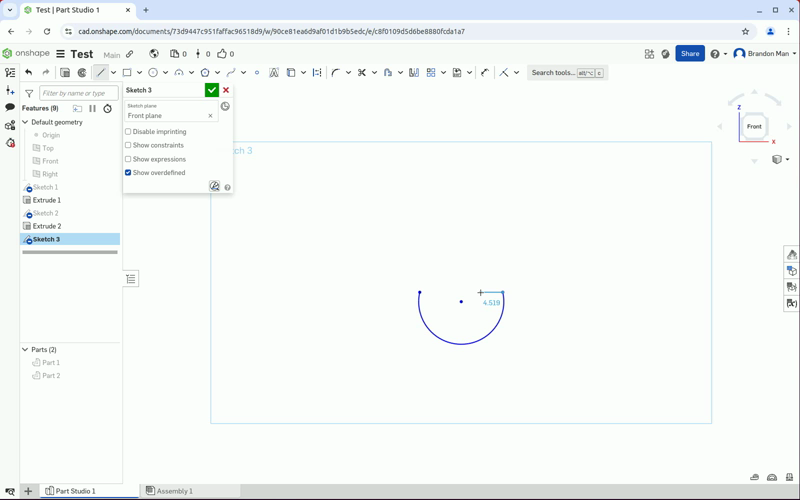
key(esc)
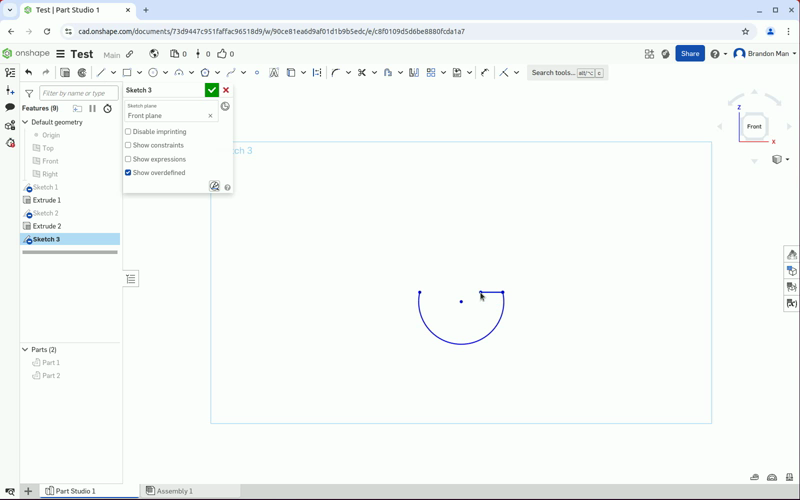
key(a)
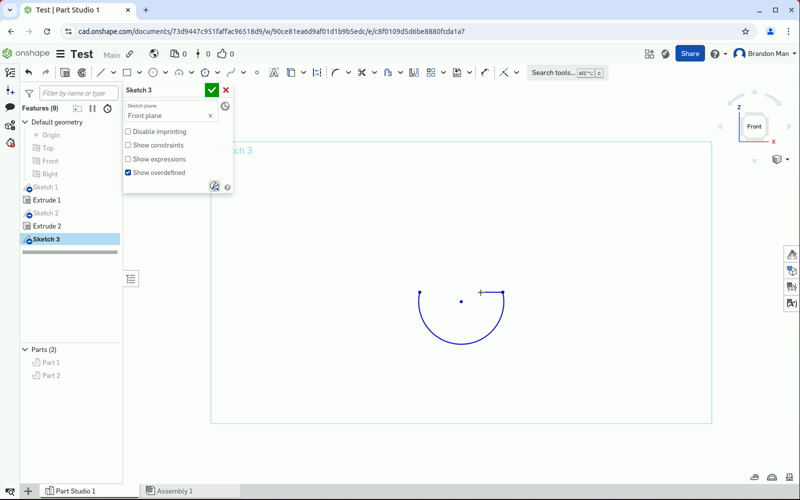
mouse_move(480, 292)
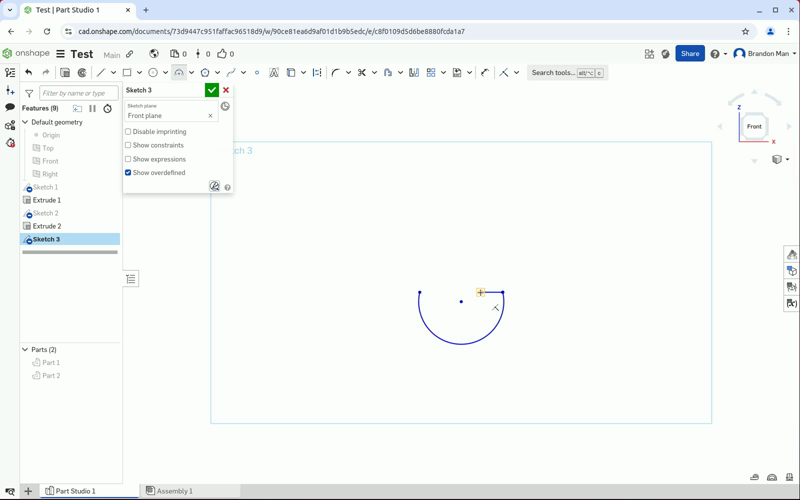
click(480, 292)
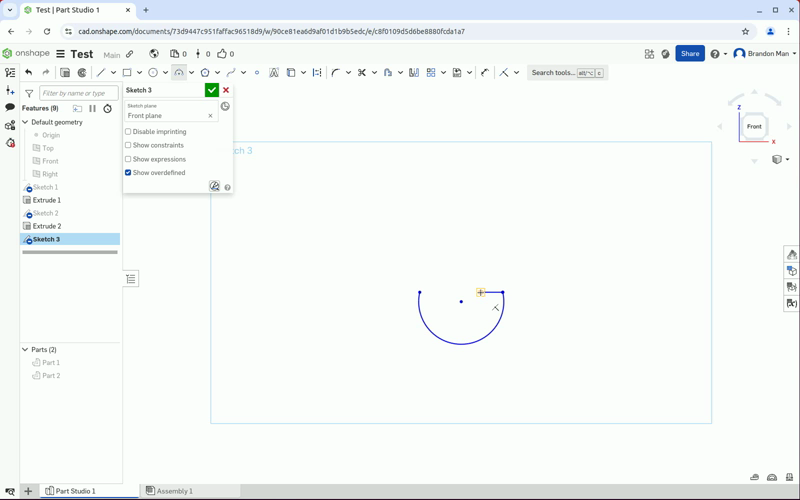
key_down(shift)
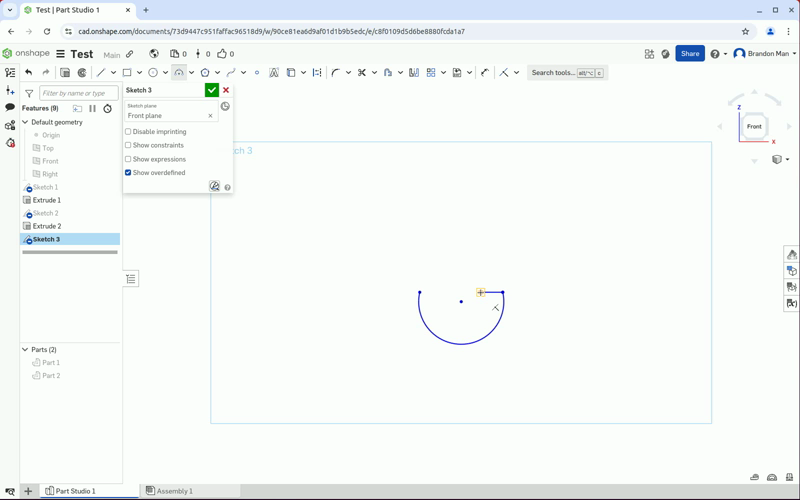
mouse_move(441, 292)
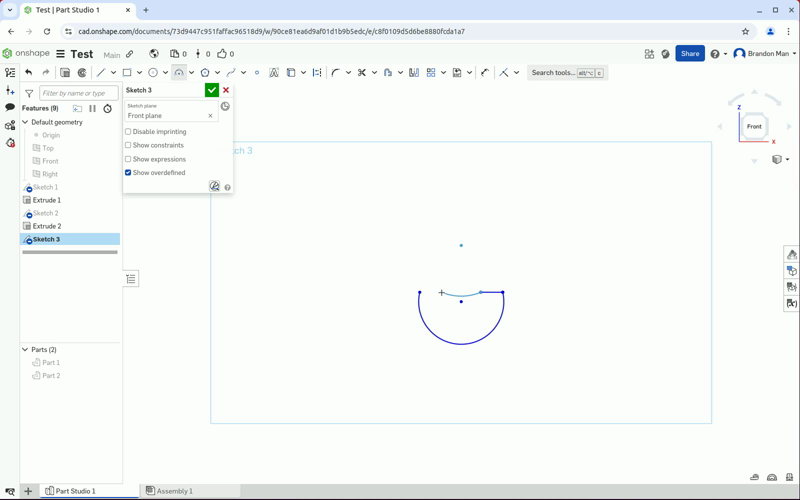
click(441, 292)
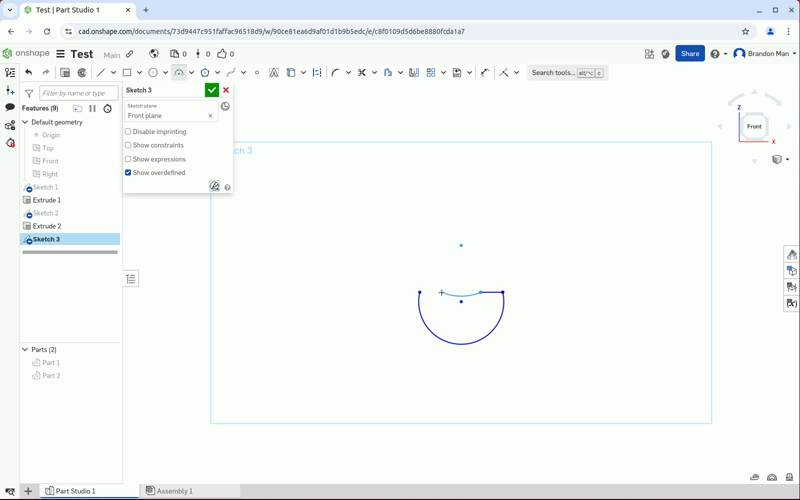
mouse_move(461, 304)
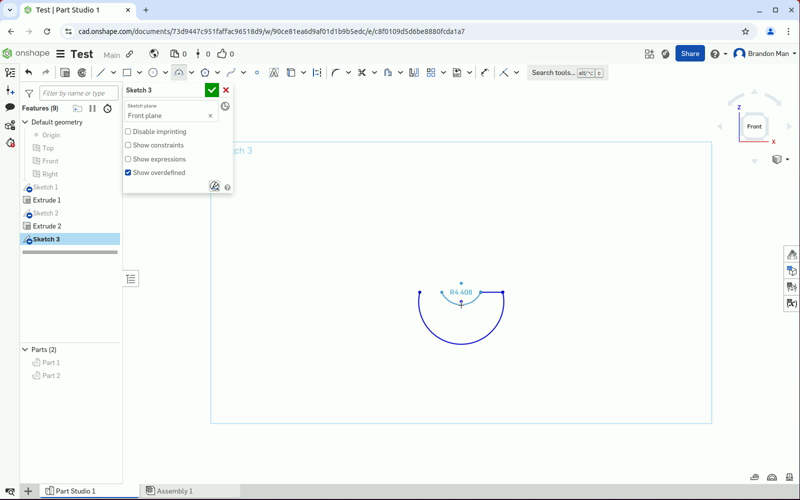
scroll(6)
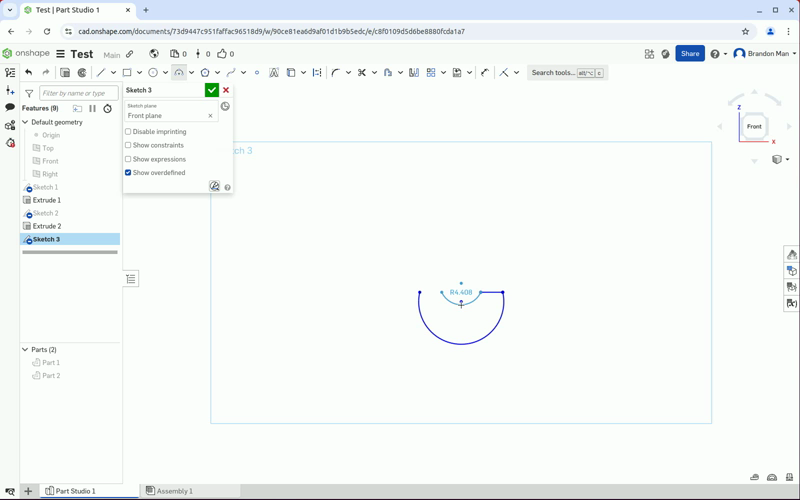
scroll(6)
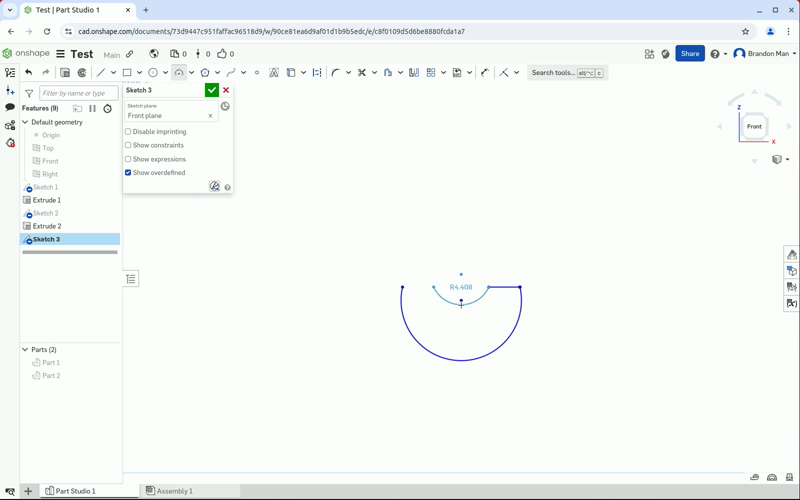
scroll(6)
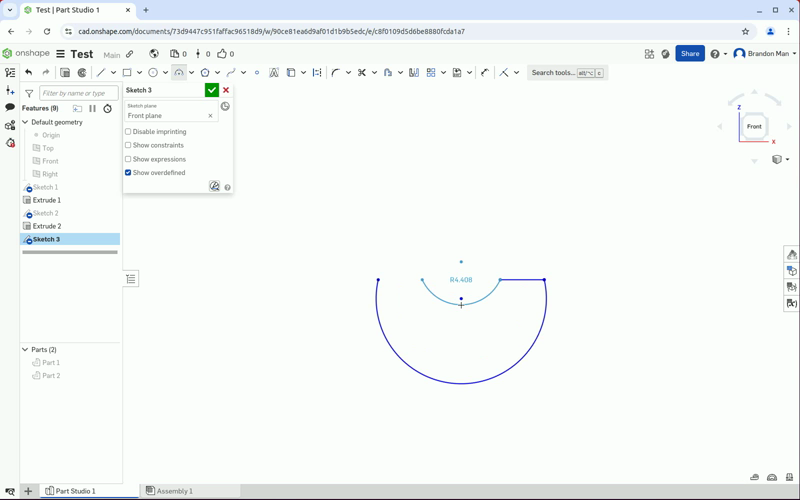
scroll(6)
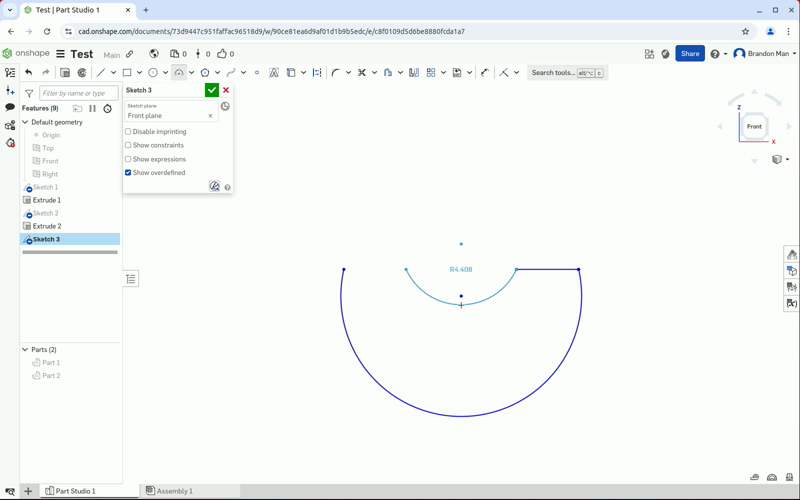
scroll(6)
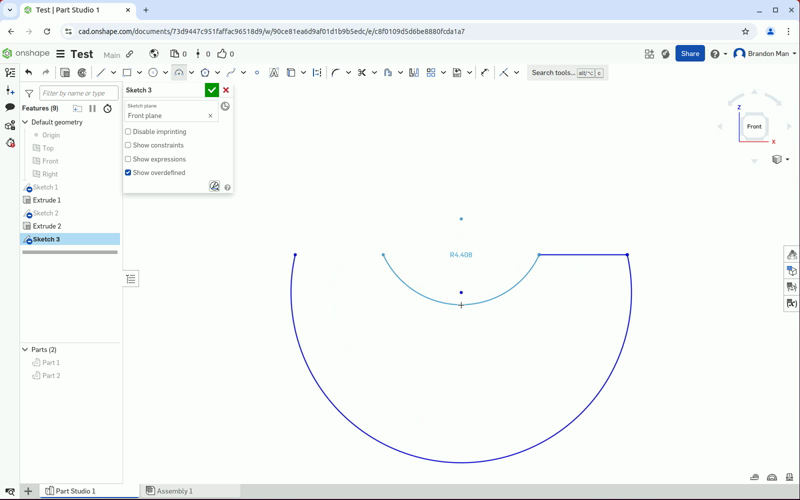
scroll(6)
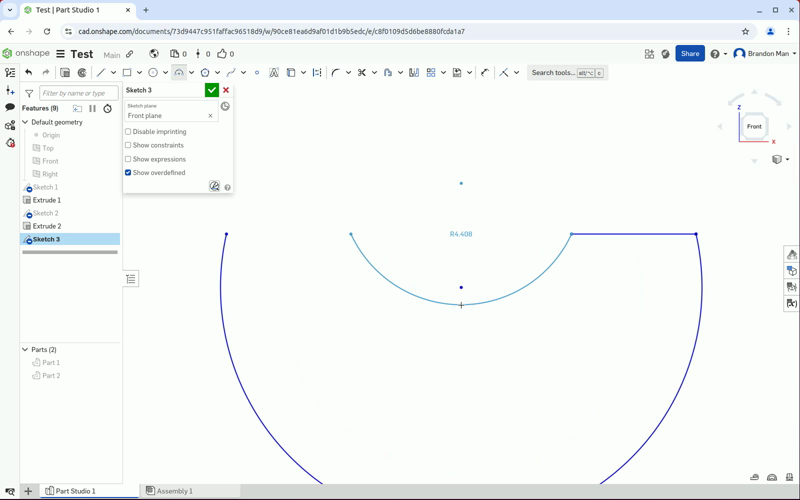
scroll(6)
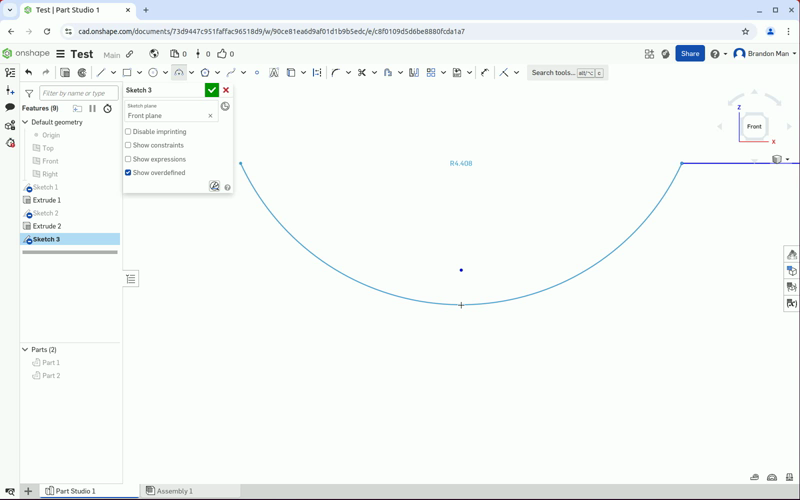
click(461, 304)
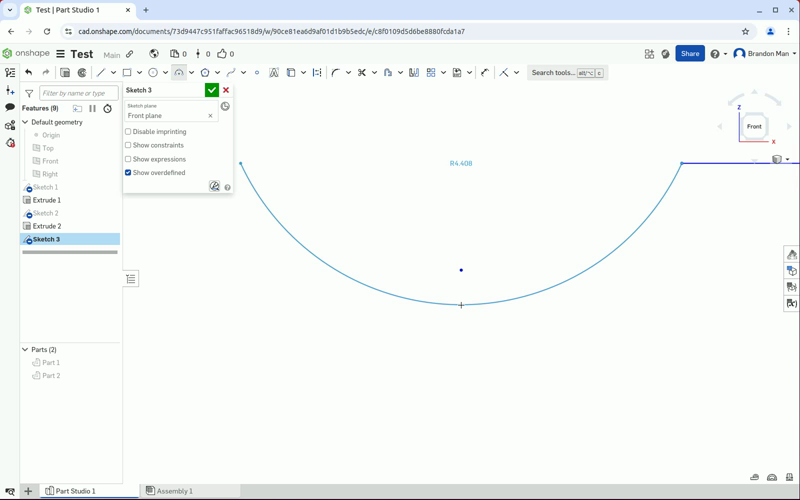
scroll(-6)
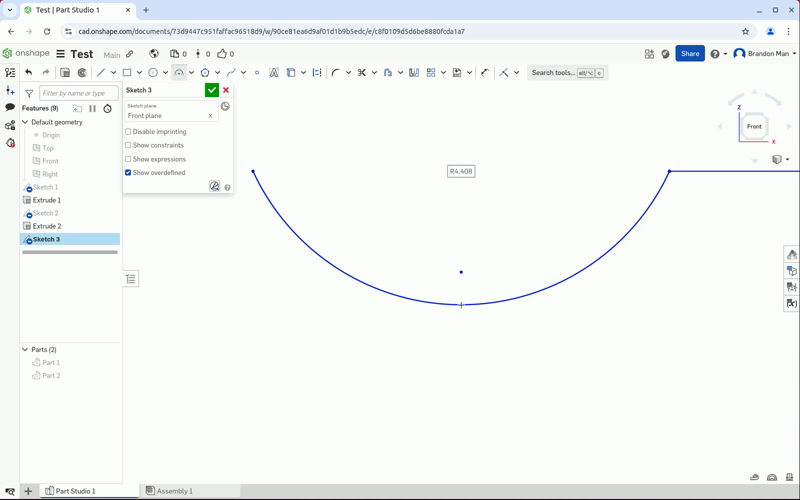
scroll(-6)
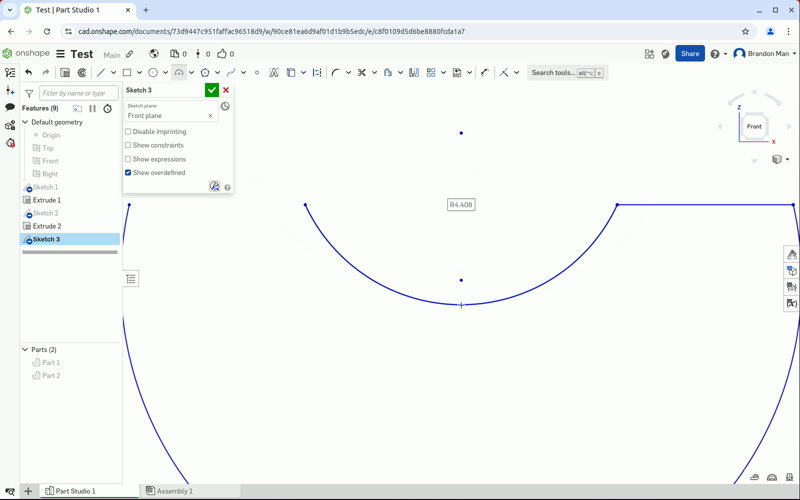
scroll(-6)
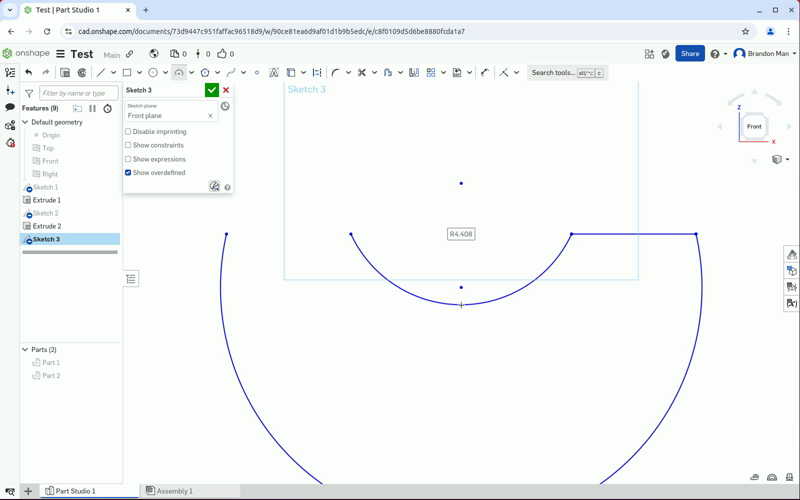
scroll(-6)
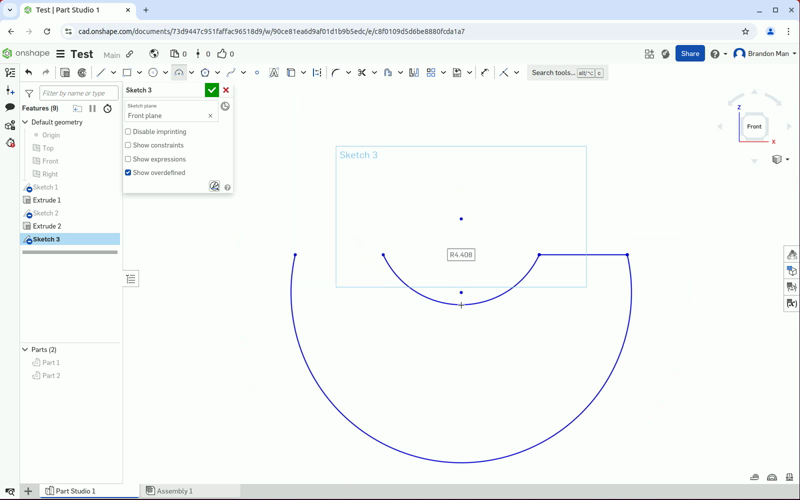
scroll(-6)
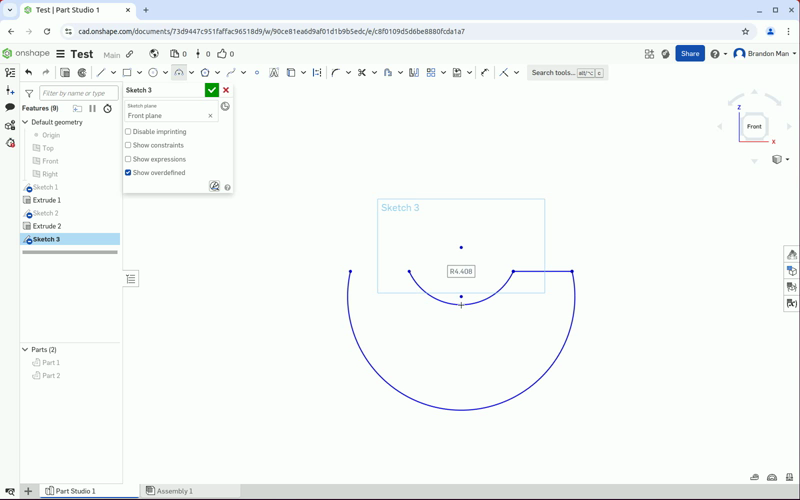
scroll(-6)
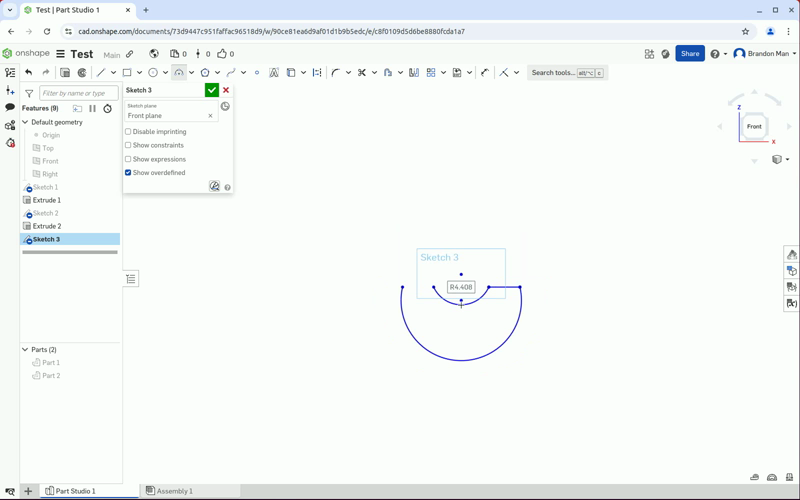
scroll(-6)
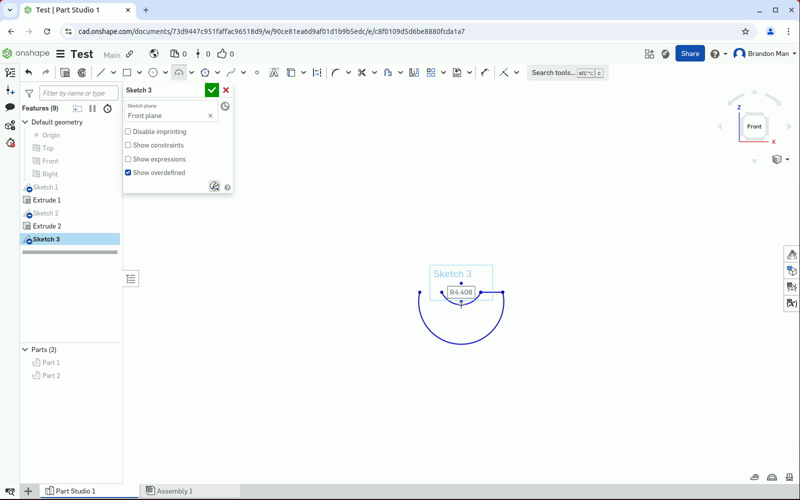
key_up(shift)
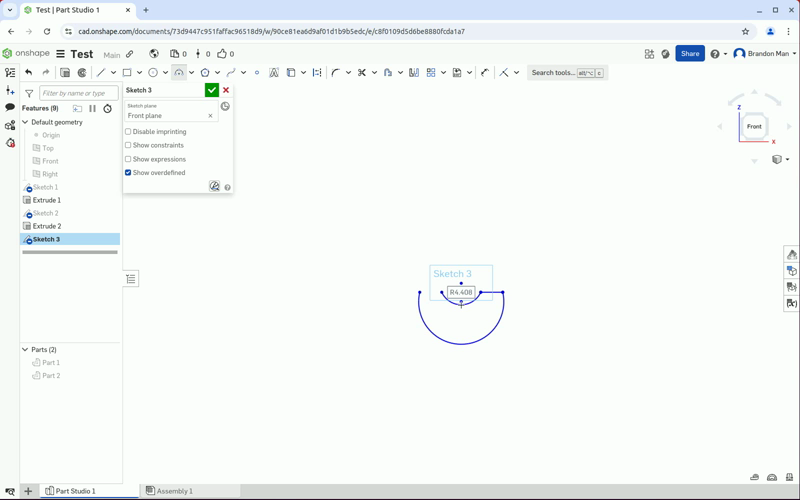
key(esc)
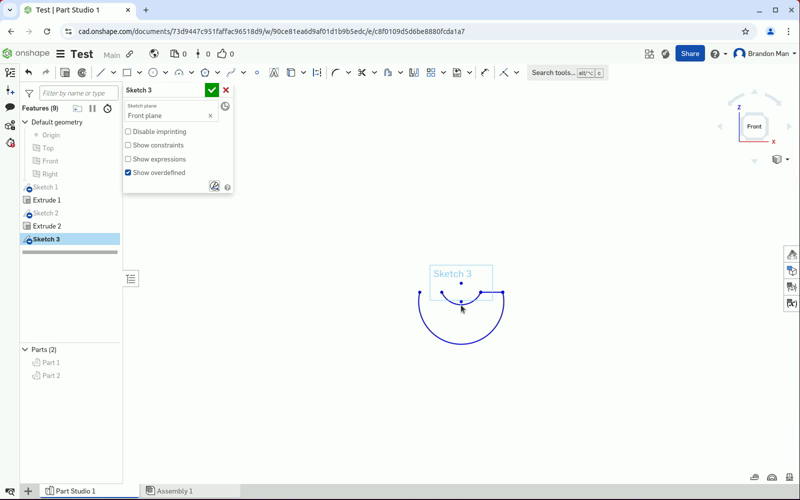
key(l)
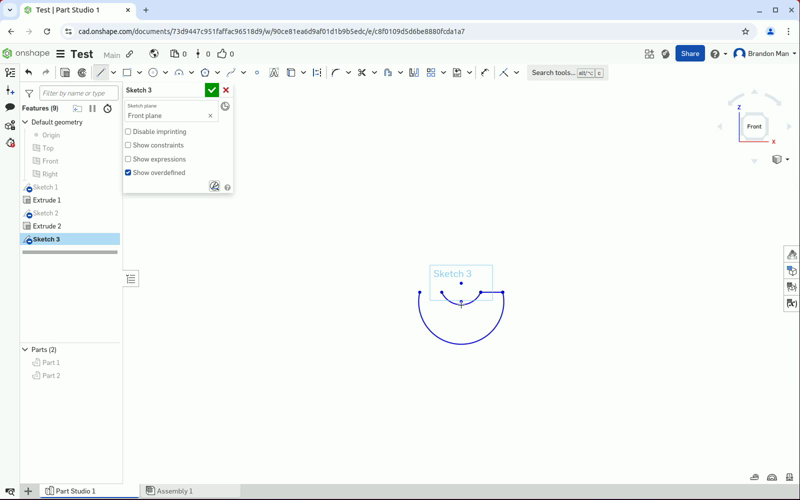
mouse_move(441, 292)
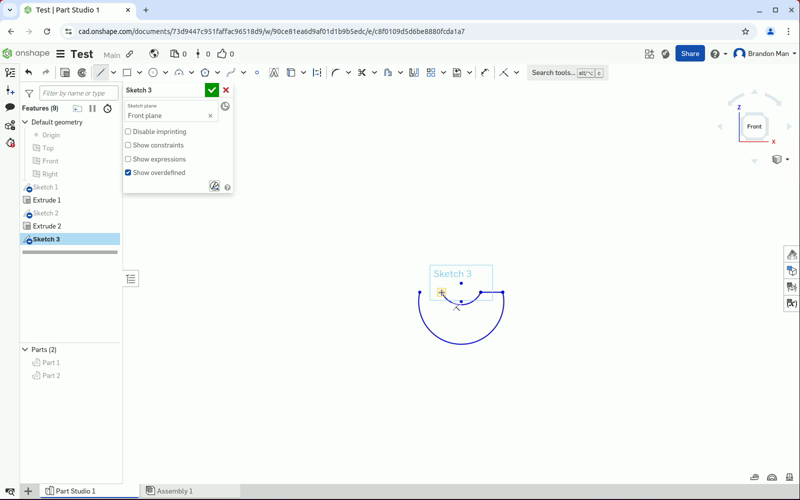
click(441, 292)
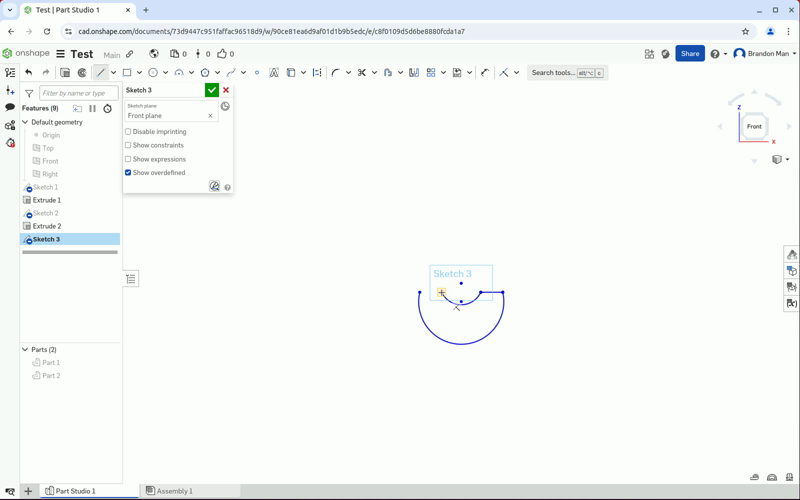
mouse_move(471, 292)
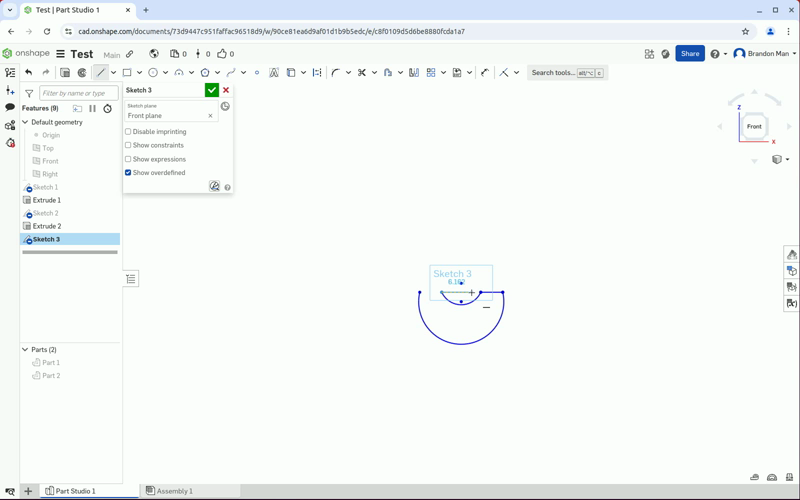
key_down(shift)
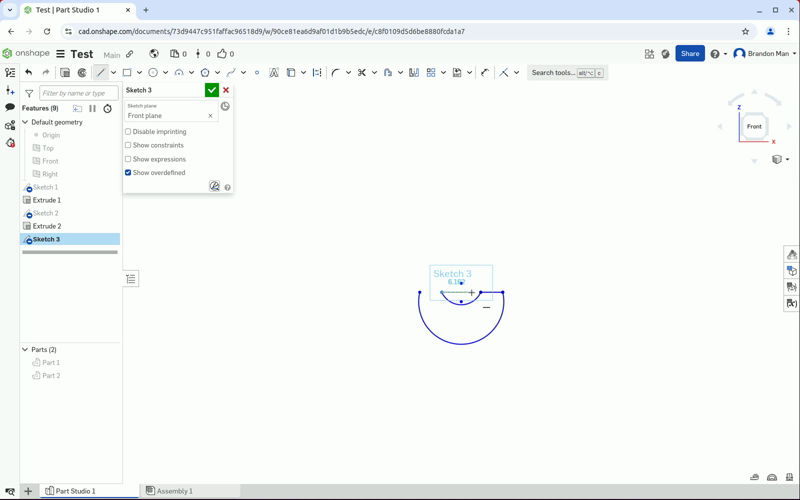
mouse_move(419, 292)
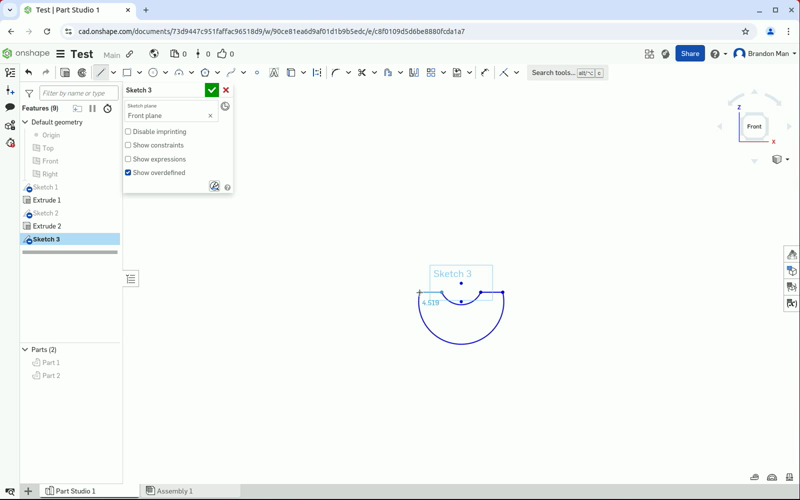
key_up(shift)
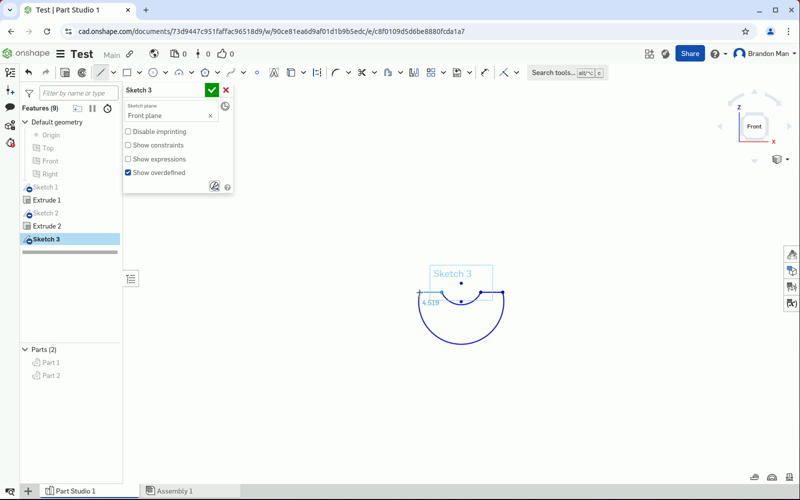
click(419, 292)
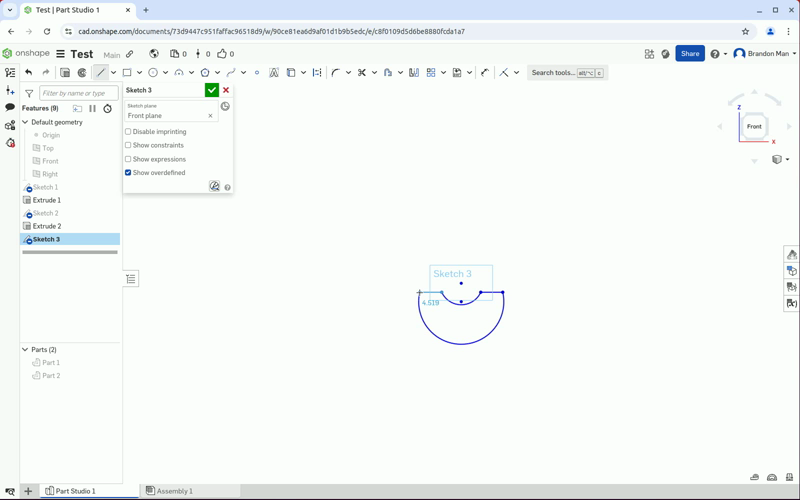
key(esc)
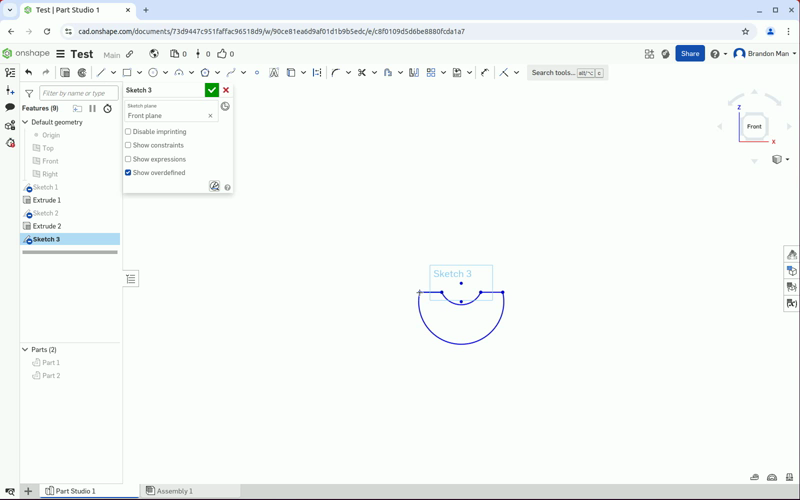
mouse_move(447, 308)
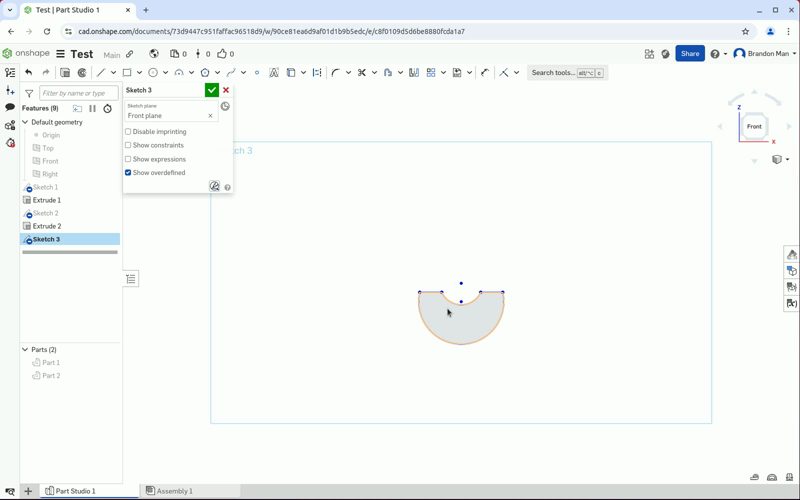
click(447, 308)
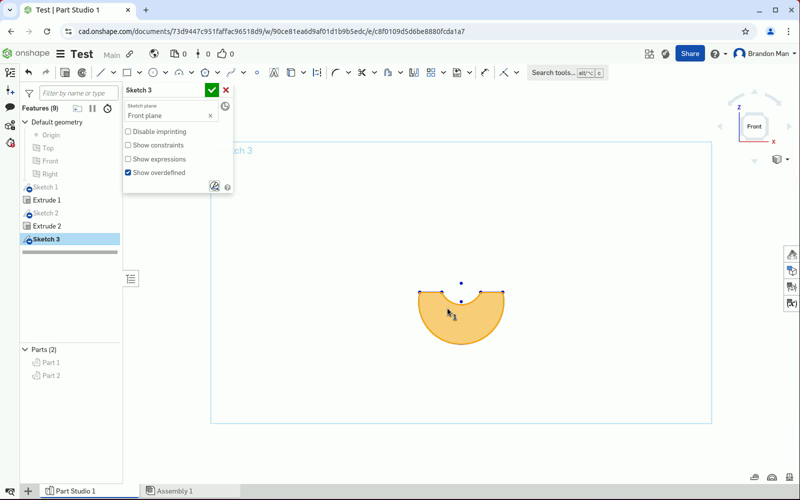
mouse_move(73, 352)
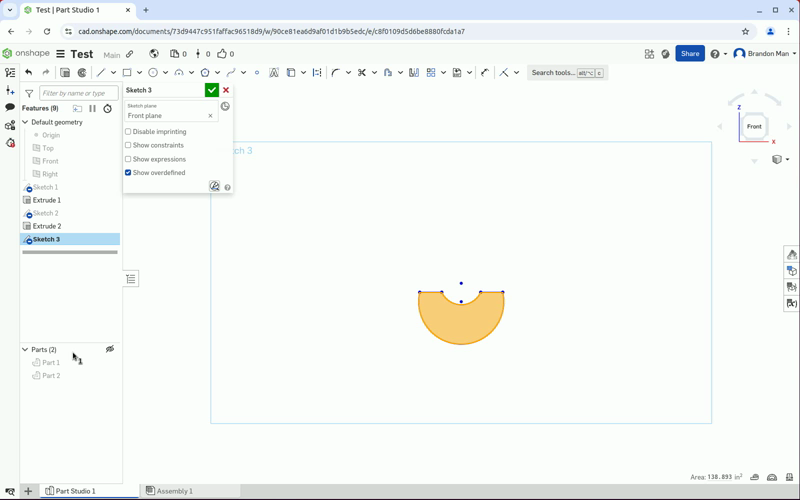
key(shift+y)
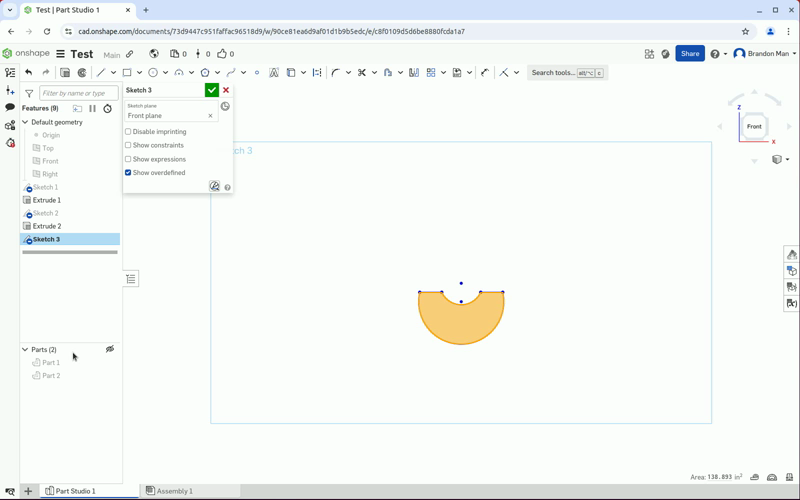
key(shift+e)
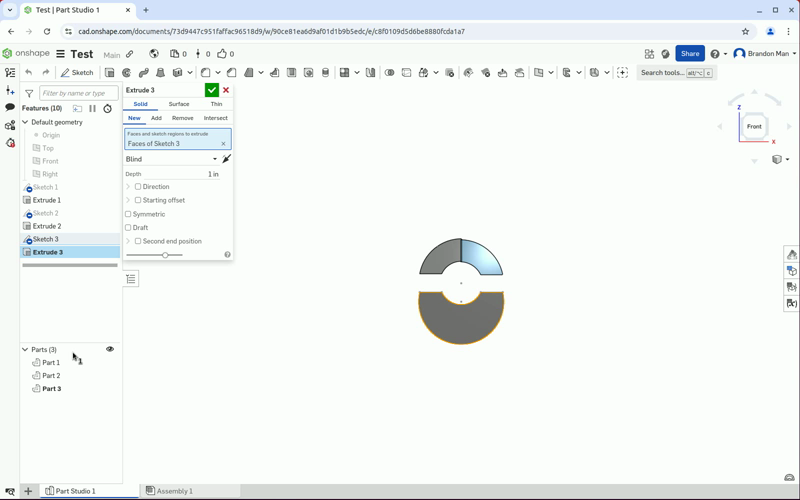
mouse_move(143, 106)
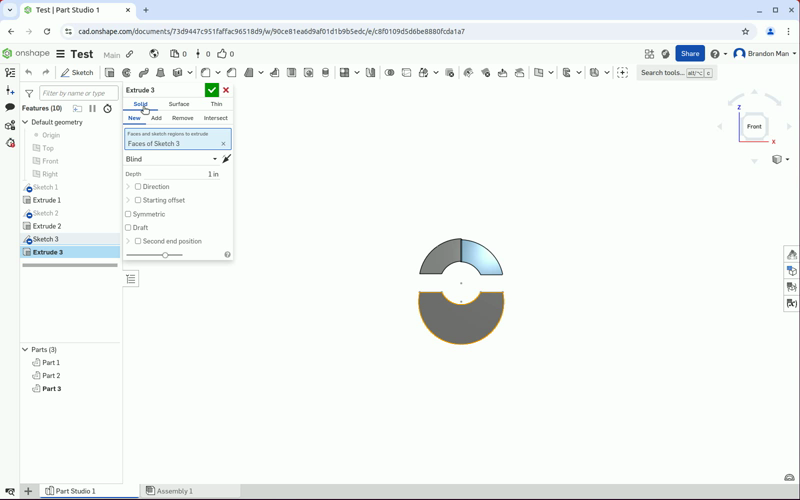
click(143, 106)
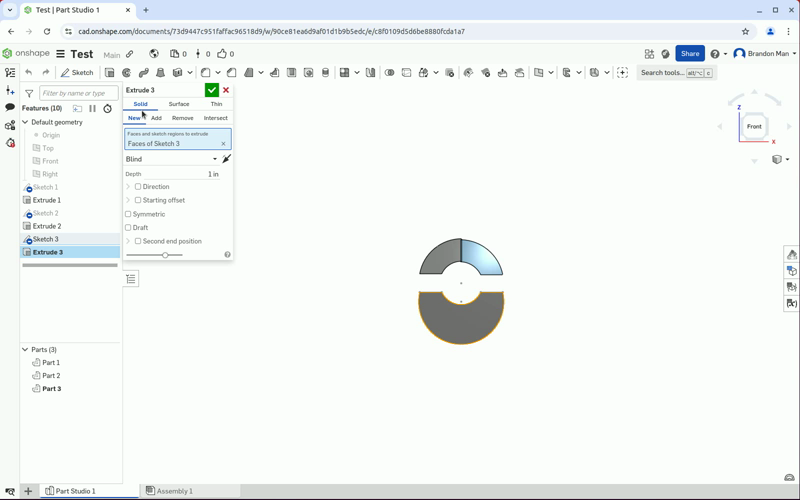
mouse_move(137, 120)
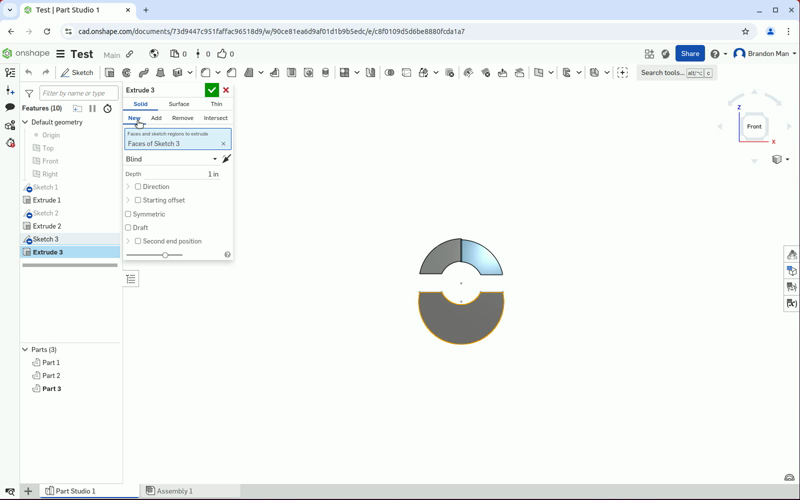
click(137, 120)
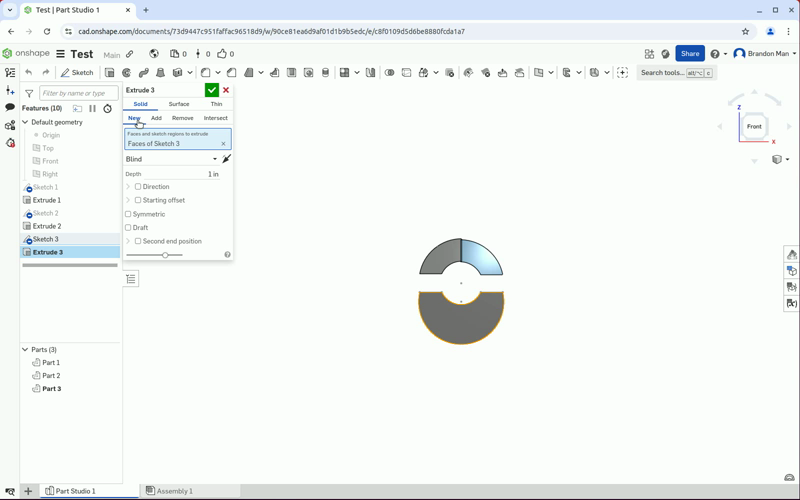
key(tab, 4)
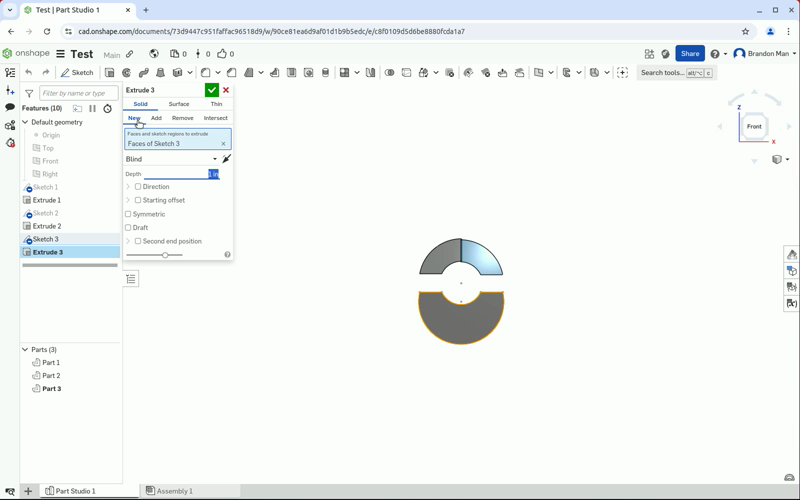
text(23.108)
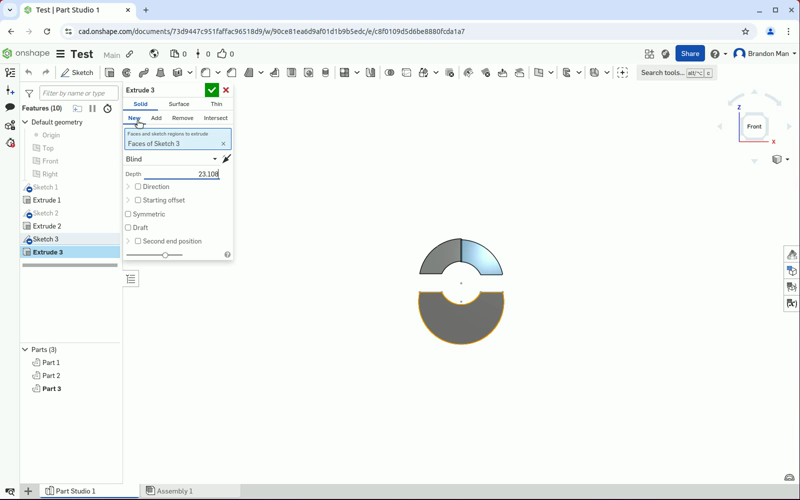
key(enter)
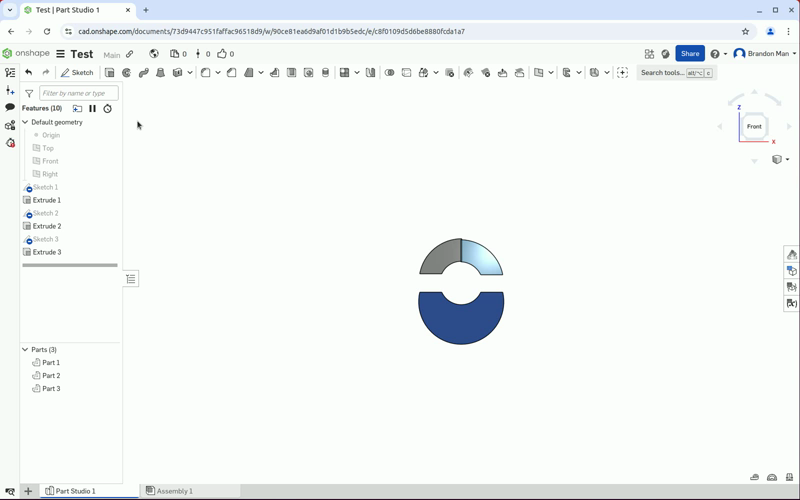
key(shift+h)
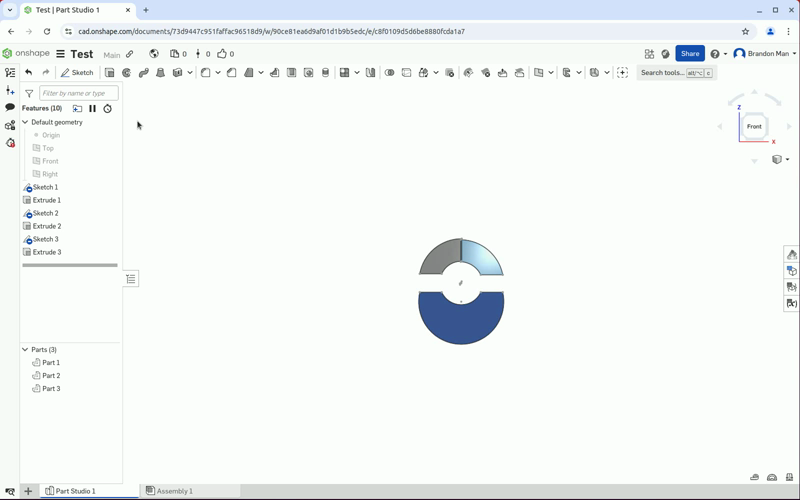
key(shift+h)
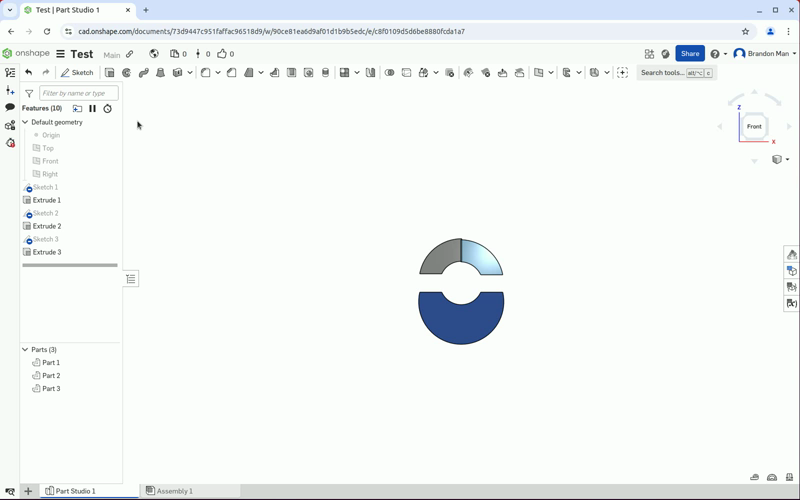
mouse_move(73, 189)
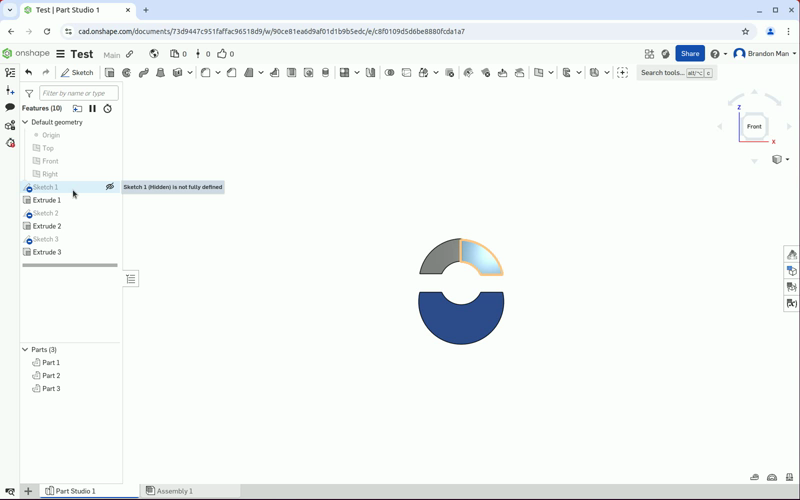
click(73, 189)
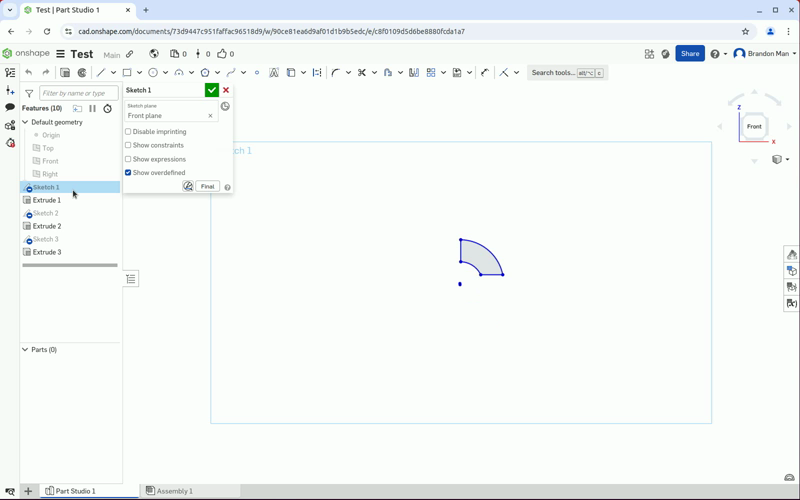
mouse_move(229, 92)
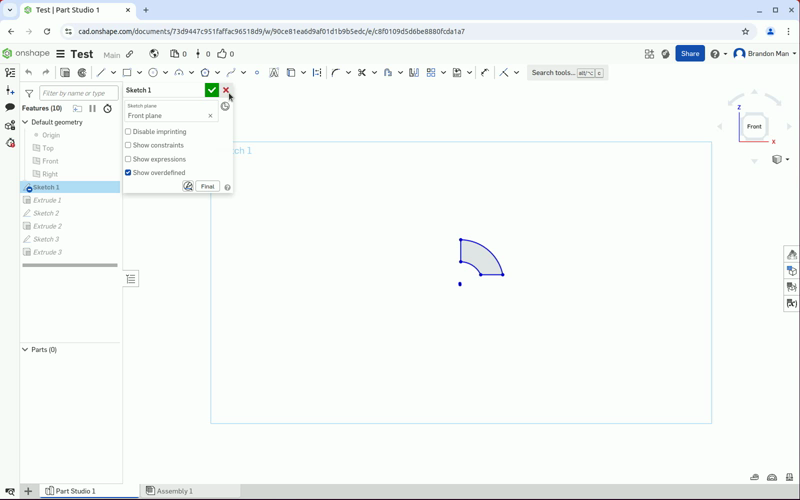
click(229, 92)
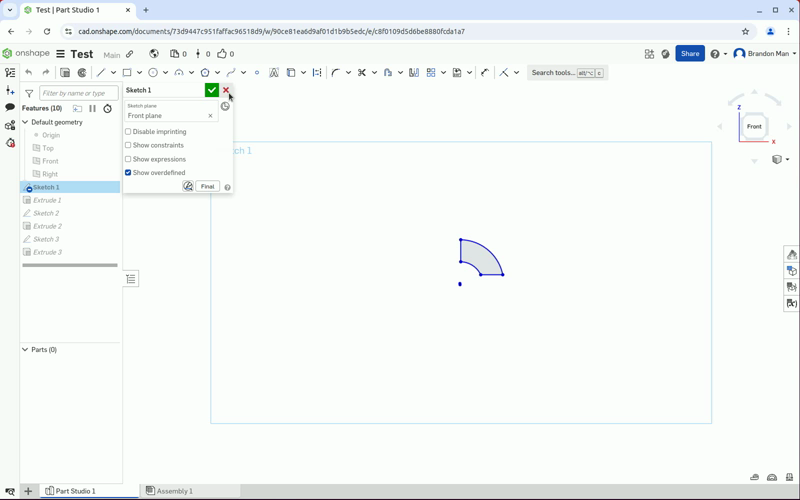
key(shift+s)
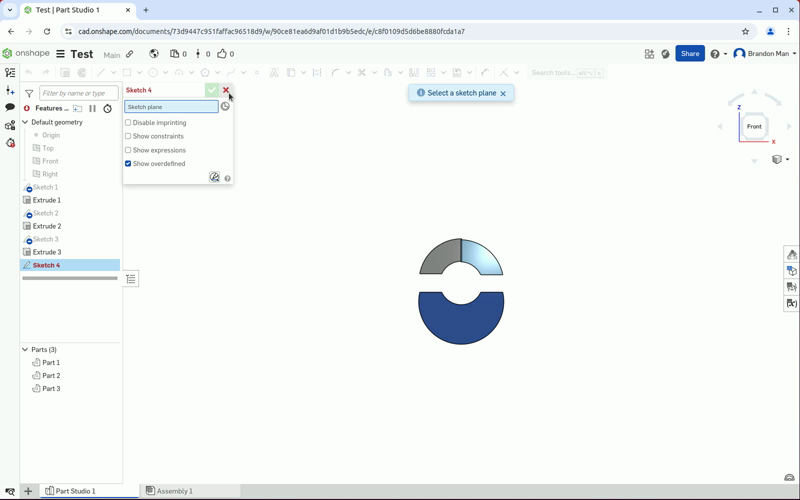
mouse_move(73, 163)
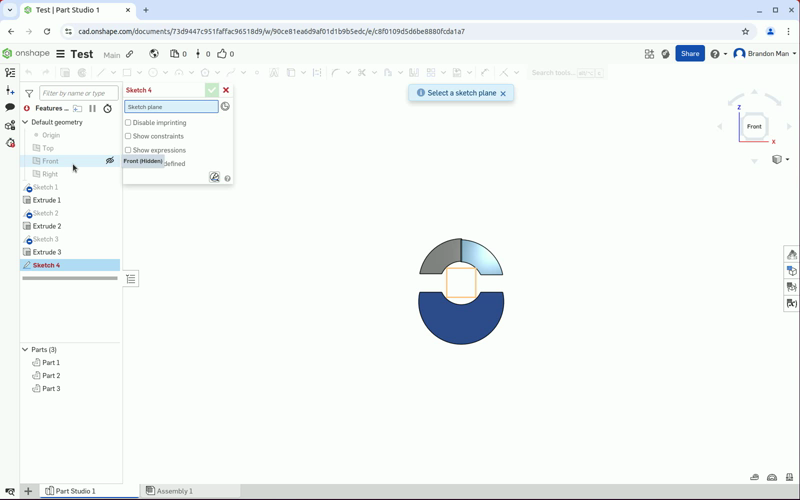
click(73, 163)
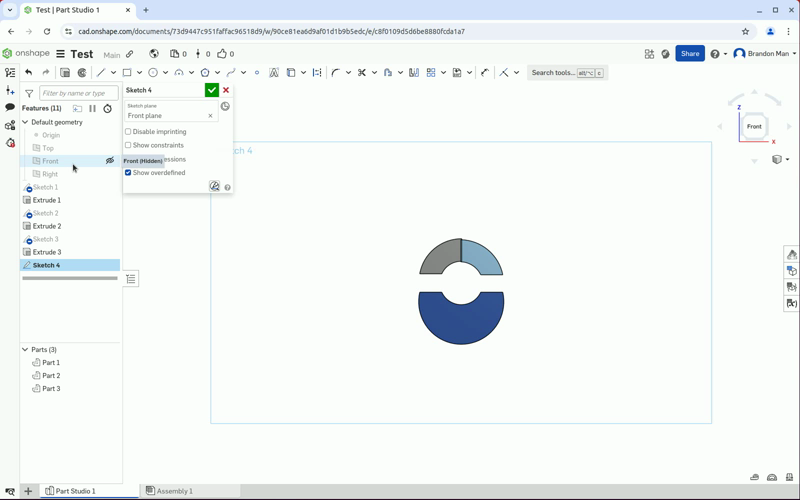
mouse_move(73, 352)
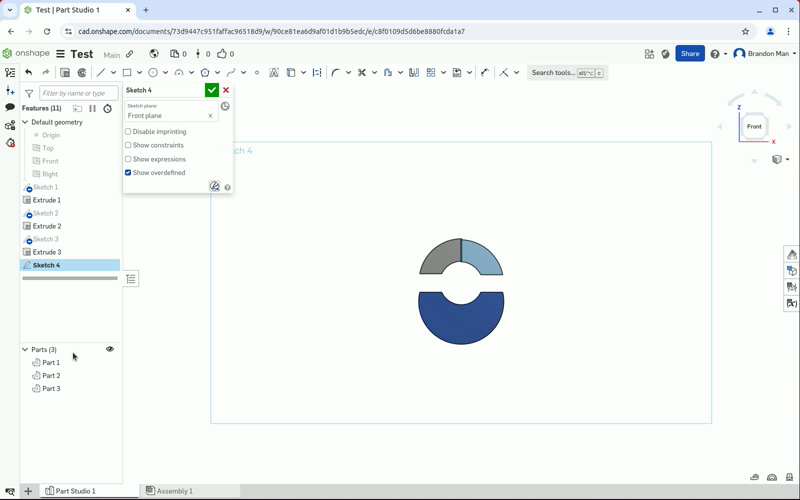
key(y)
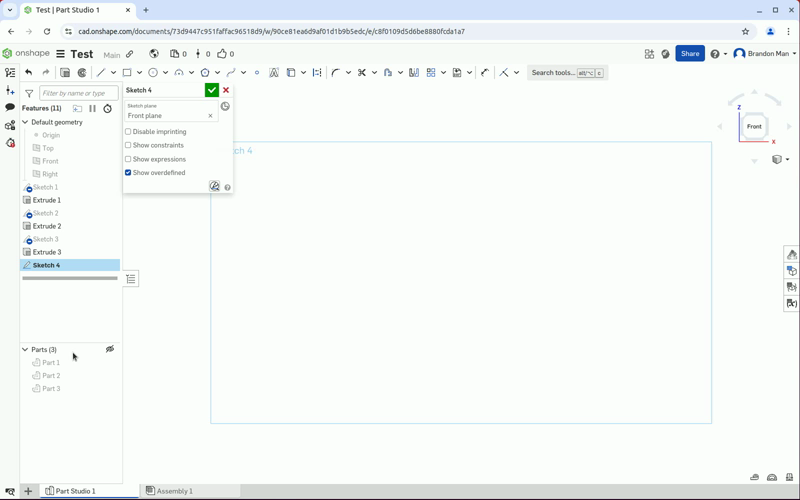
key(a)
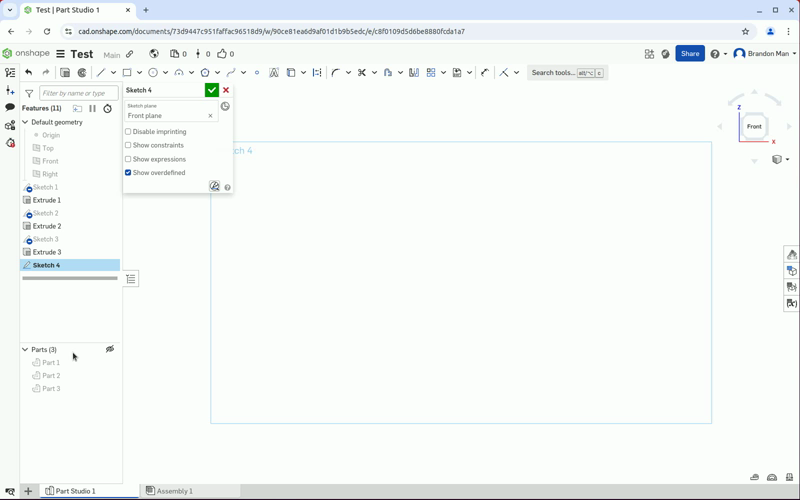
key_down(shift)
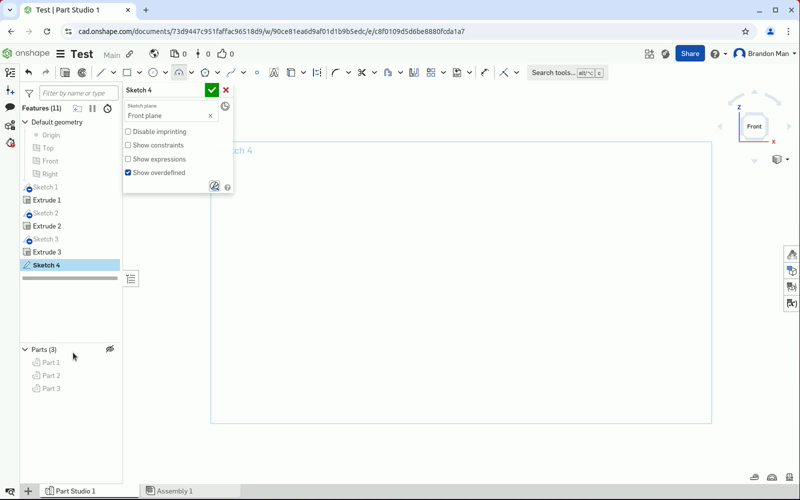
mouse_move(419, 292)
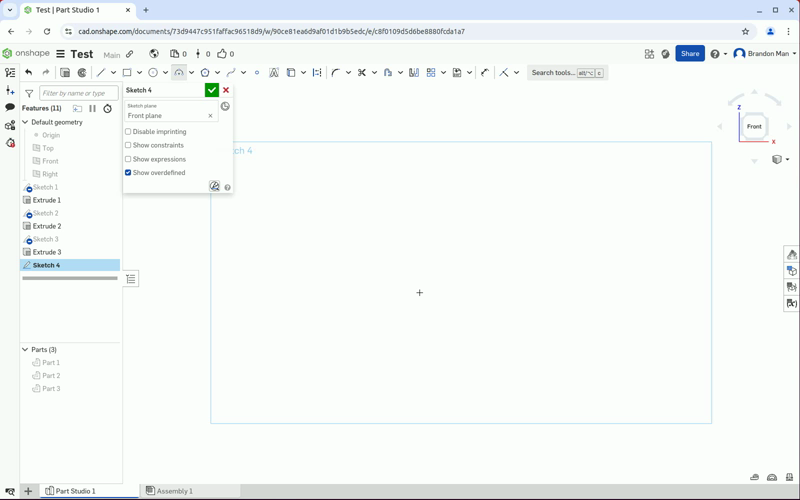
click(419, 292)
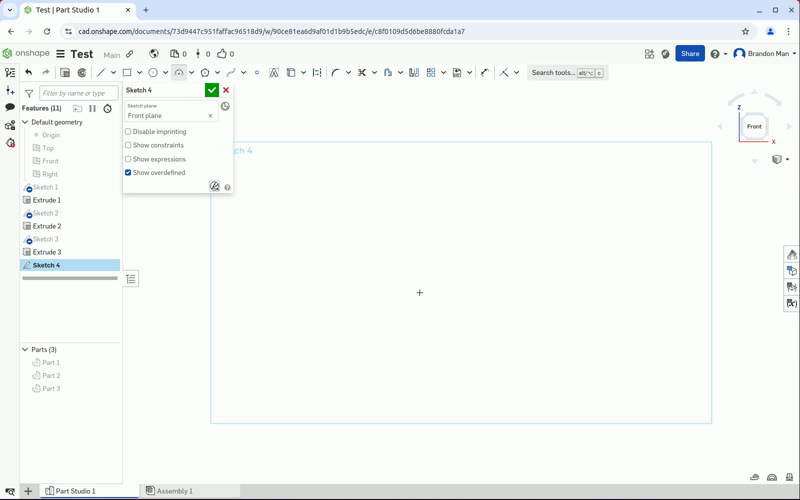
key_up(shift)
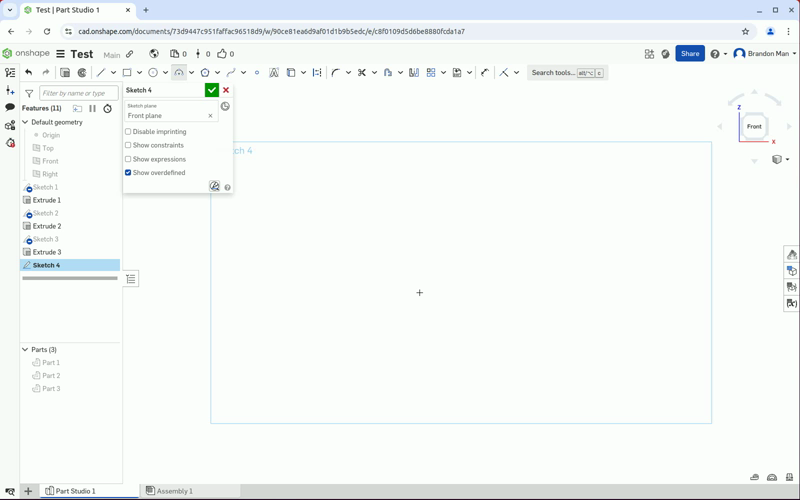
key_down(shift)
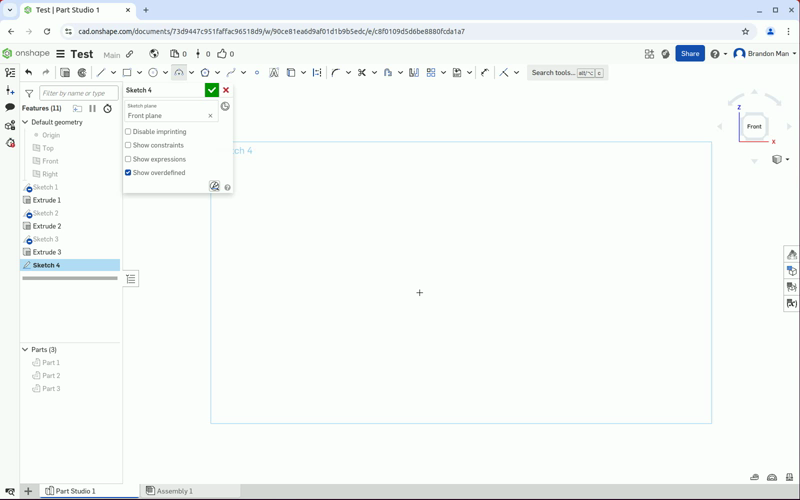
mouse_move(502, 292)
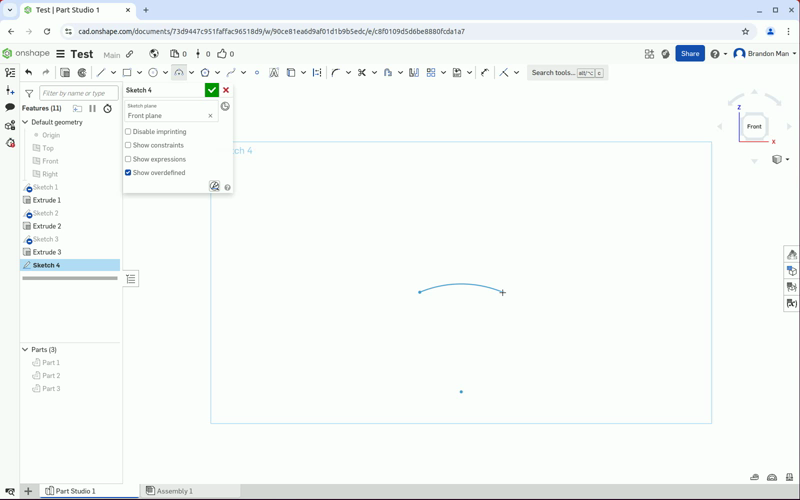
click(502, 292)
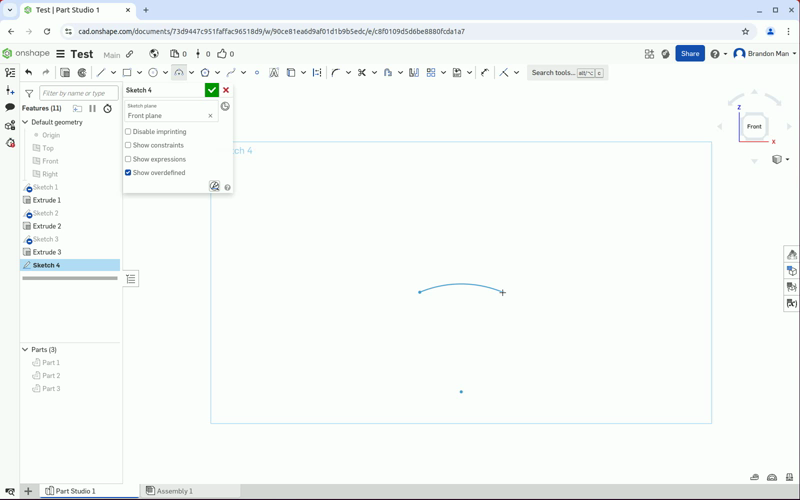
mouse_move(461, 344)
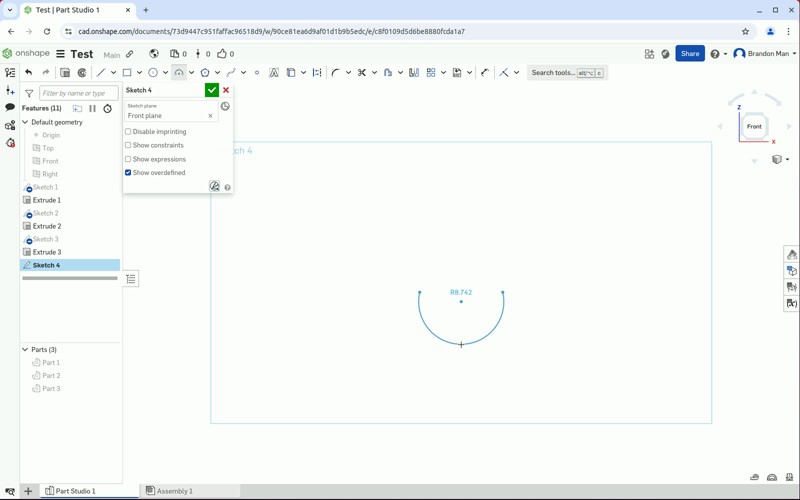
click(461, 344)
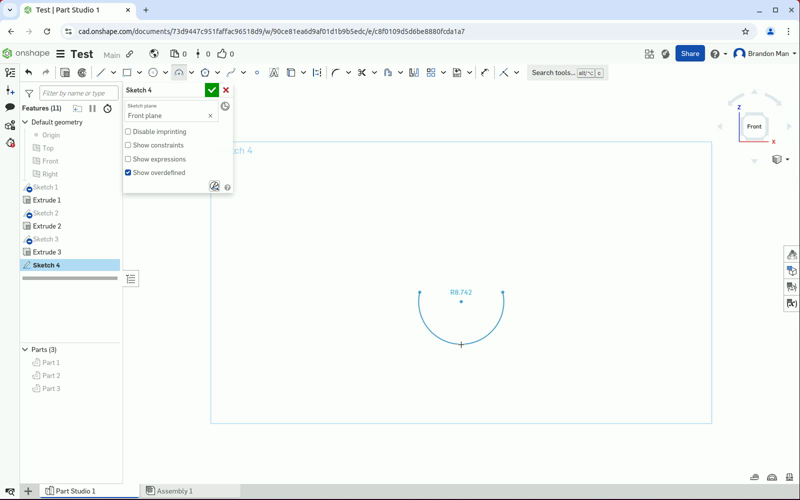
key_up(shift)
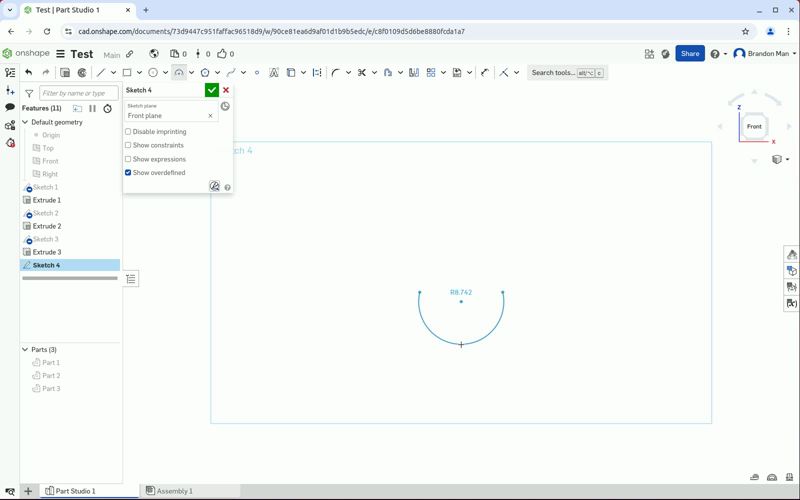
key(esc)
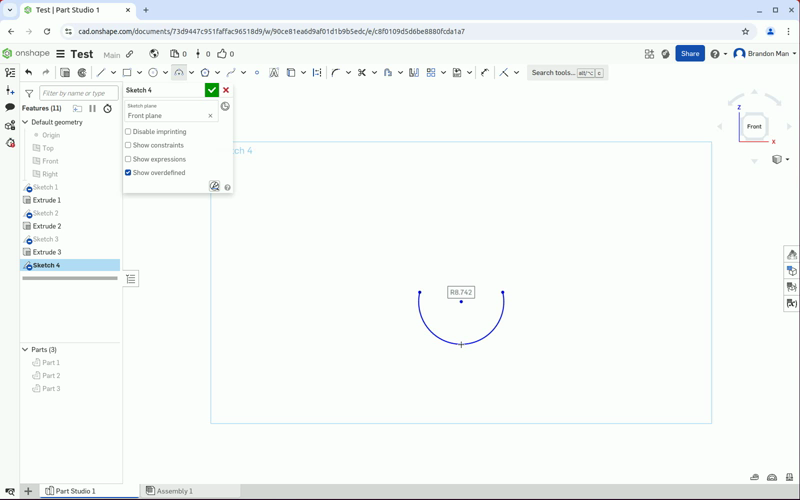
key(l)
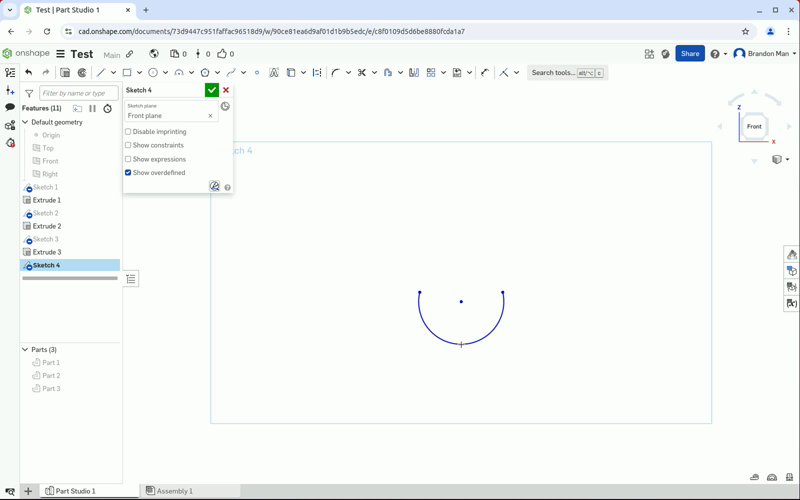
mouse_move(502, 292)
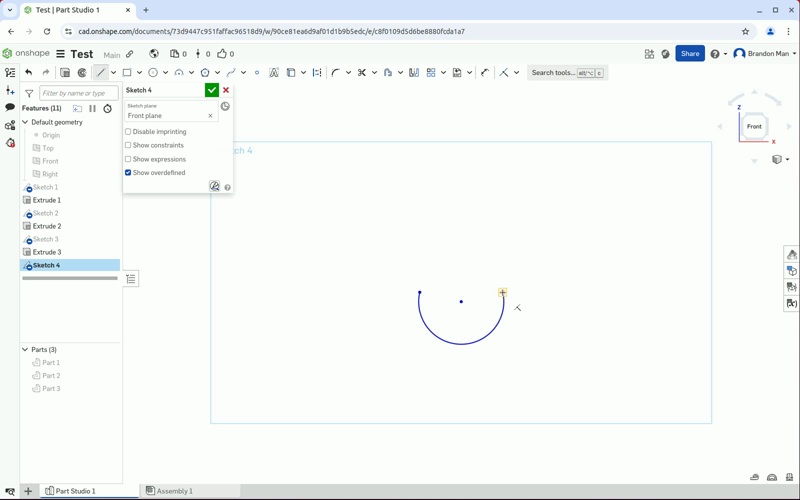
click(502, 292)
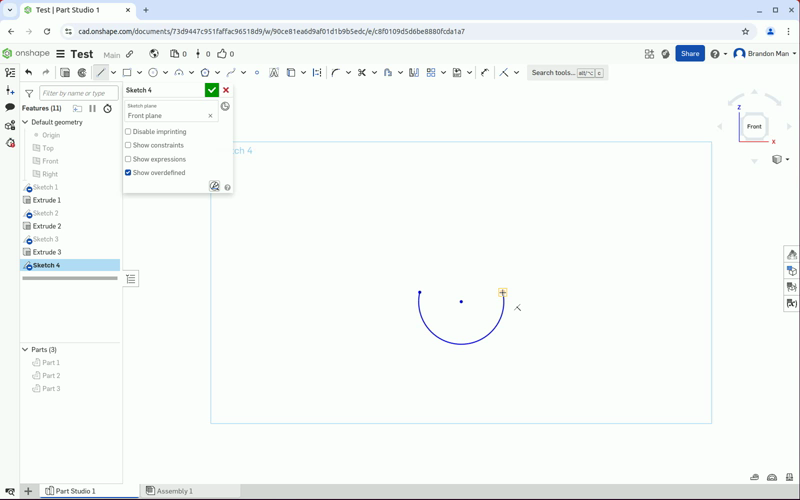
key_down(shift)
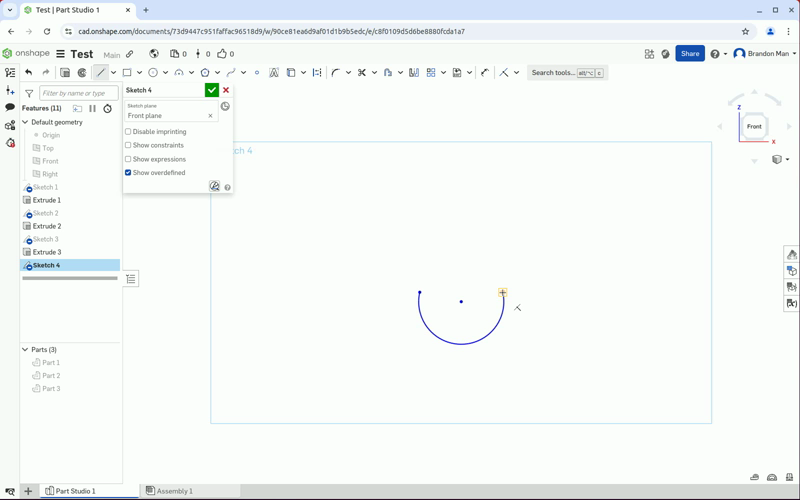
mouse_move(532, 292)
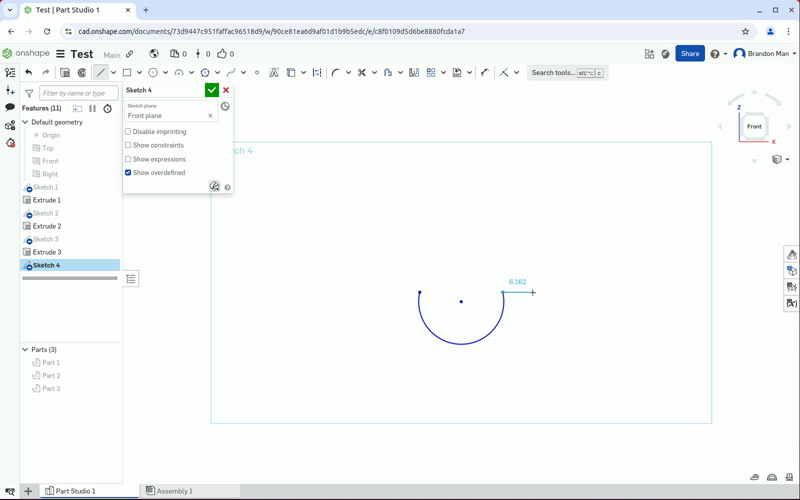
mouse_move(480, 292)
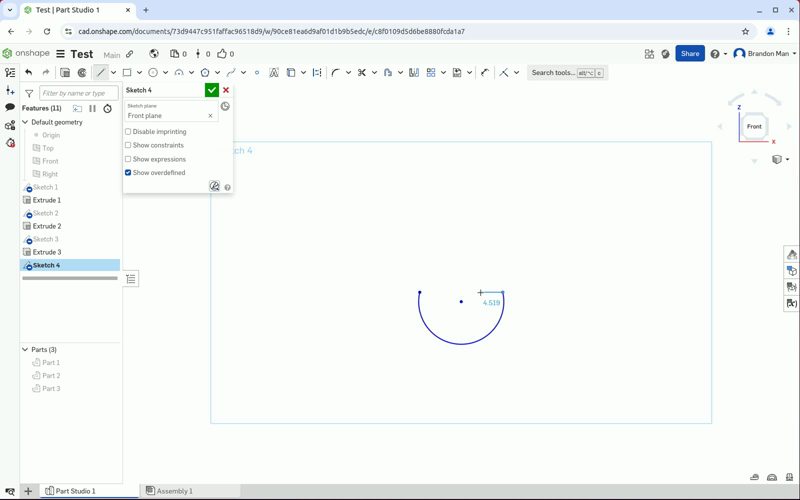
click(480, 292)
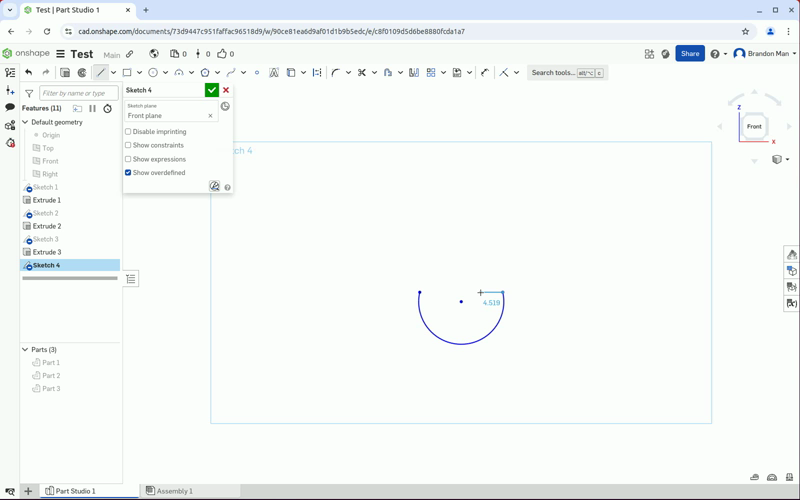
key_up(shift)
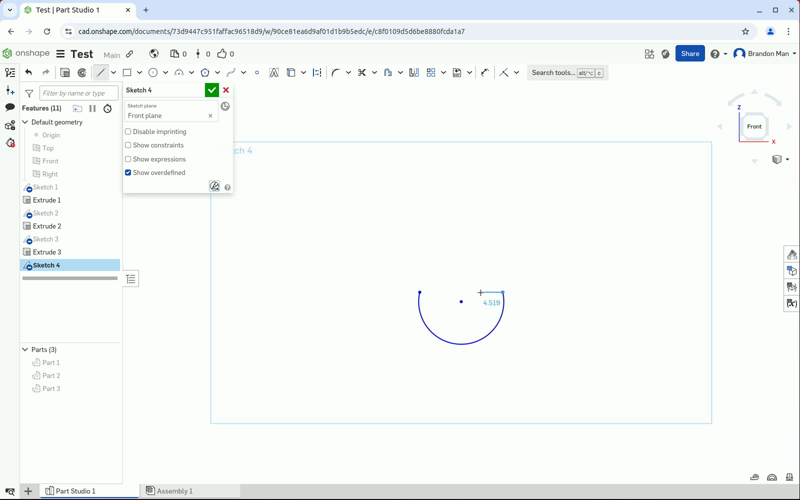
key(esc)
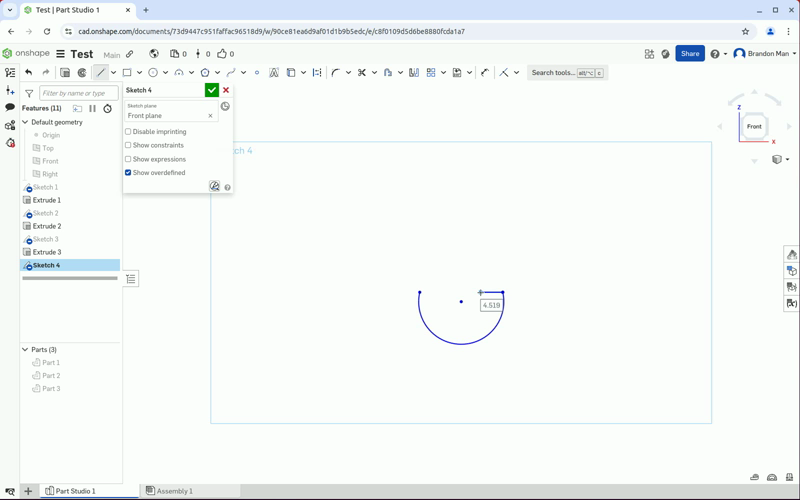
key(a)
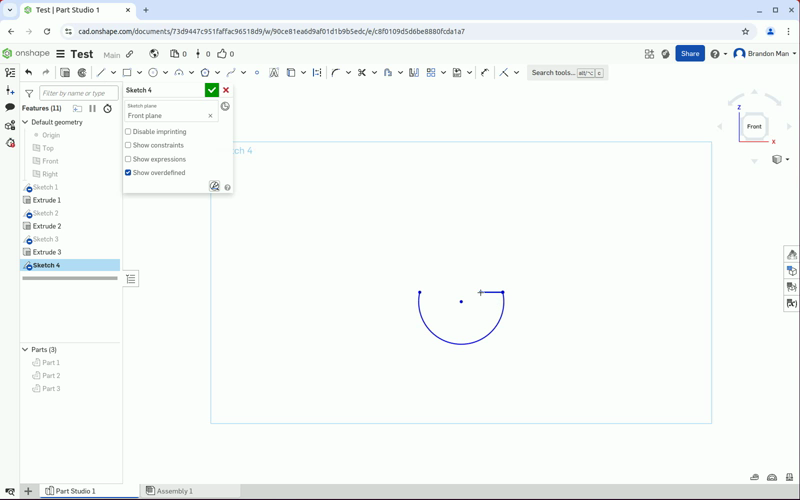
mouse_move(480, 292)
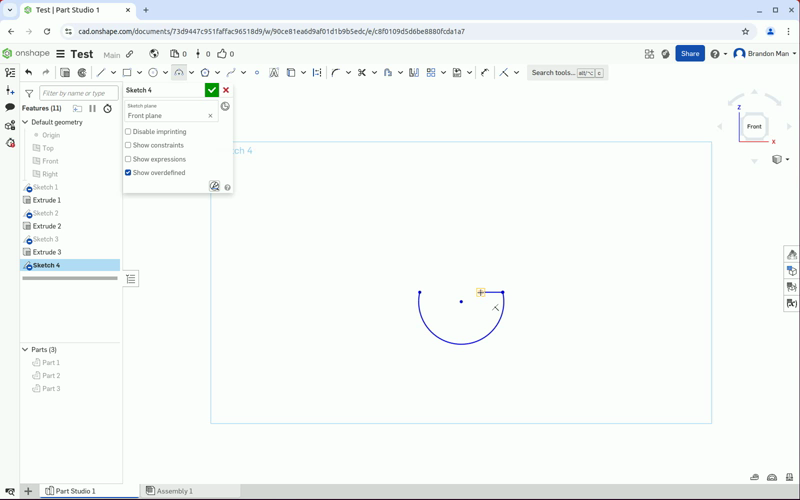
click(480, 292)
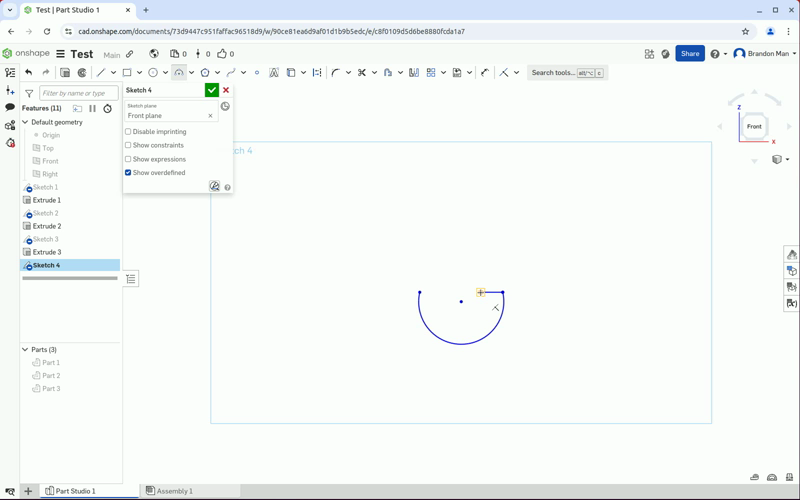
key_down(shift)
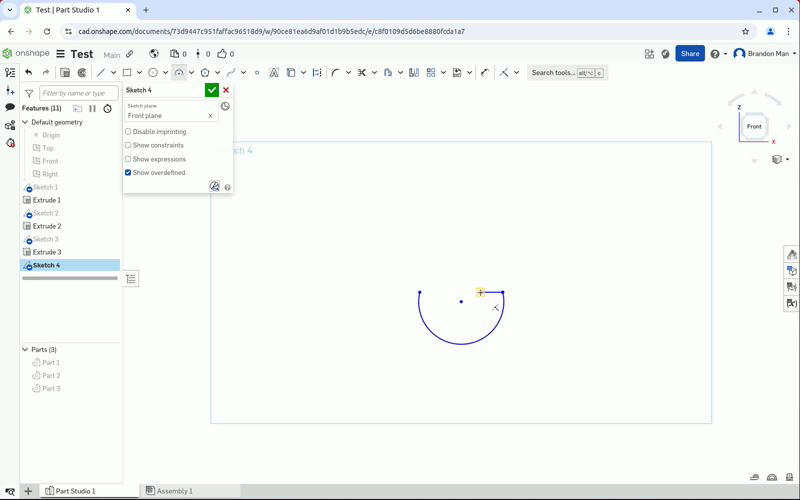
mouse_move(441, 292)
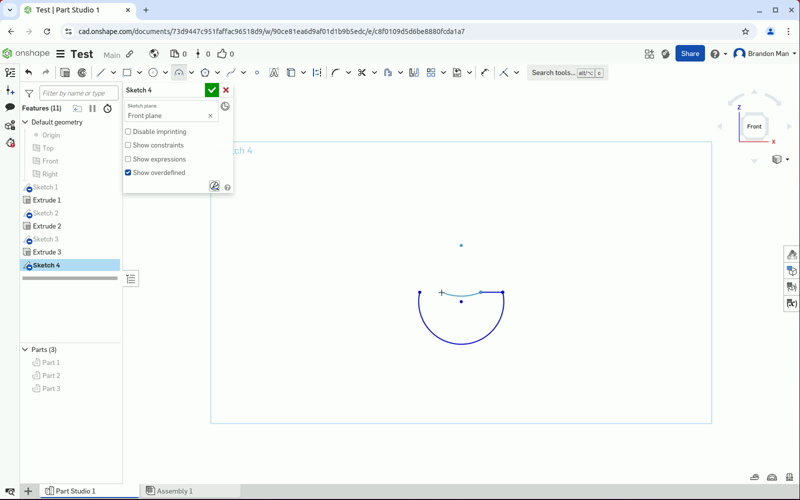
click(441, 292)
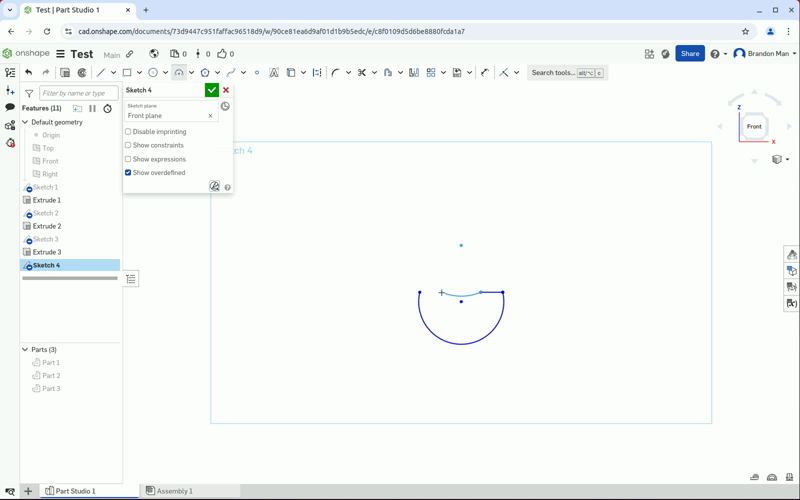
mouse_move(461, 304)
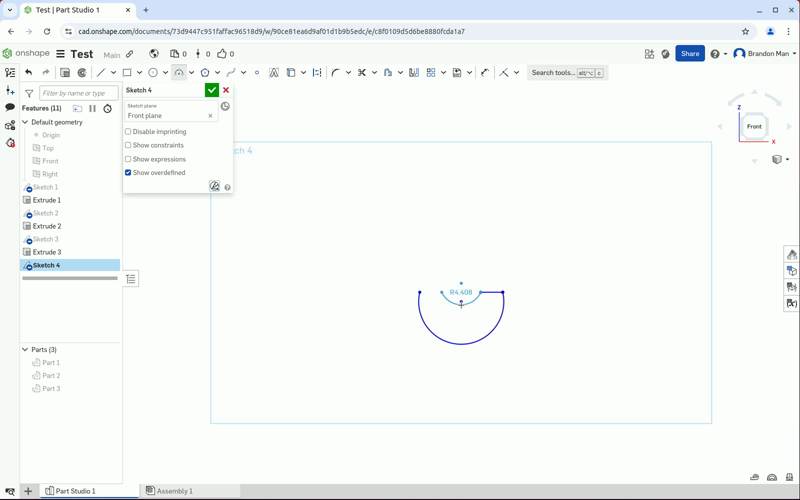
scroll(6)
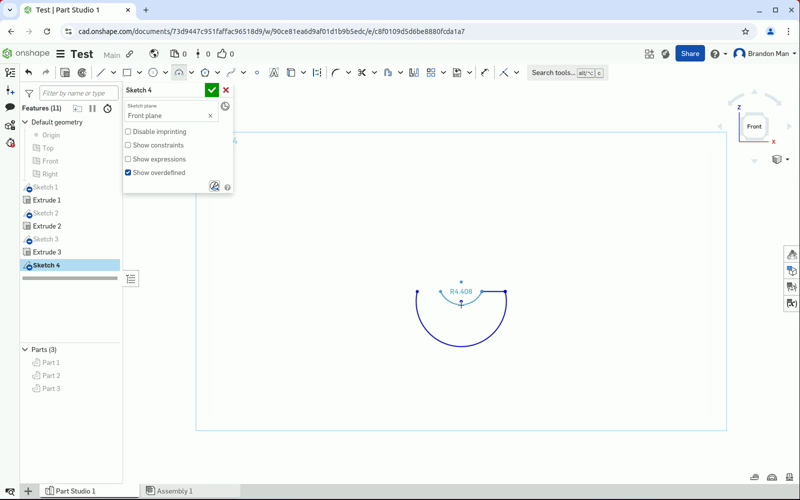
scroll(6)
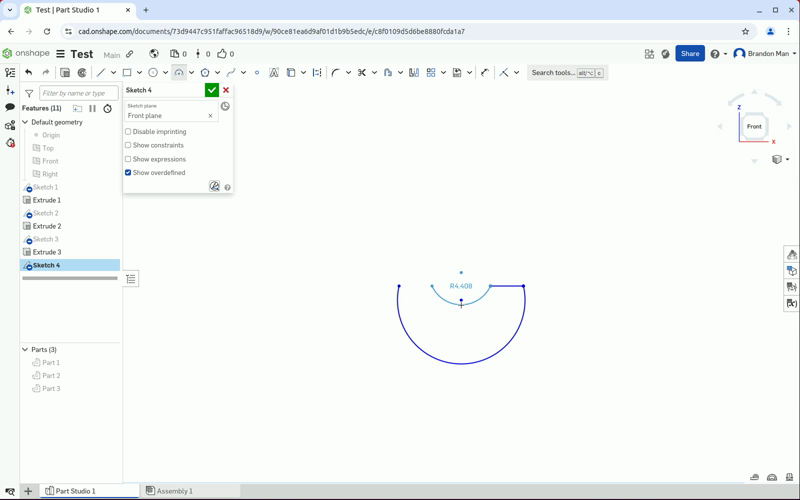
scroll(6)
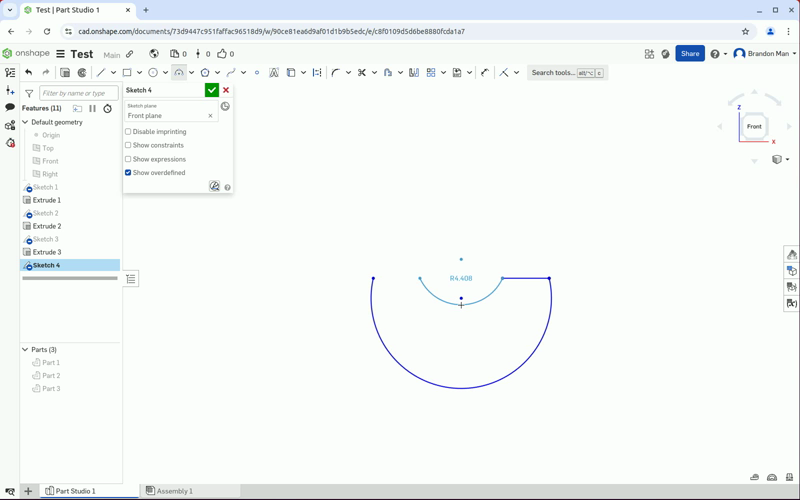
scroll(6)
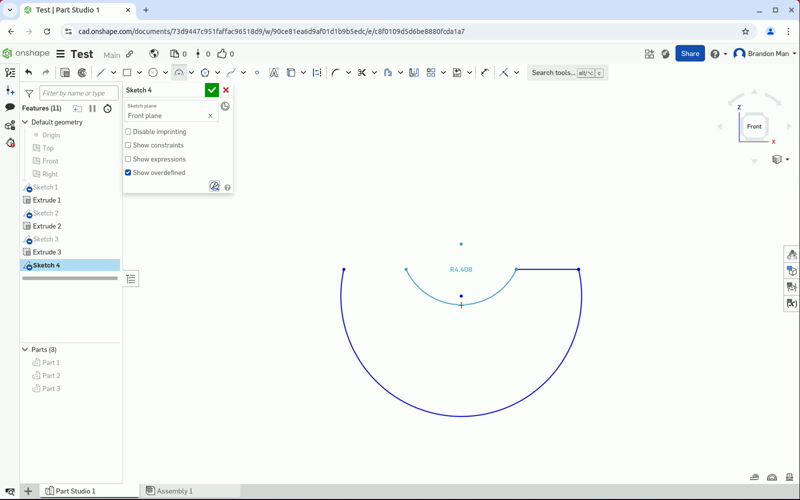
scroll(6)
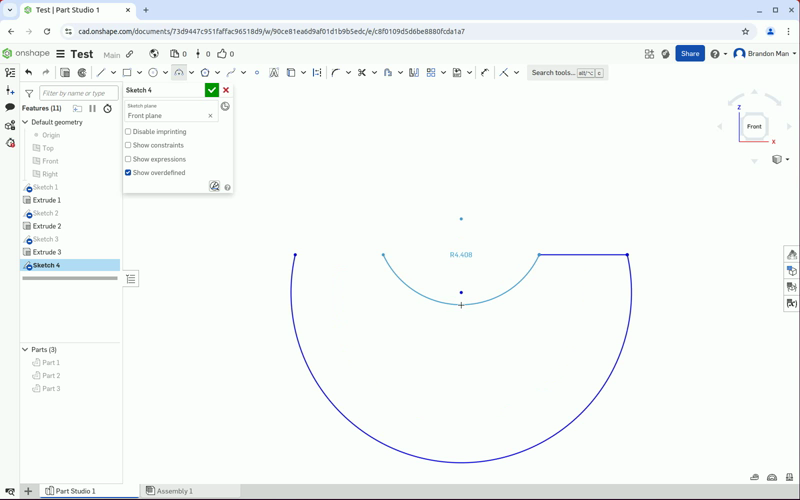
scroll(6)
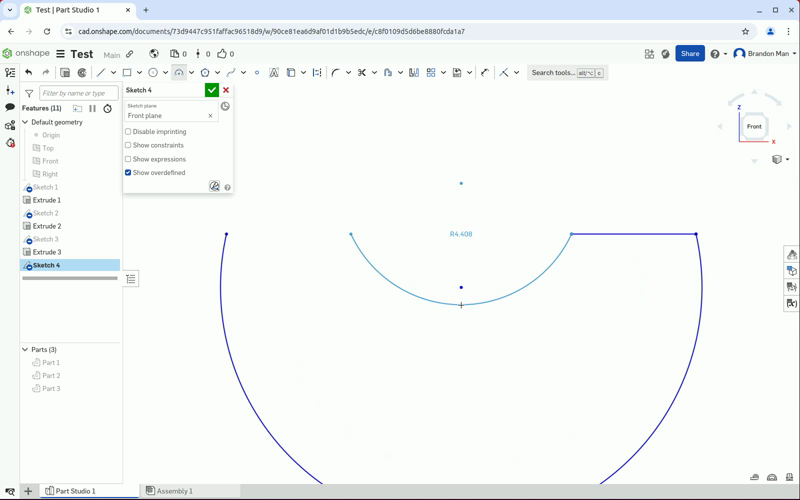
scroll(6)
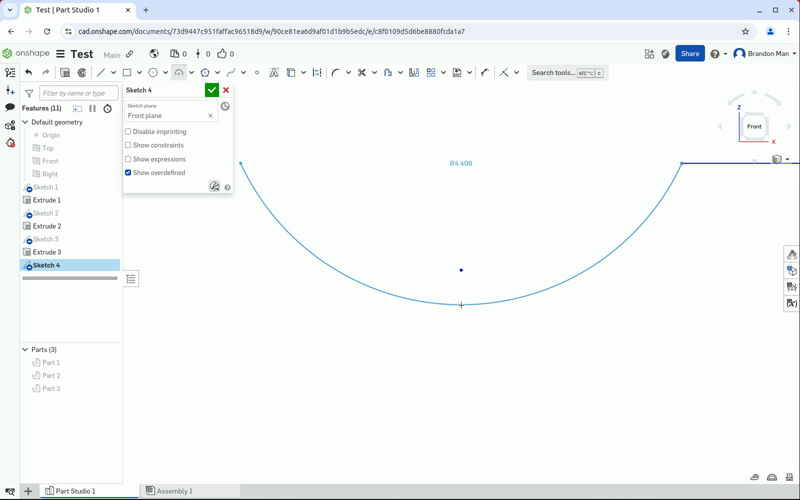
click(461, 304)
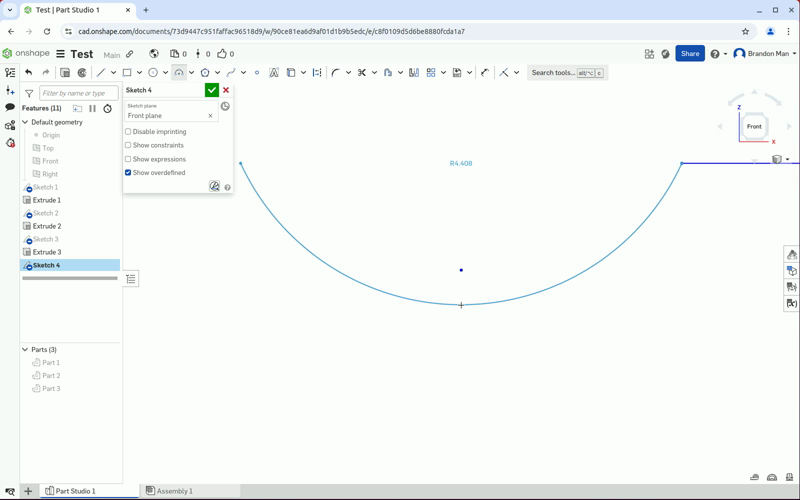
scroll(-6)
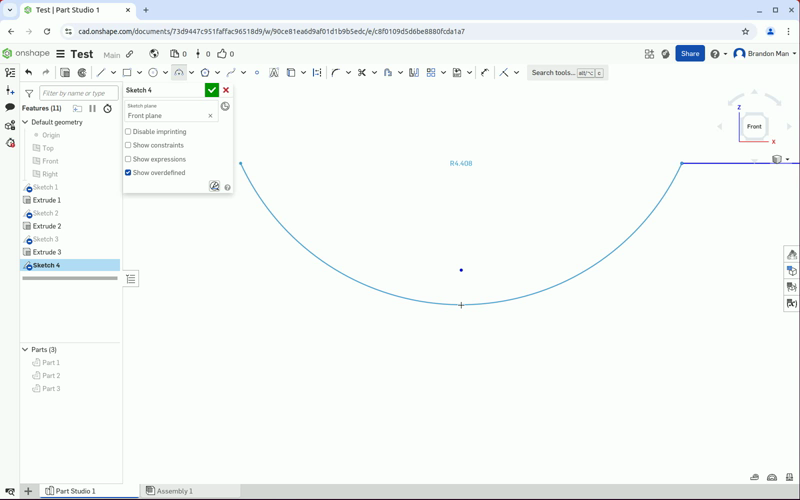
scroll(-6)
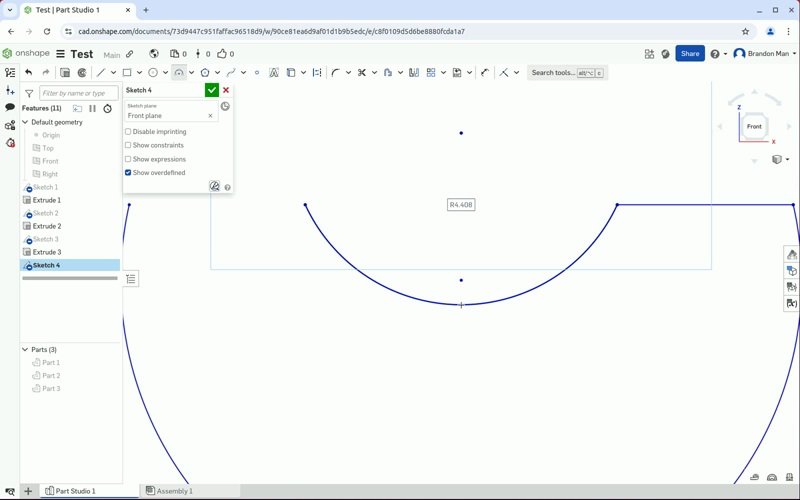
scroll(-6)
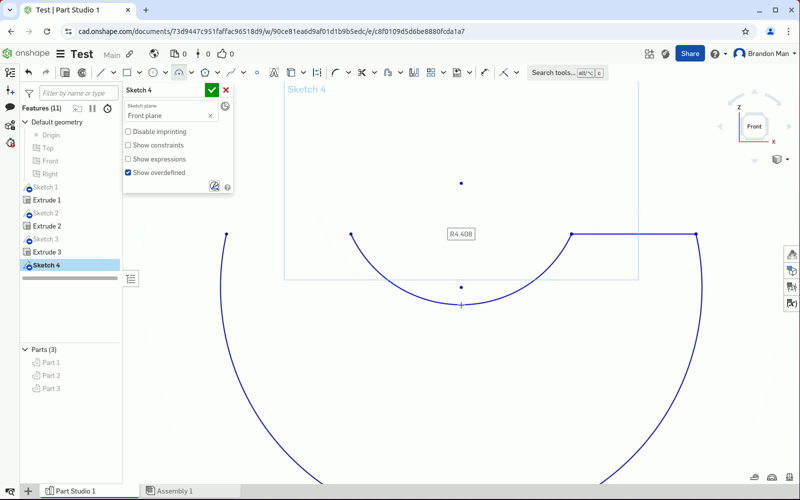
scroll(-6)
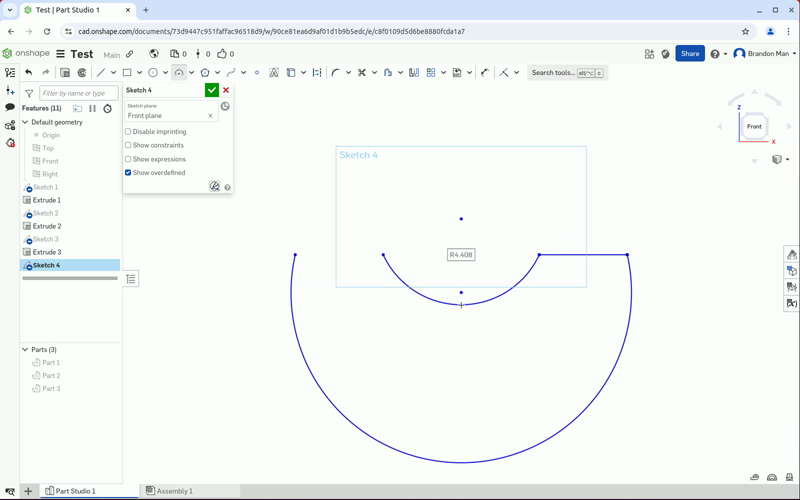
scroll(-6)
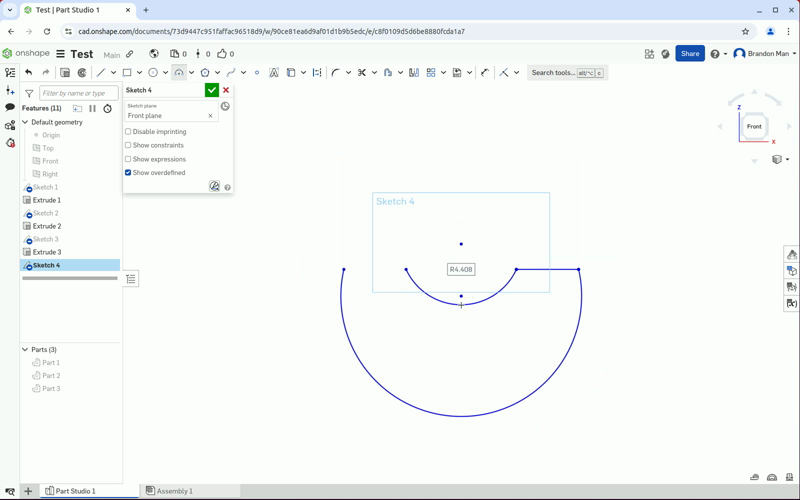
scroll(-6)
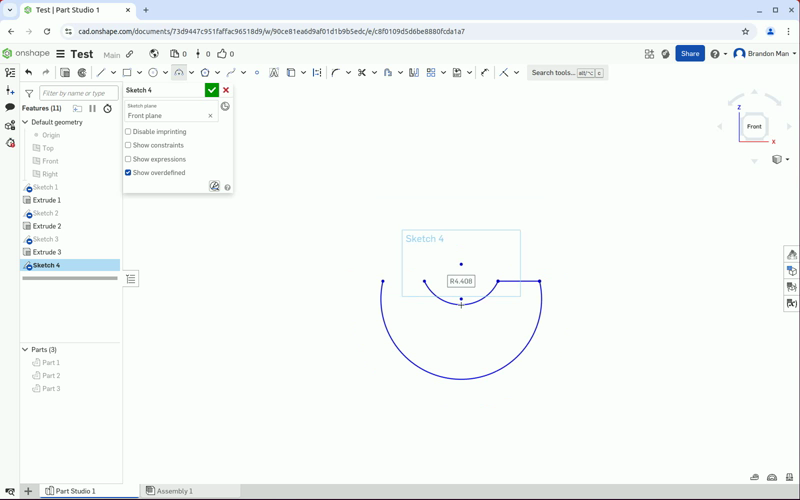
scroll(-6)
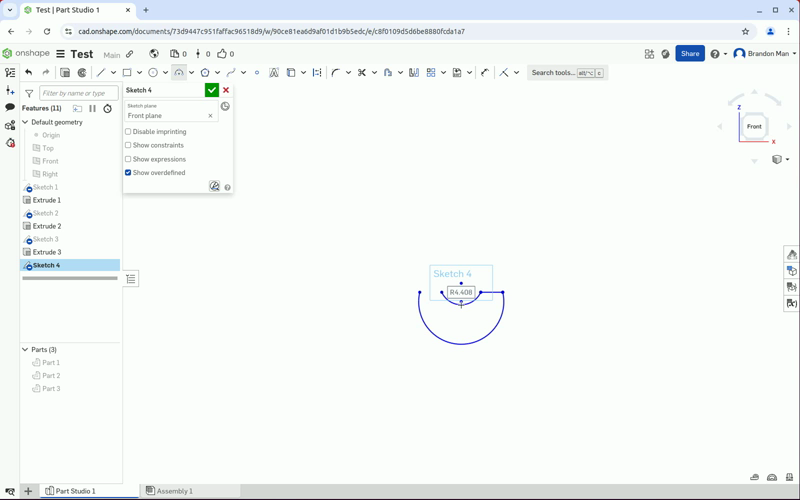
key_up(shift)
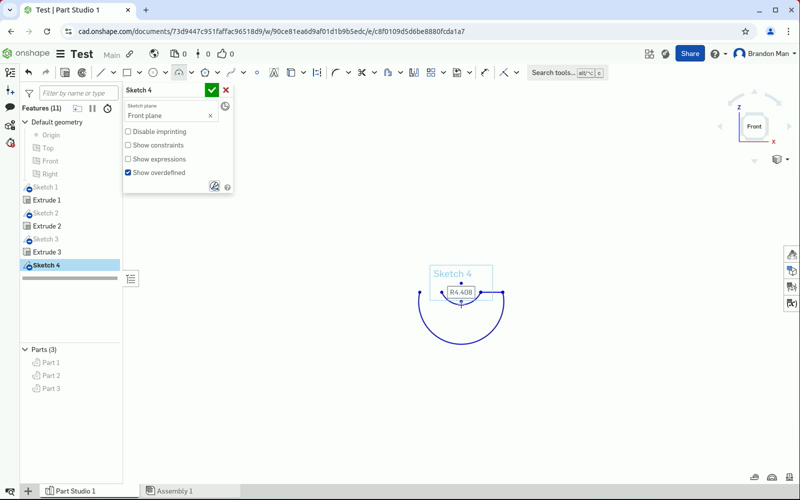
key(esc)
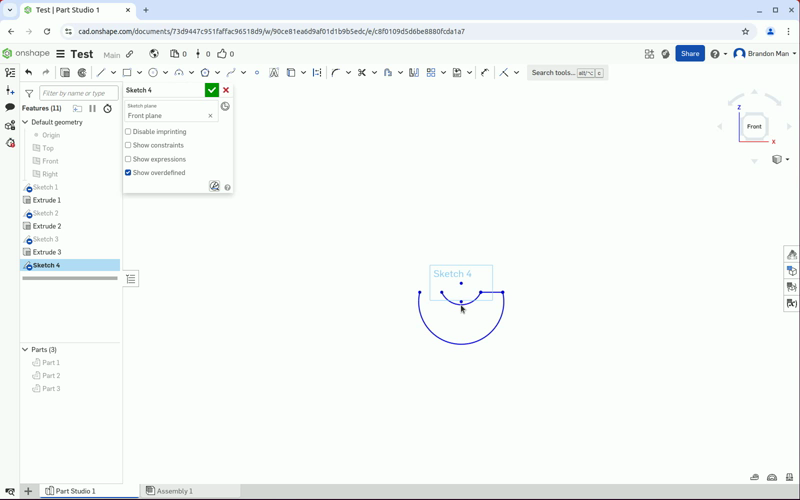
key(l)
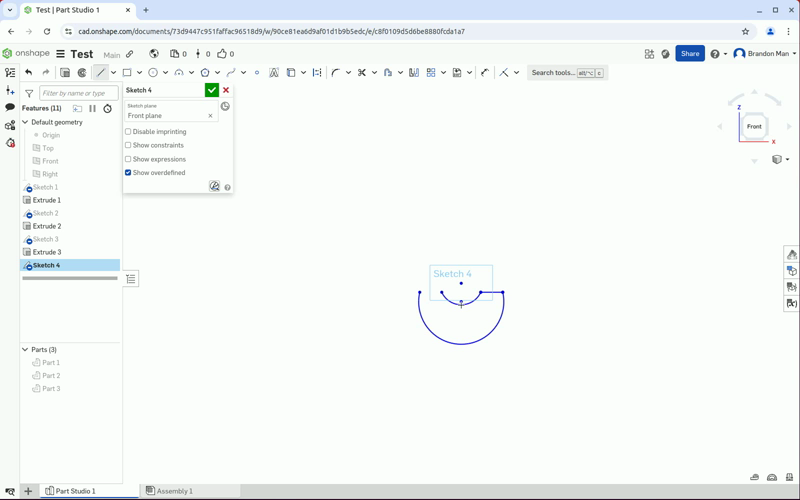
mouse_move(441, 292)
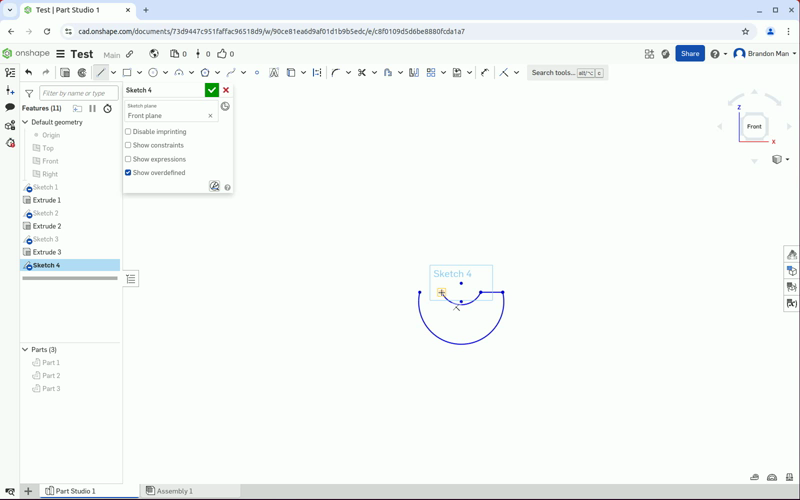
click(441, 292)
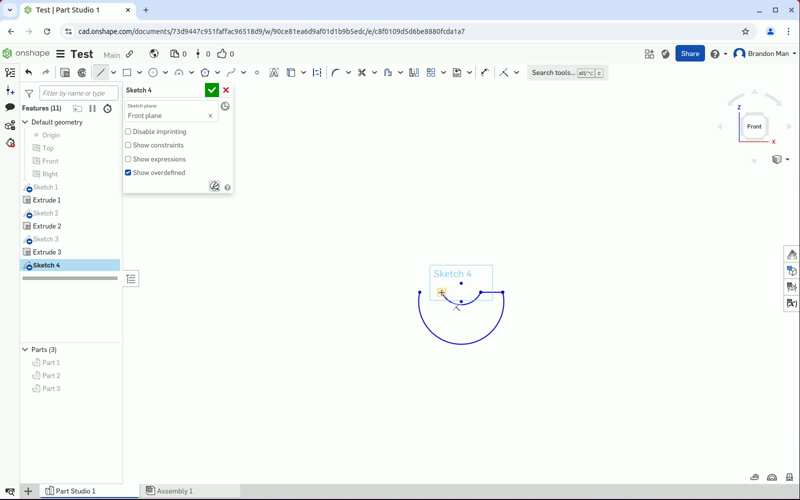
mouse_move(471, 292)
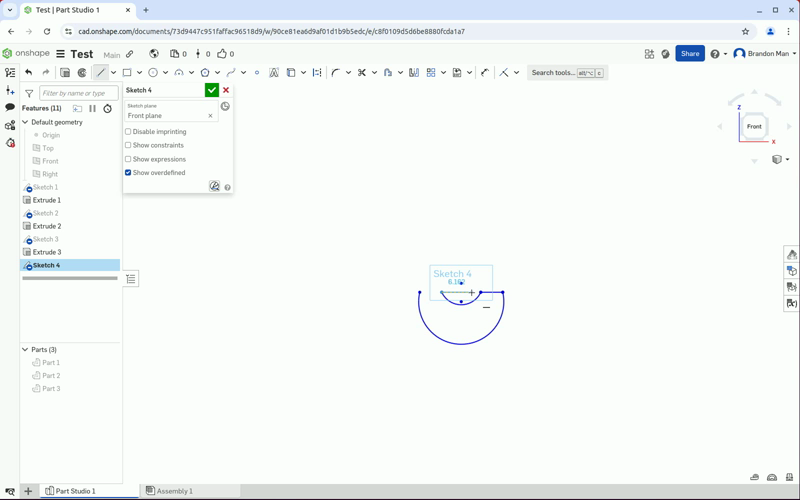
key_down(shift)
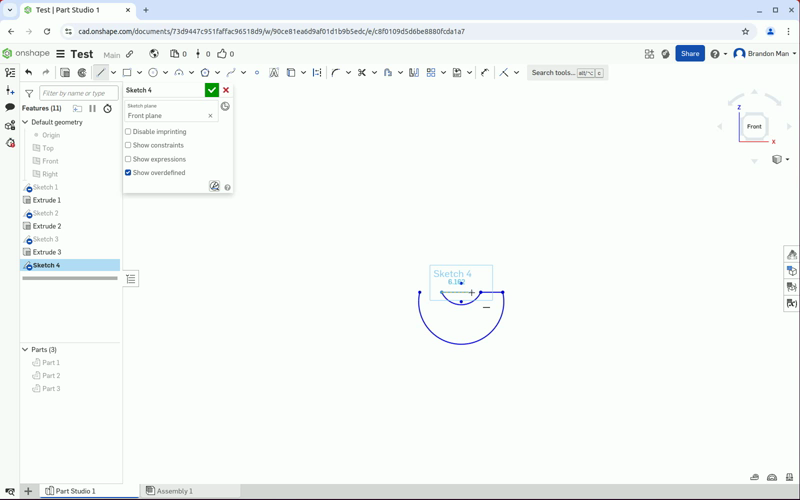
mouse_move(419, 292)
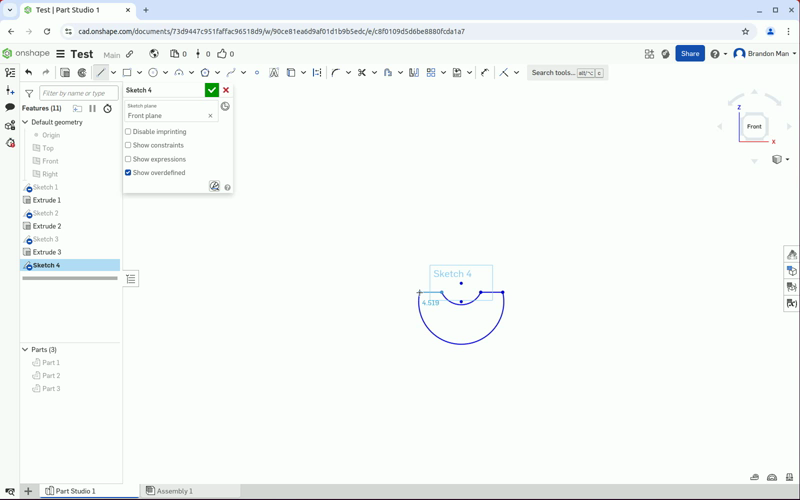
key_up(shift)
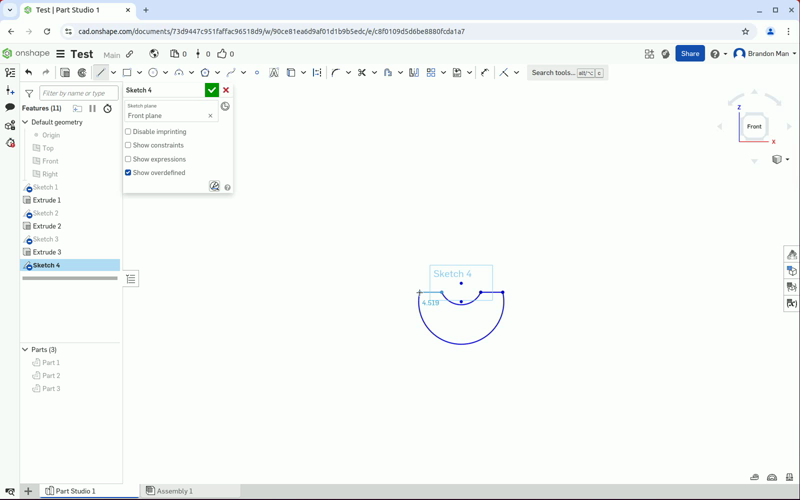
click(419, 292)
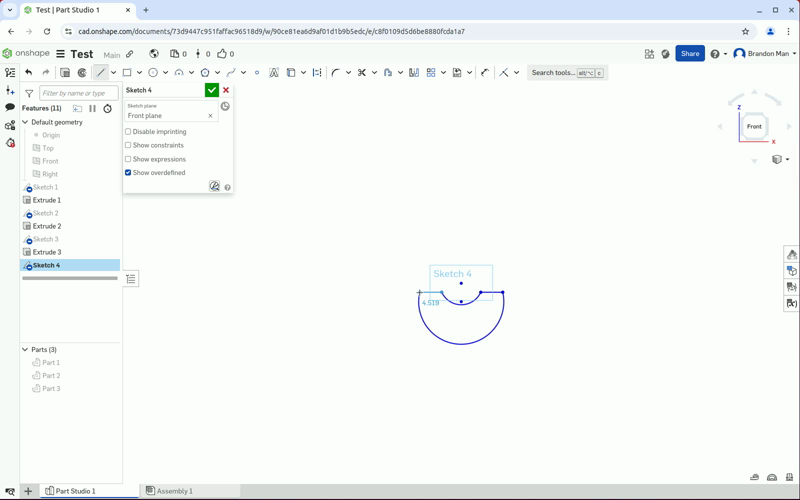
key(esc)
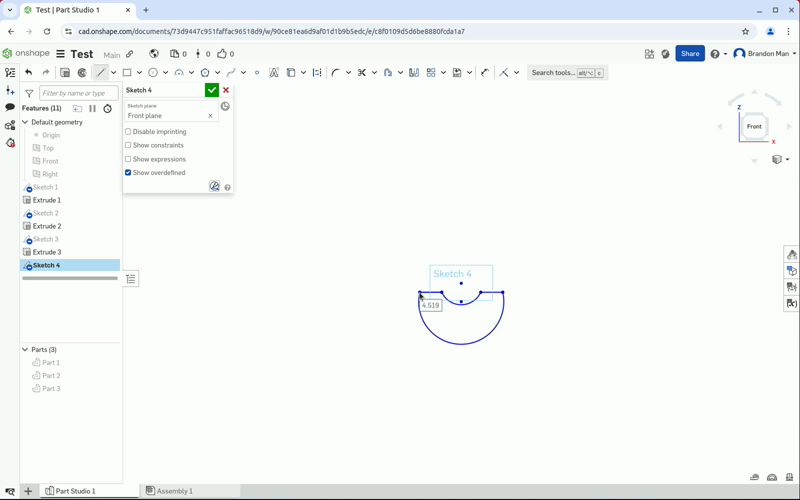
mouse_move(470, 330)
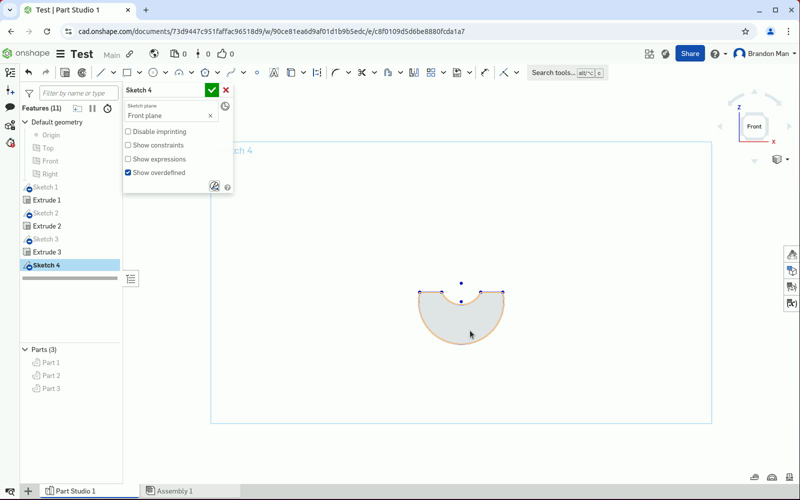
click(470, 330)
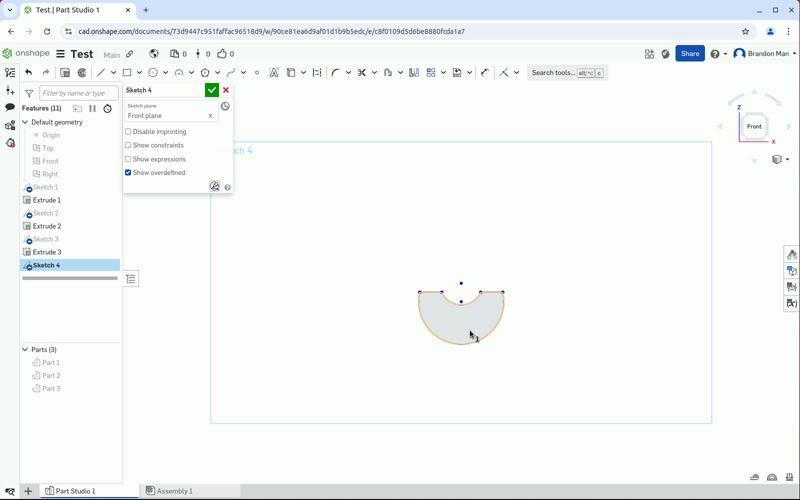
mouse_move(73, 352)
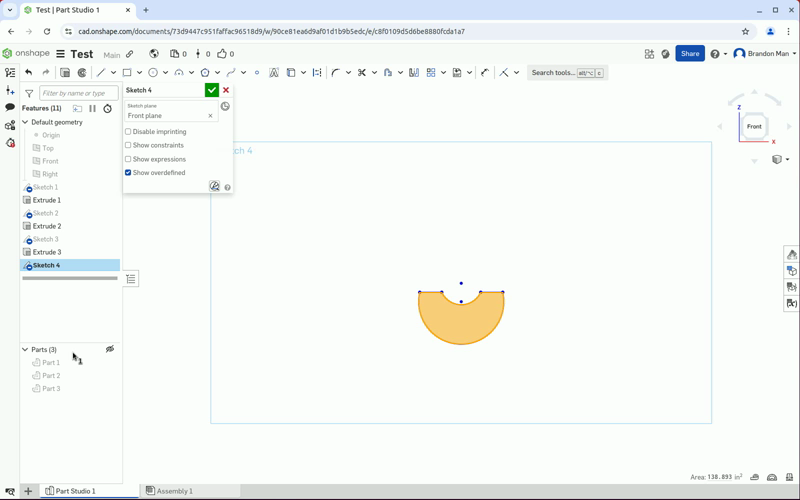
key(shift+y)
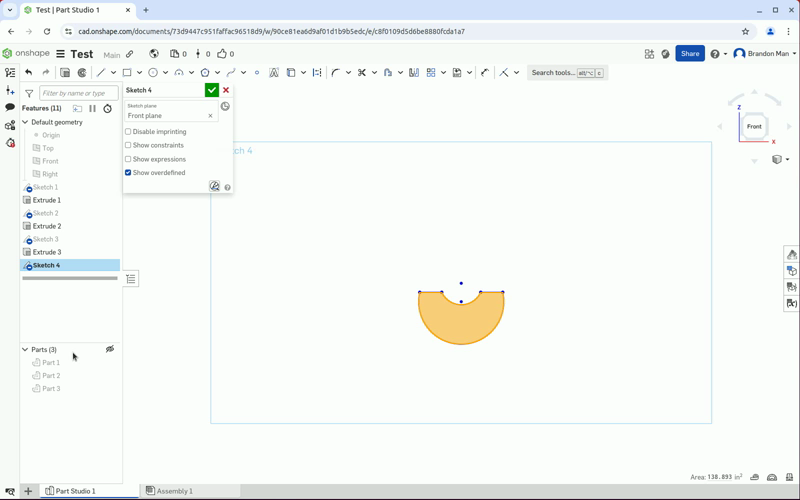
key(shift+e)
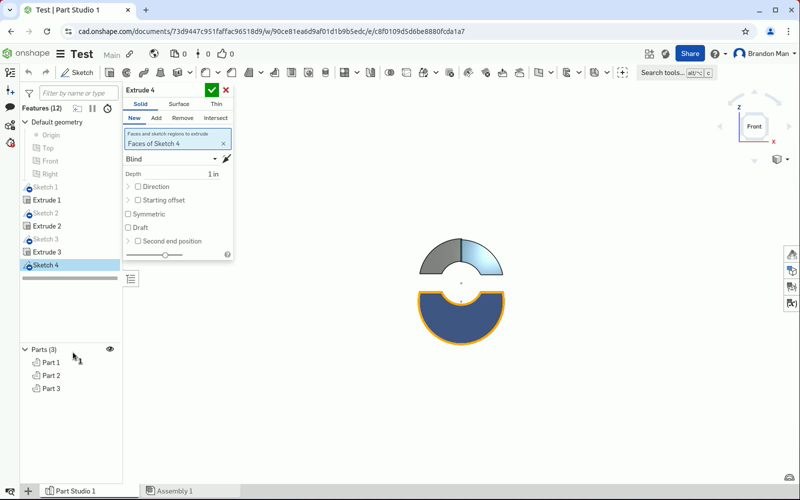
mouse_move(143, 106)
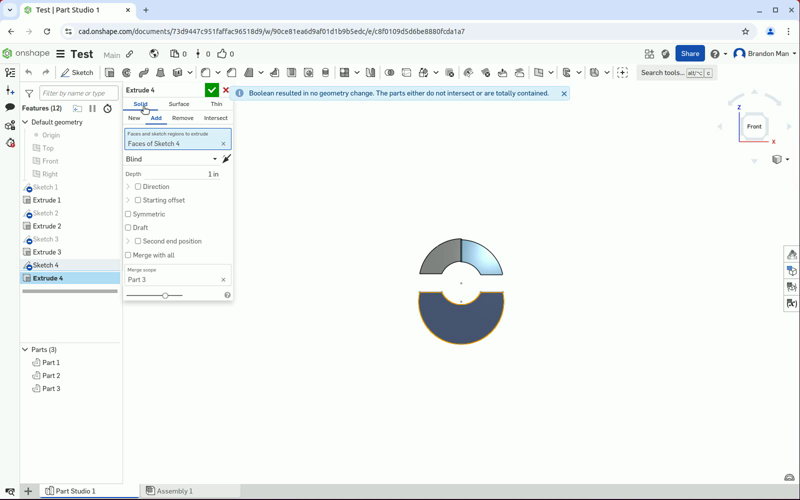
click(143, 106)
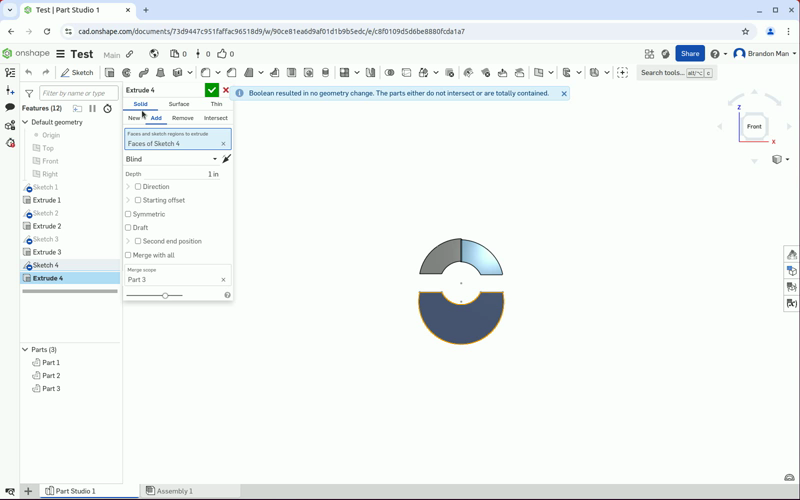
mouse_move(137, 120)
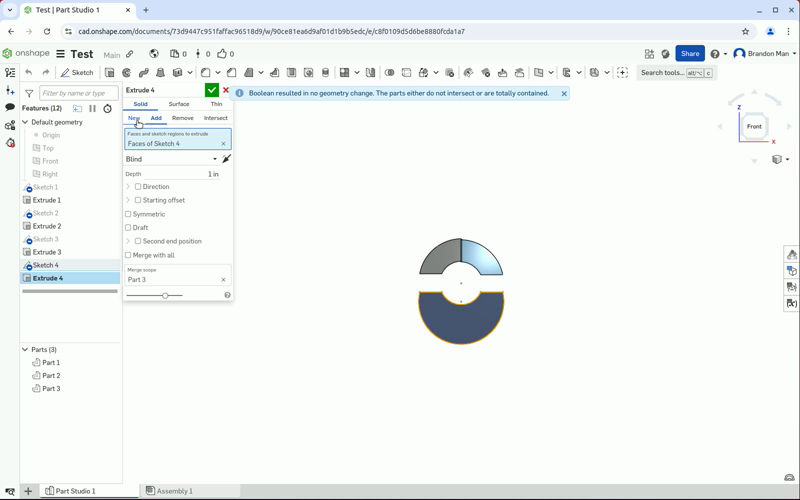
click(137, 120)
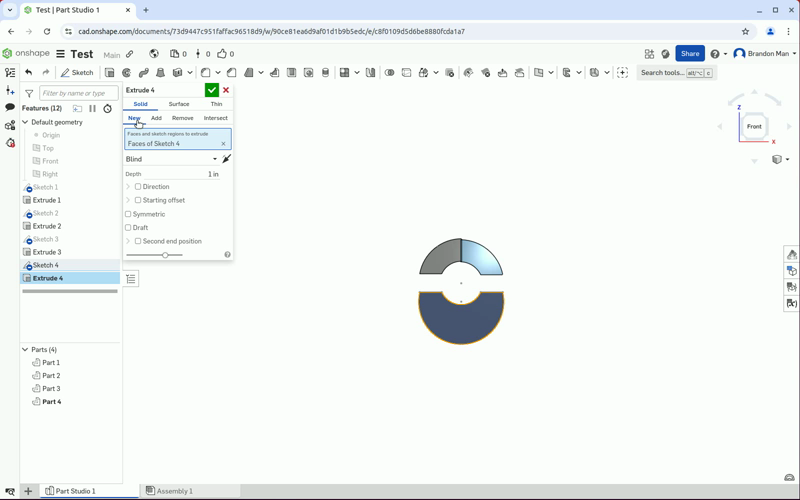
key(tab, 4)
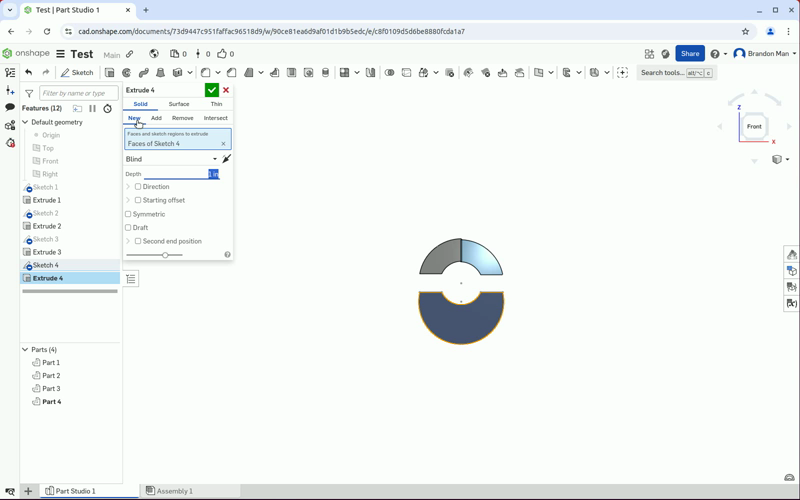
text(23.108)
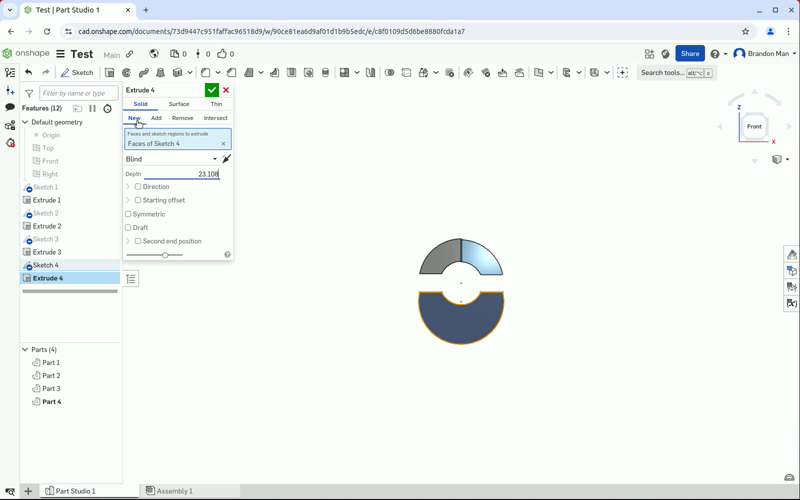
key(enter)
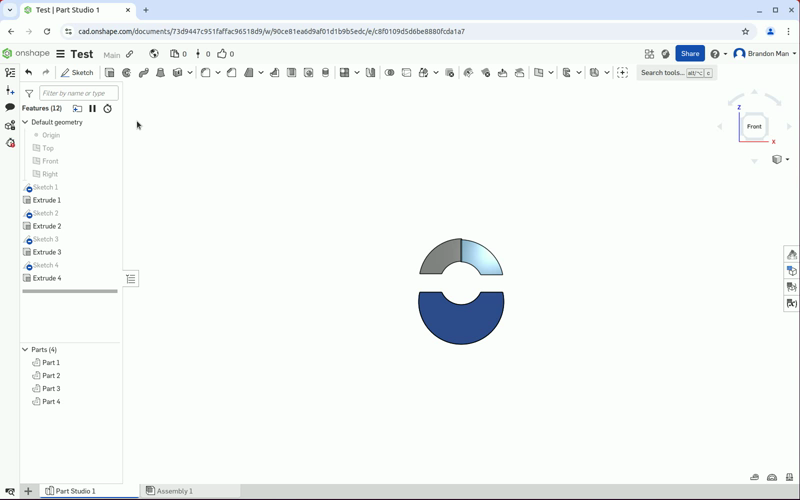
key(shift+h)
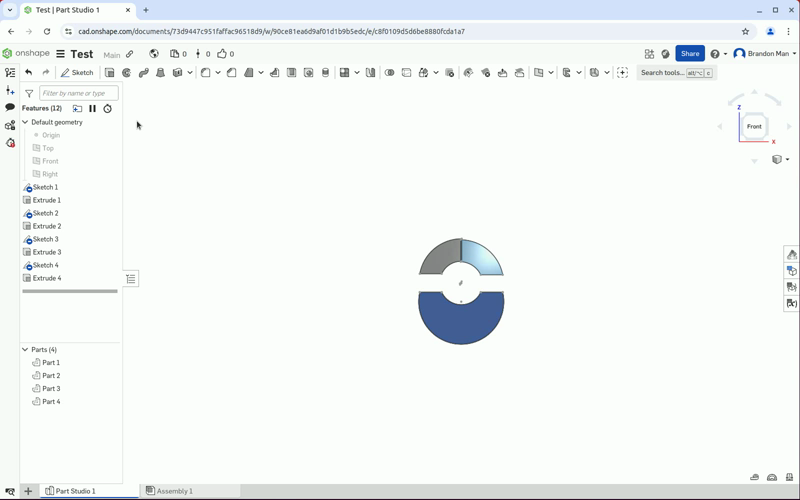
key(shift+h)
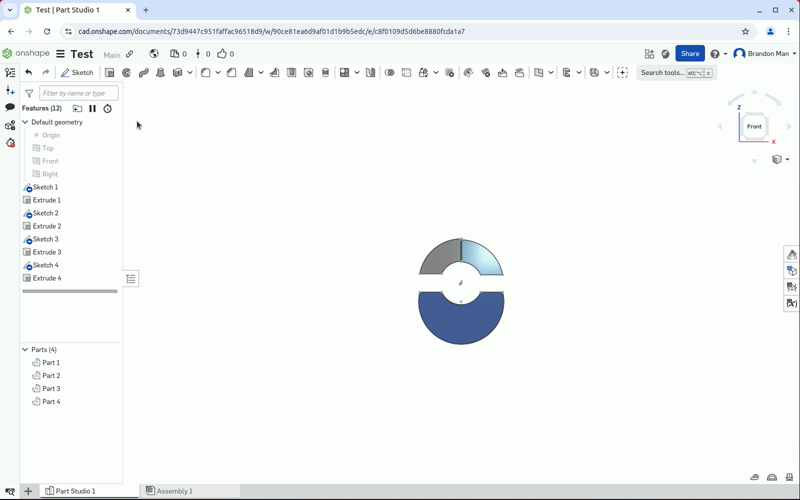
key(shift+7)
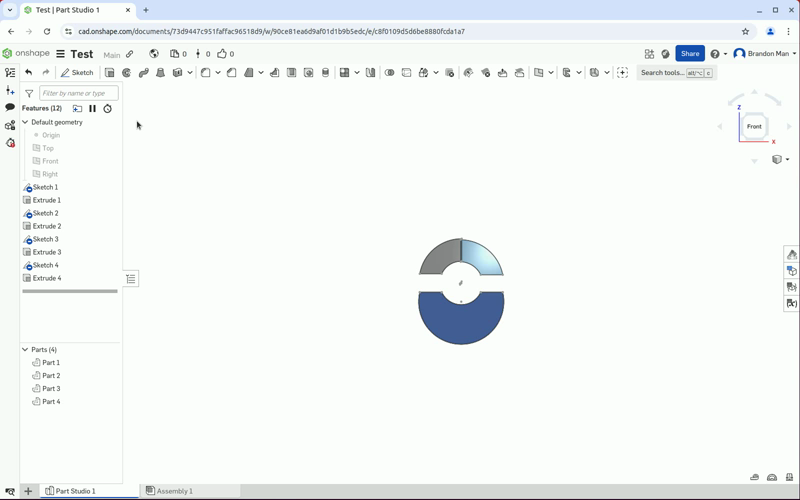
key(left, 2)
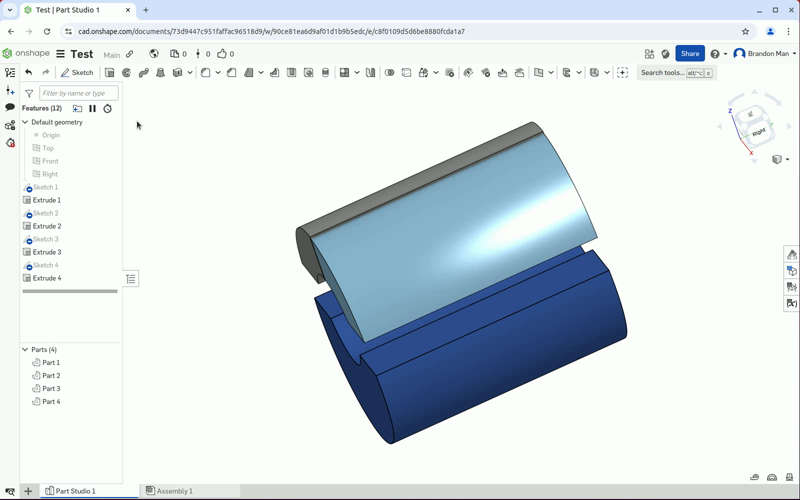
key(down, 2)
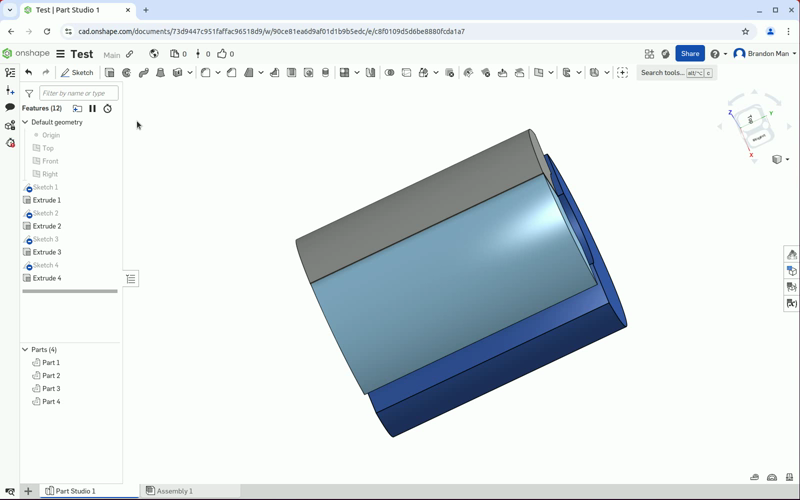
key(up, 2)
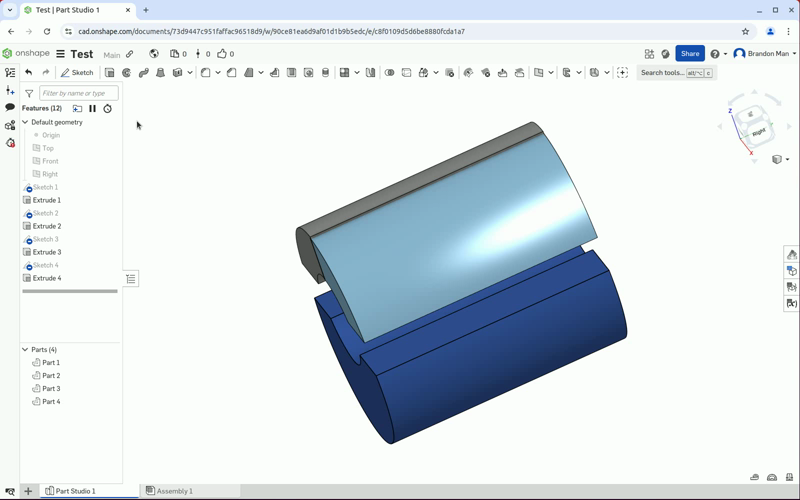
key(right, 2)
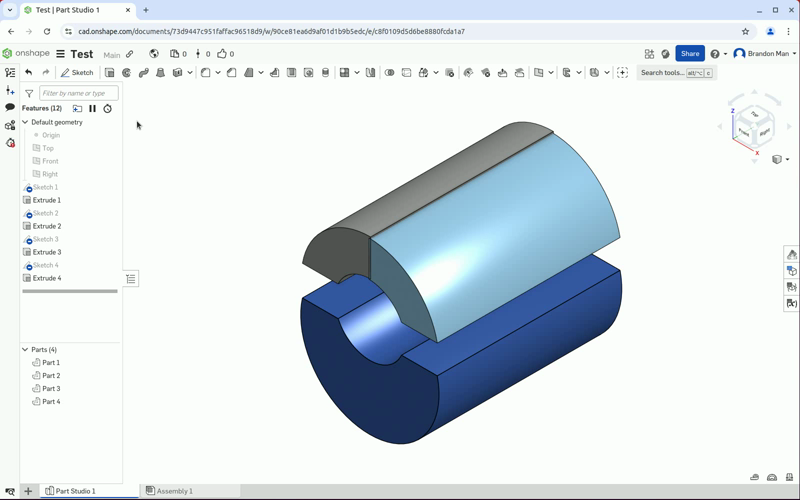
mouse_move(73, 189)
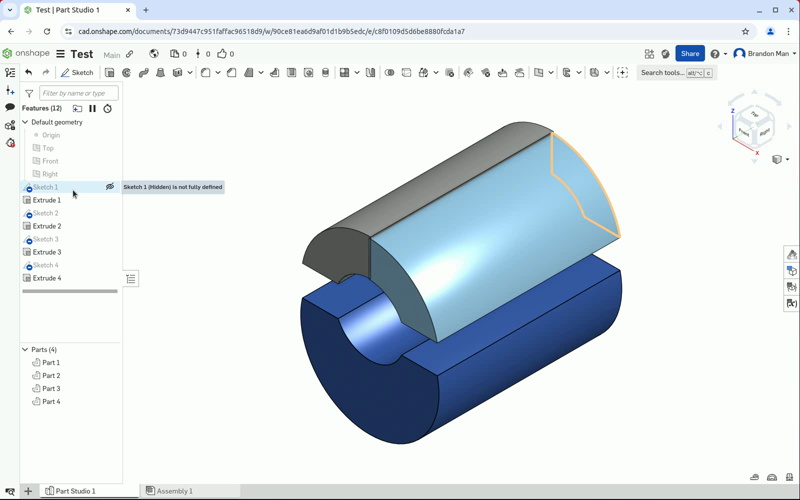
click(73, 189)